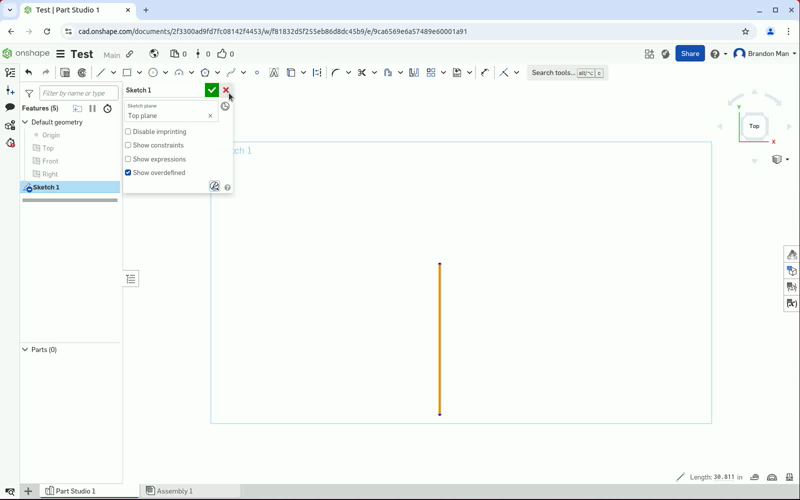
key(shift+h)
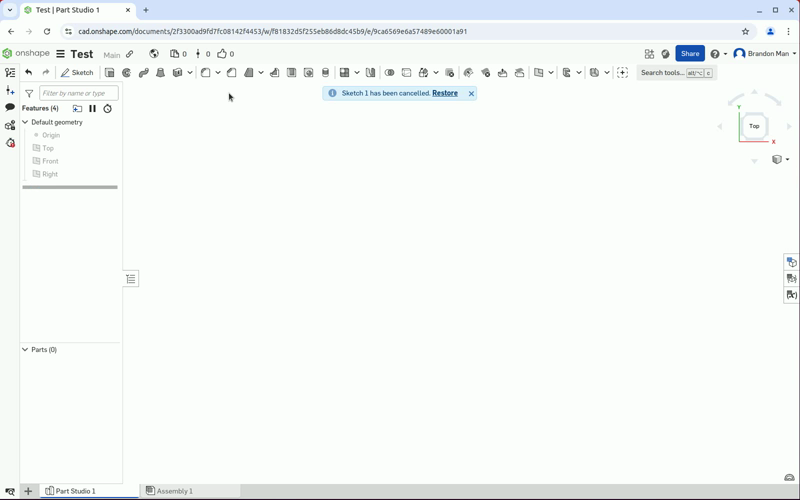
mouse_move(73, 352)
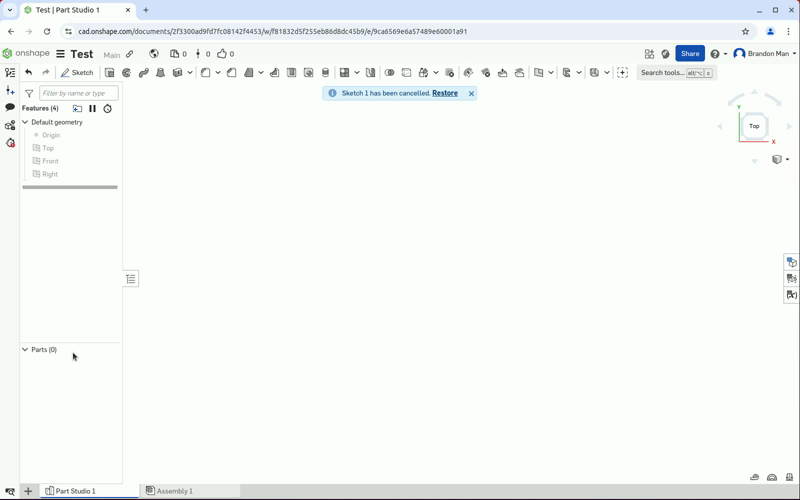
key(y)
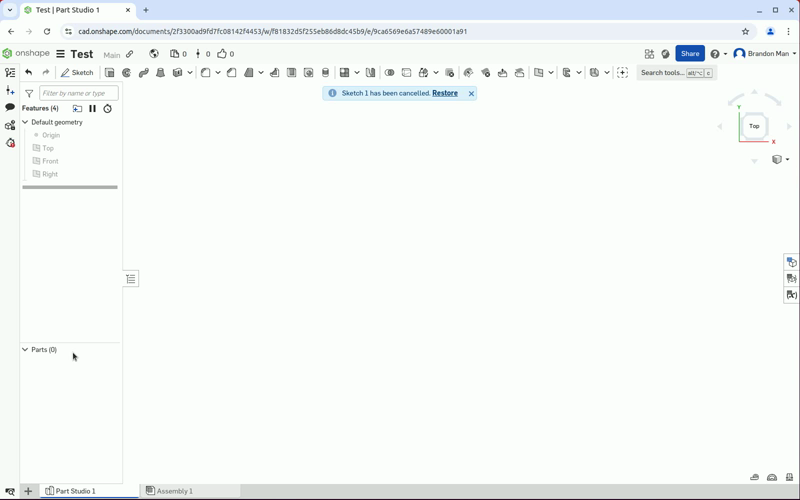
key(shift+p)
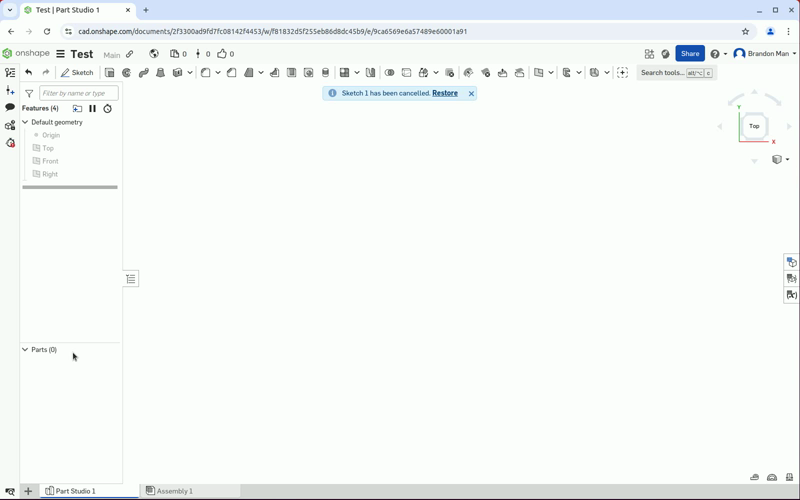
key(space)
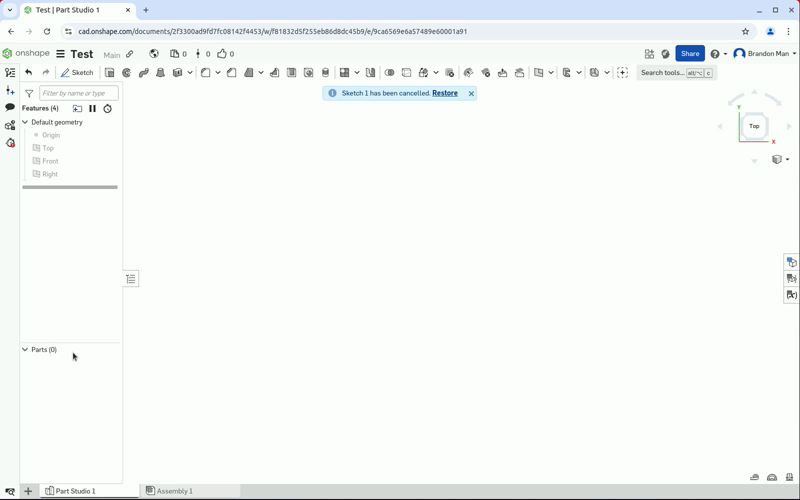
key_down(shift)
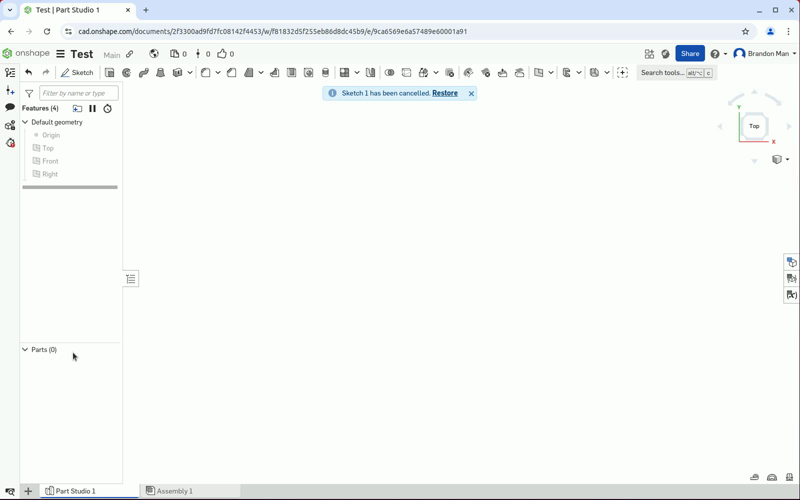
key(up)
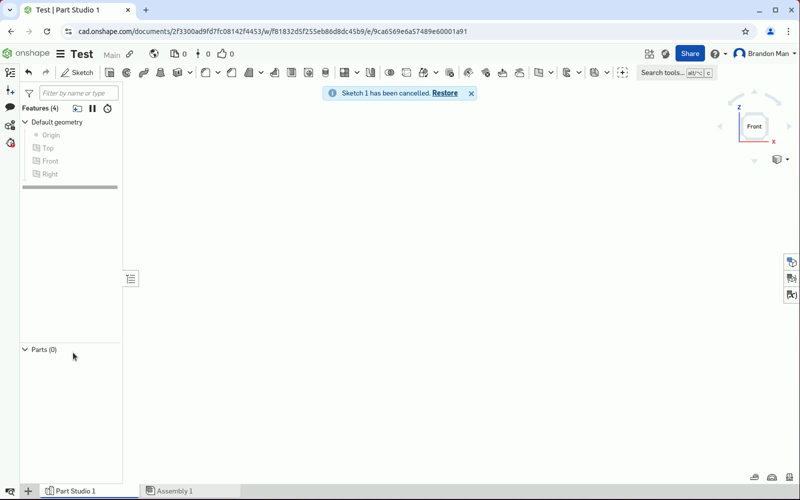
key_up(shift)
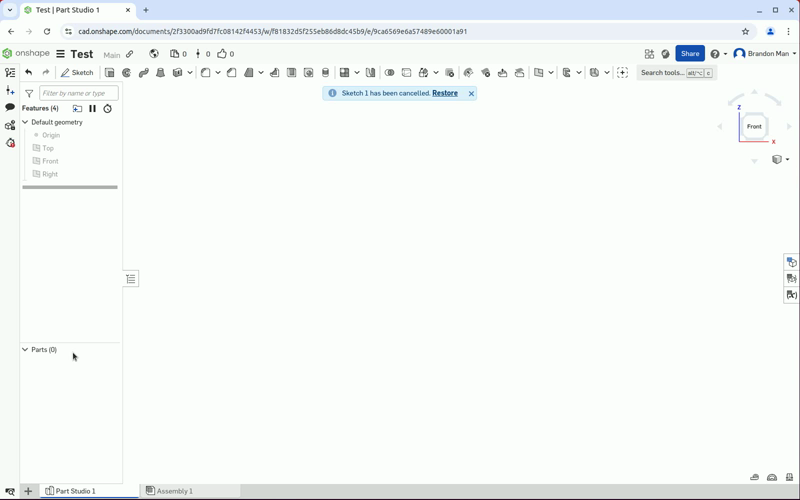
key(space)
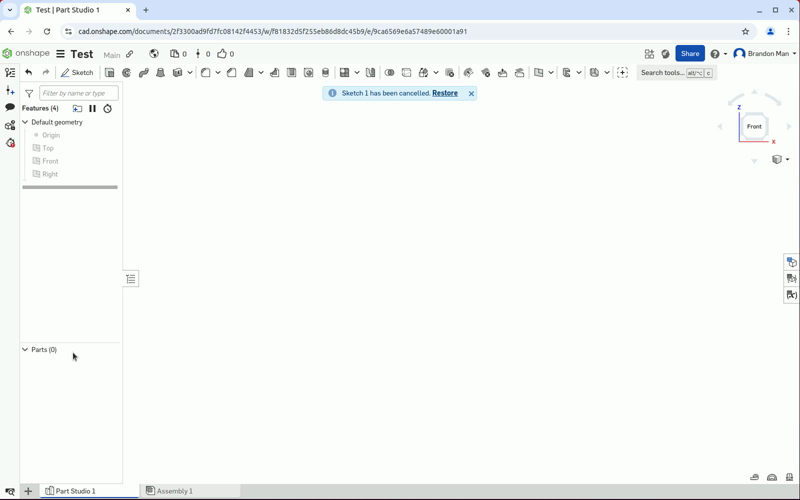
key_down(shift)
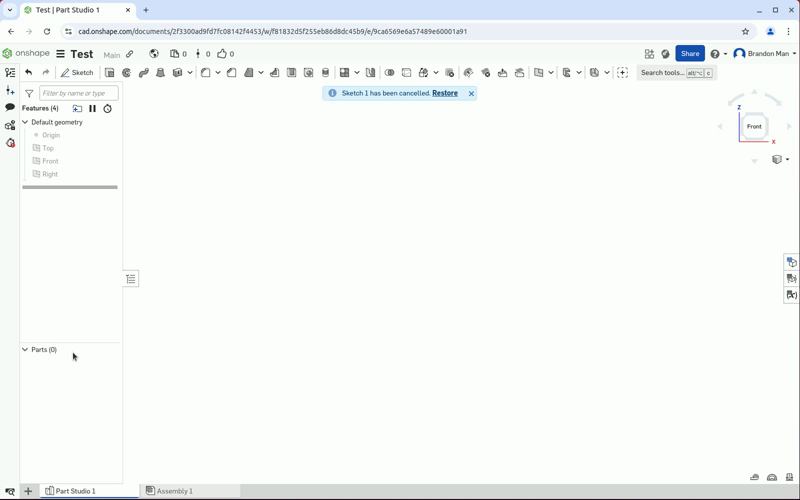
key(left)
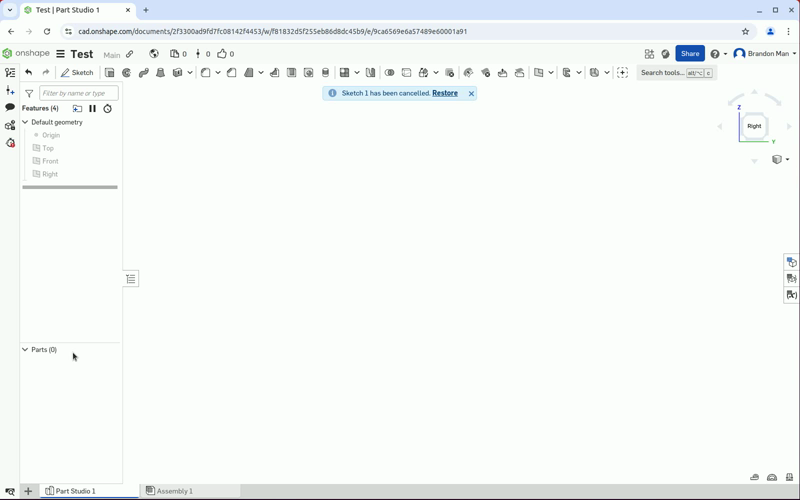
key_up(shift)
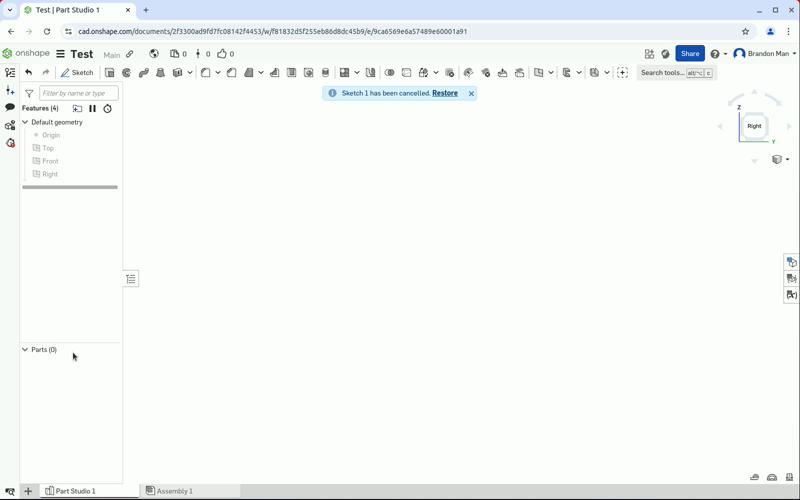
mouse_move(73, 352)
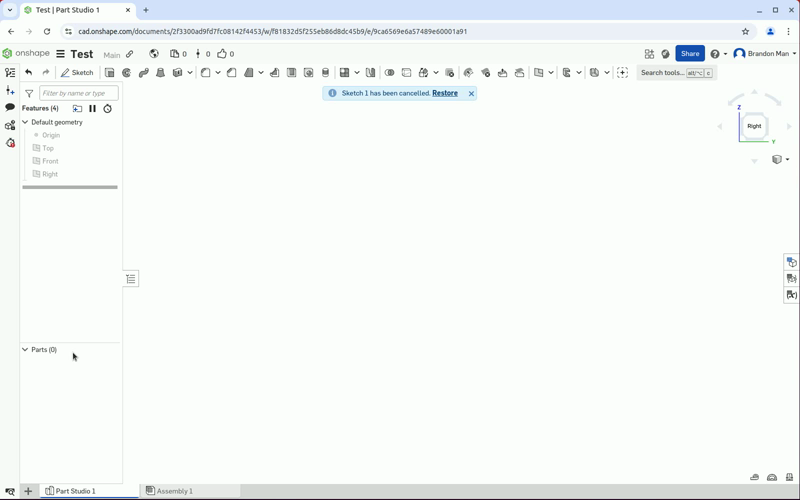
key(shift+y)
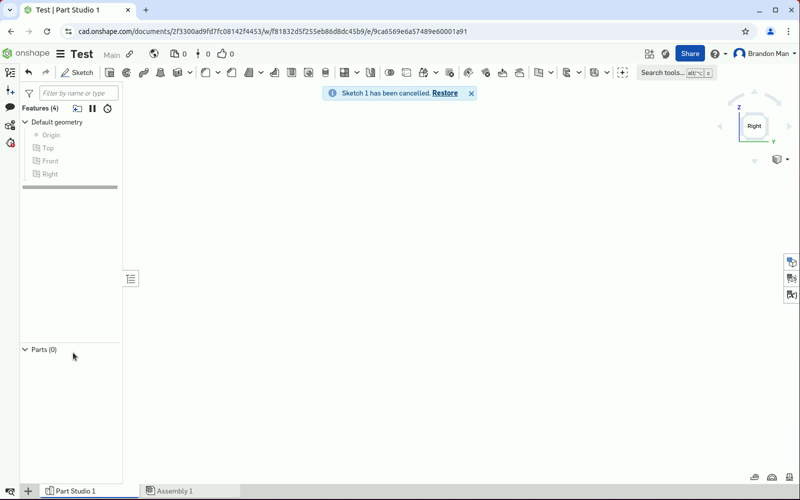
key(shift+s)
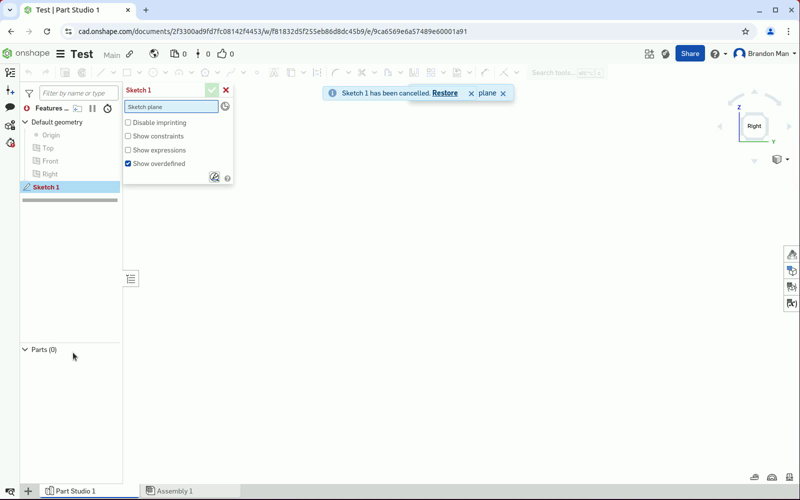
mouse_move(73, 176)
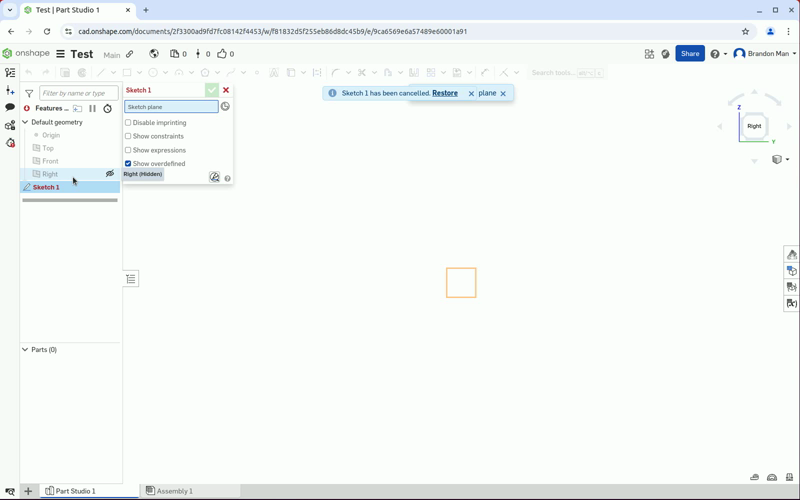
click(73, 176)
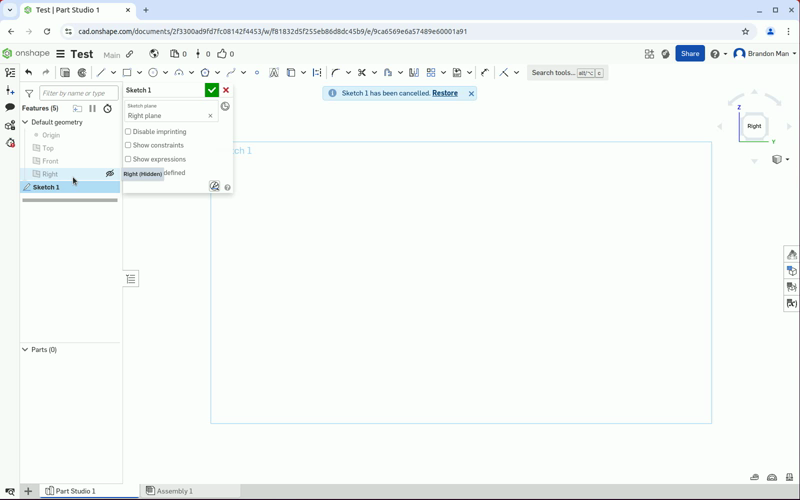
mouse_move(73, 352)
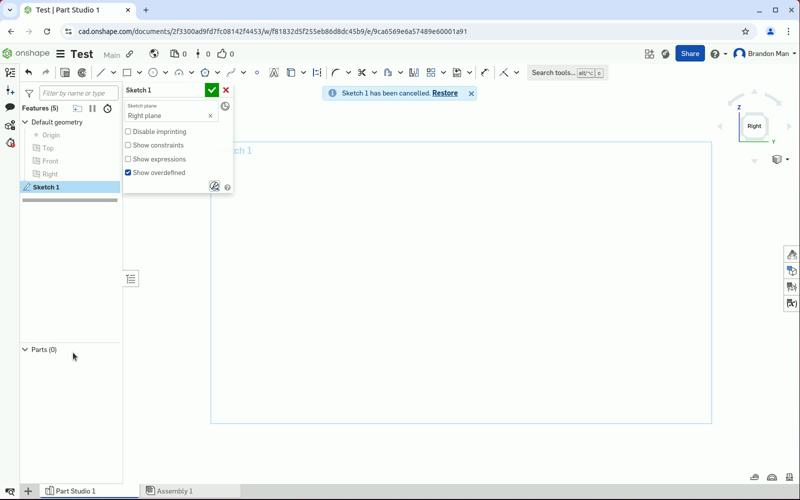
key(y)
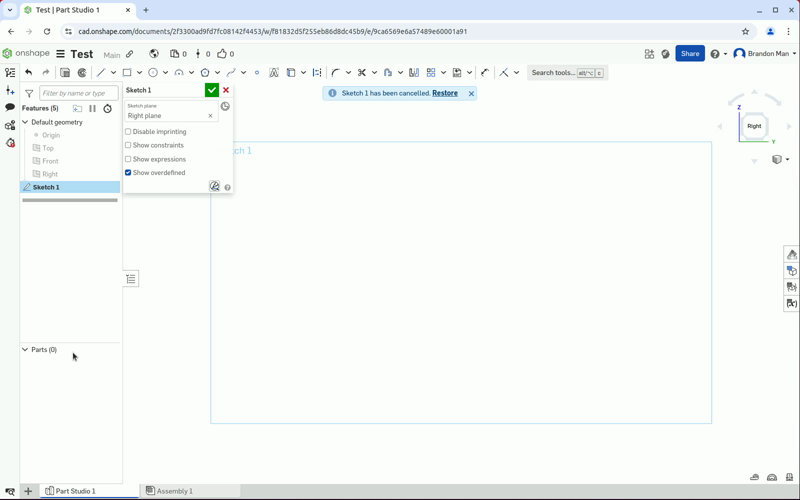
key(l)
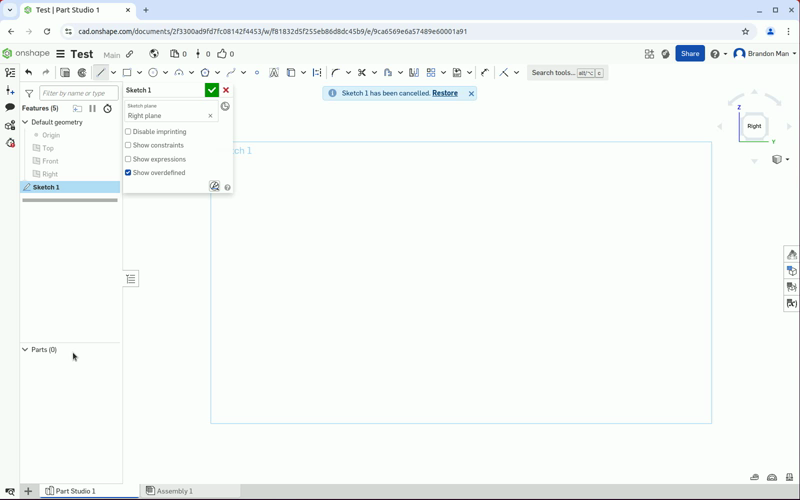
key_down(shift)
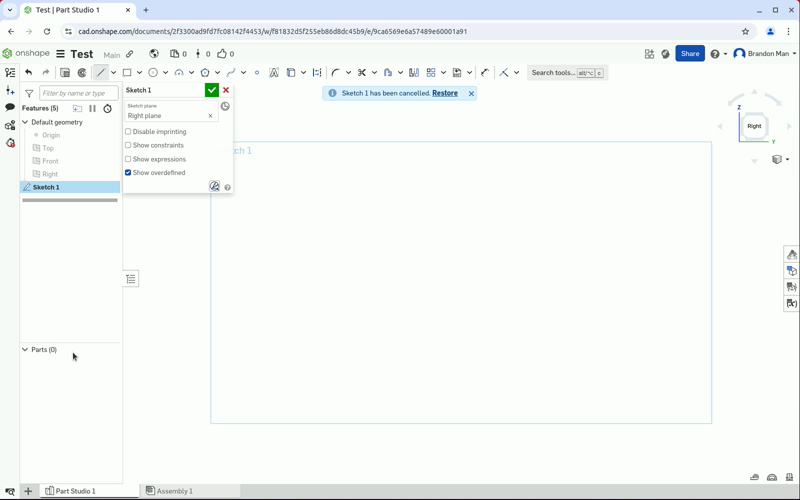
mouse_move(357, 349)
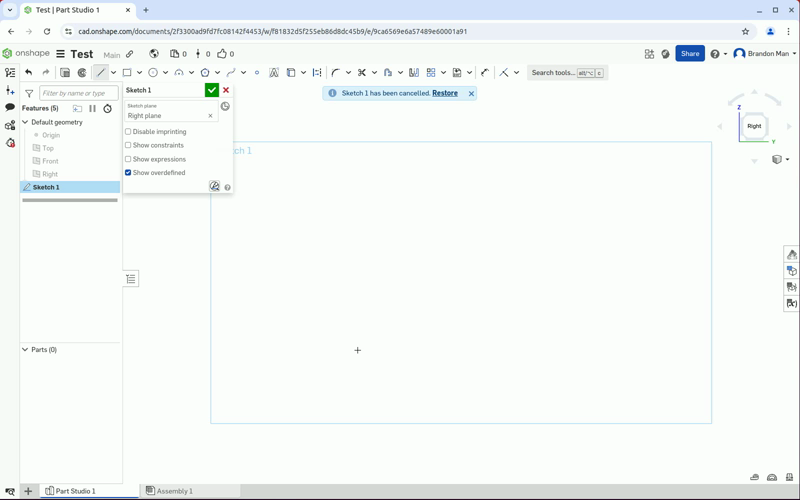
click(357, 349)
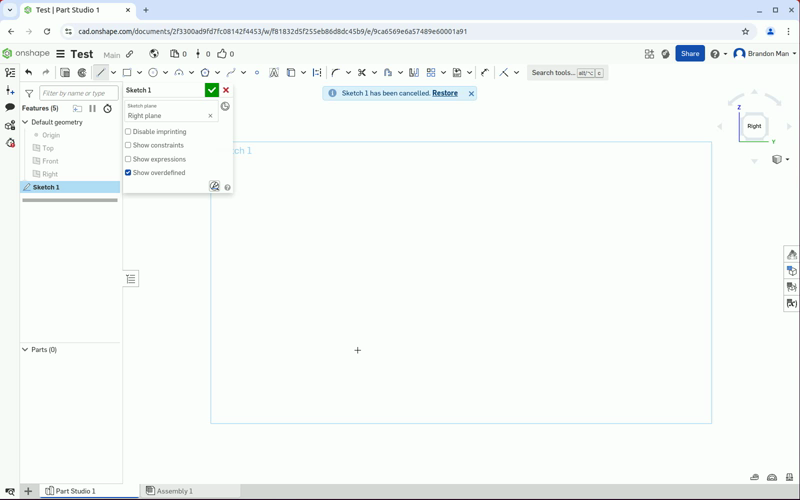
key_up(shift)
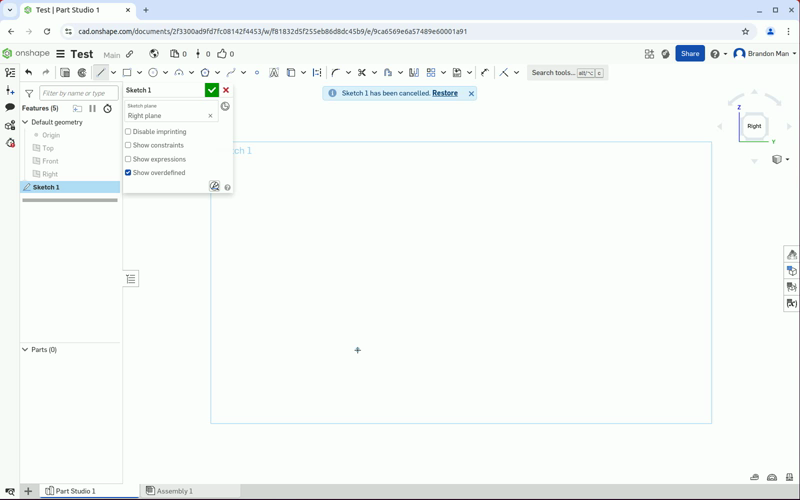
key_down(shift)
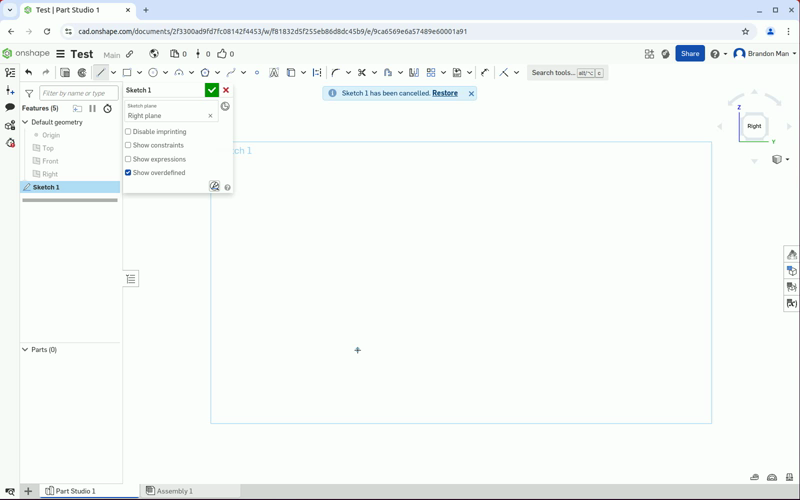
mouse_move(387, 349)
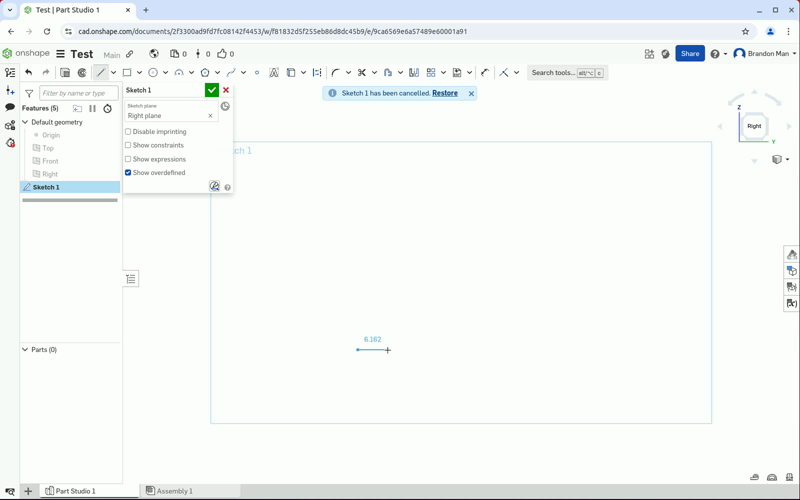
mouse_move(382, 349)
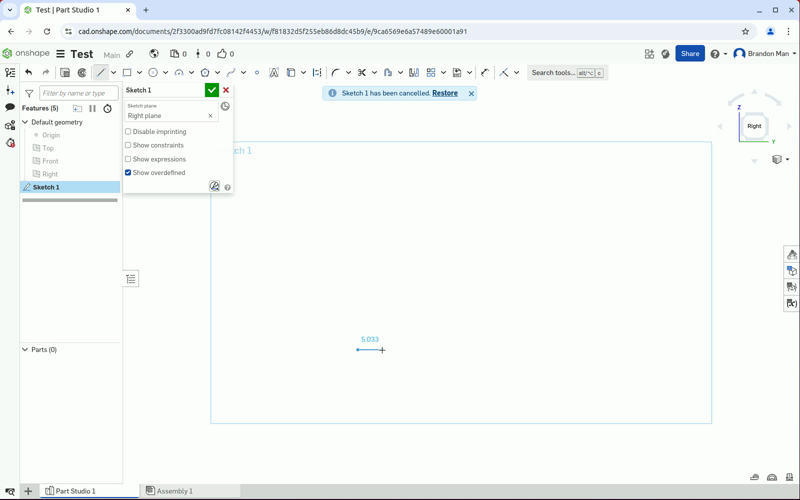
click(382, 349)
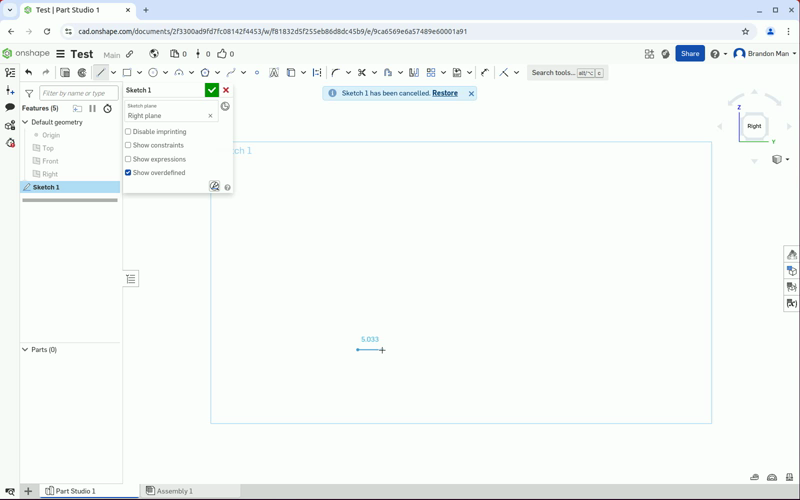
key_up(shift)
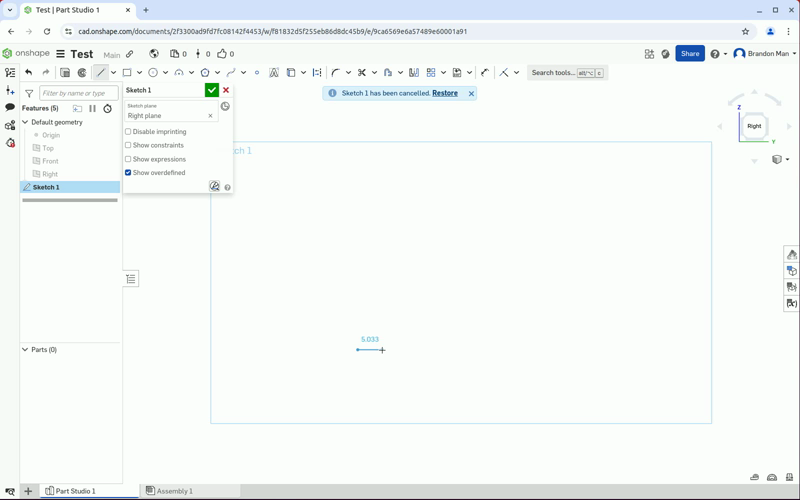
key_down(shift)
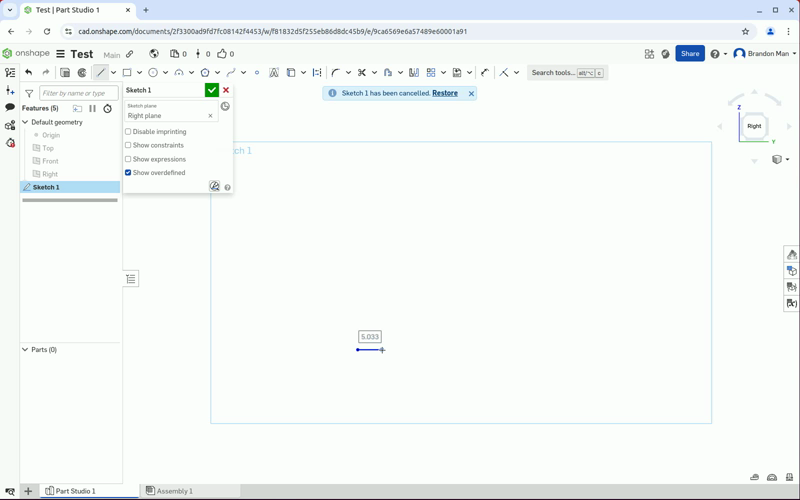
mouse_move(382, 266)
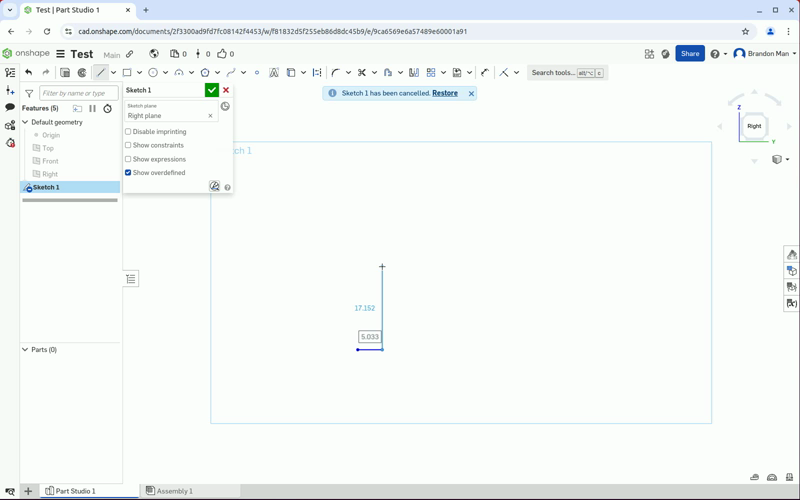
click(382, 266)
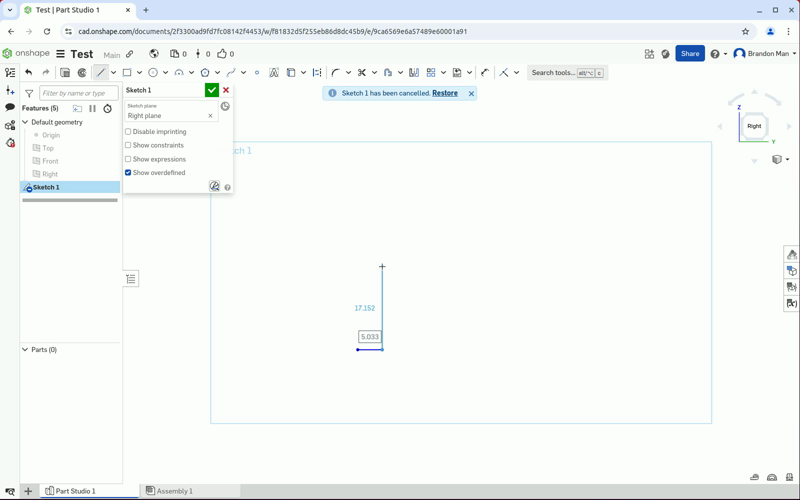
key_up(shift)
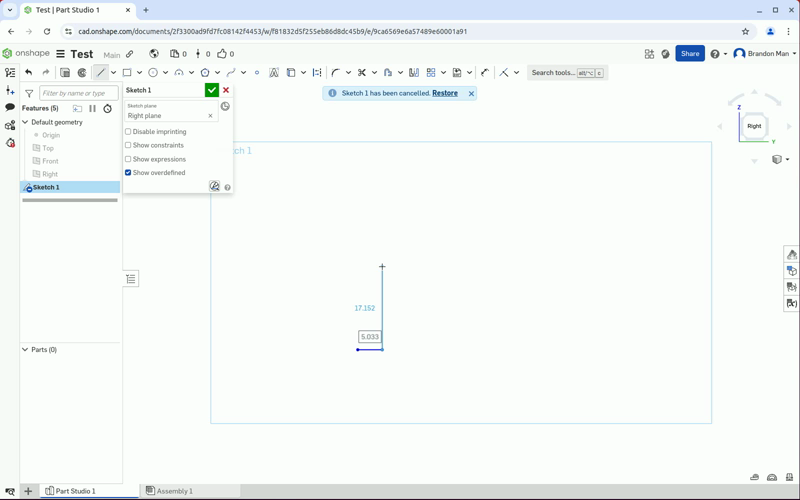
key_down(shift)
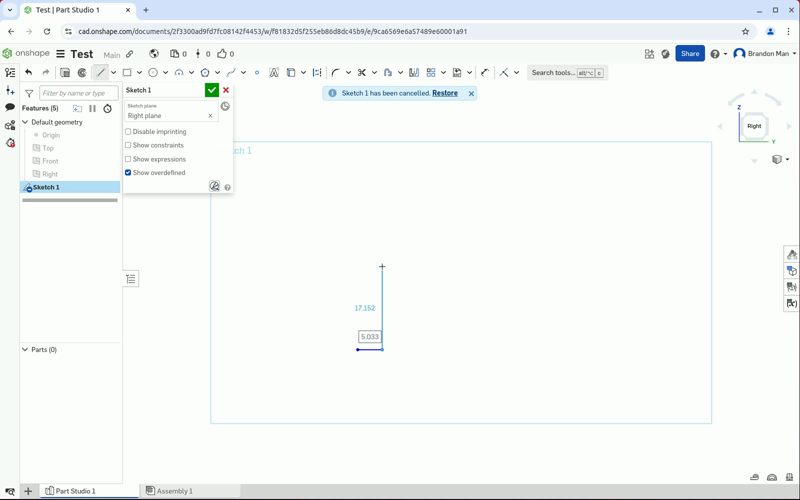
mouse_move(547, 266)
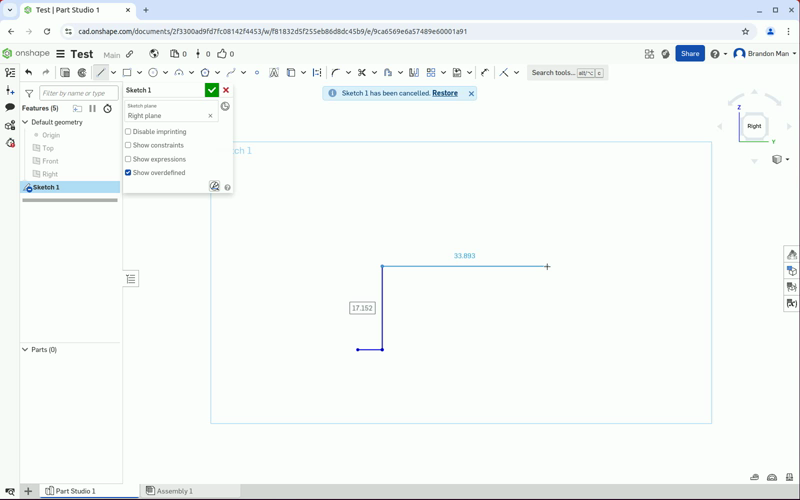
click(547, 266)
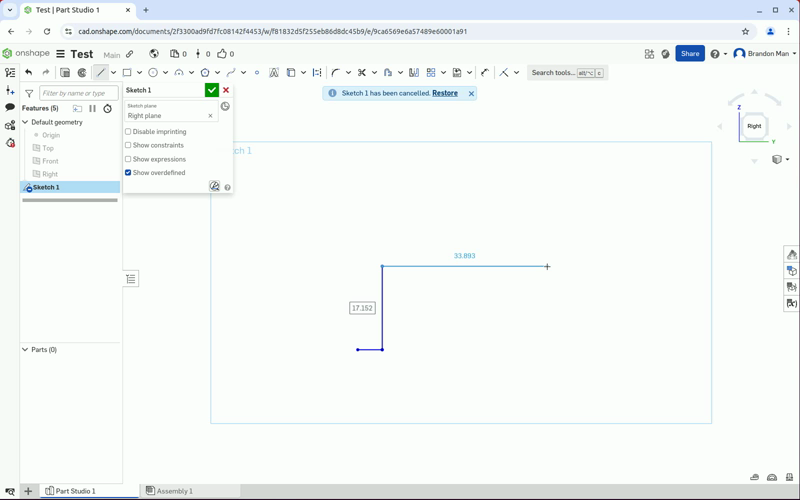
key_up(shift)
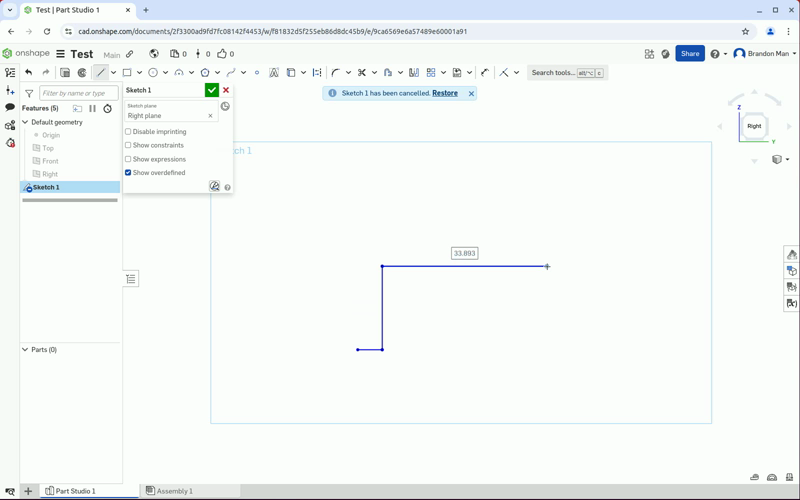
key_down(shift)
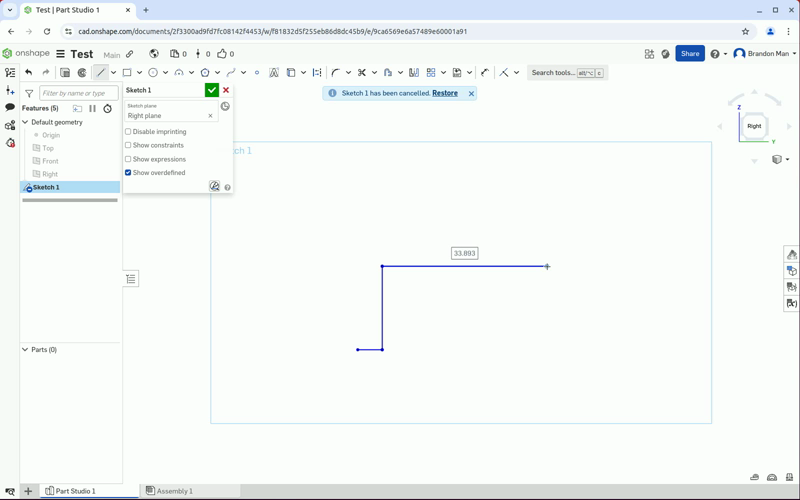
mouse_move(547, 349)
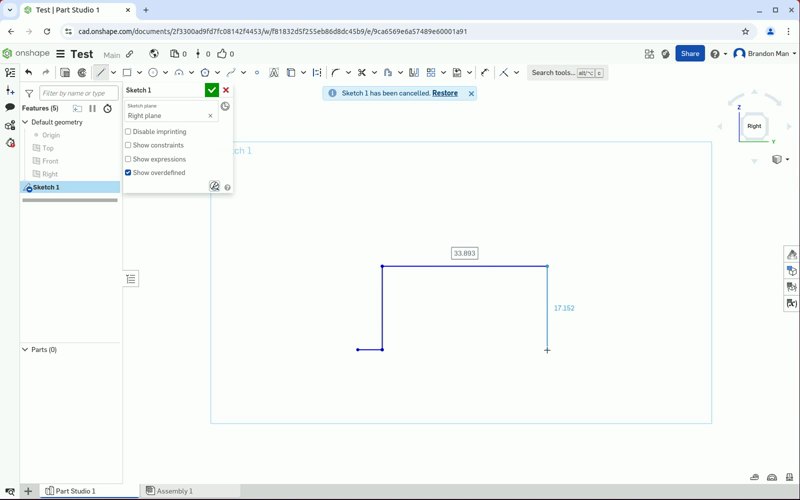
click(547, 349)
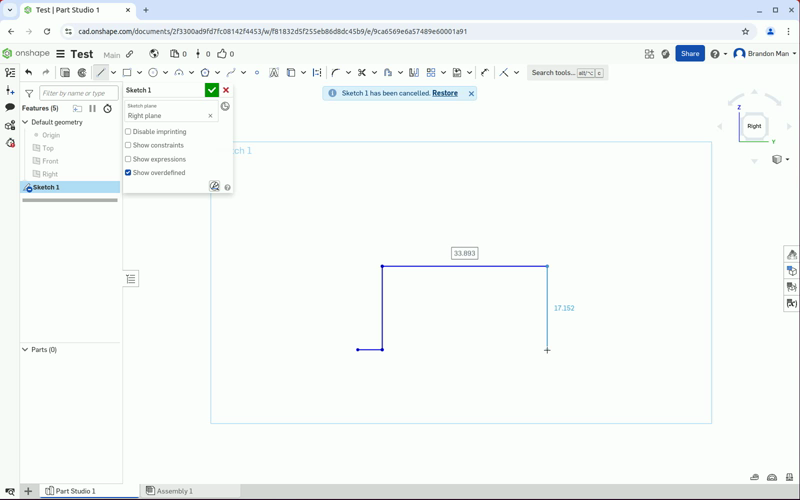
key_up(shift)
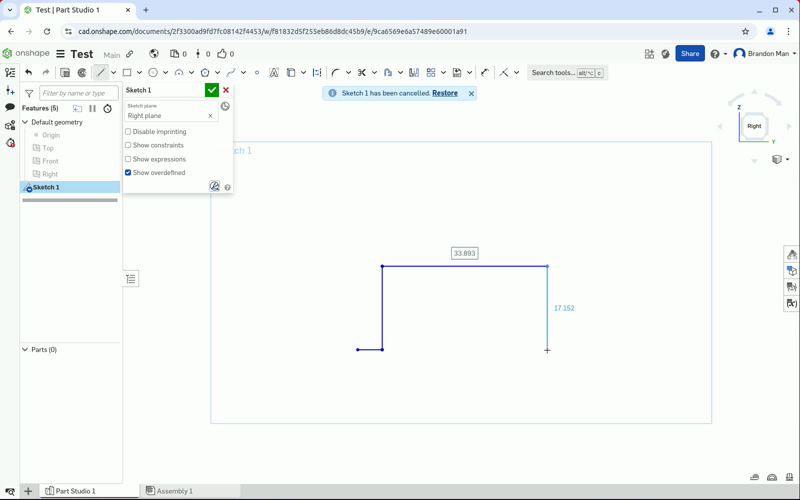
key_down(shift)
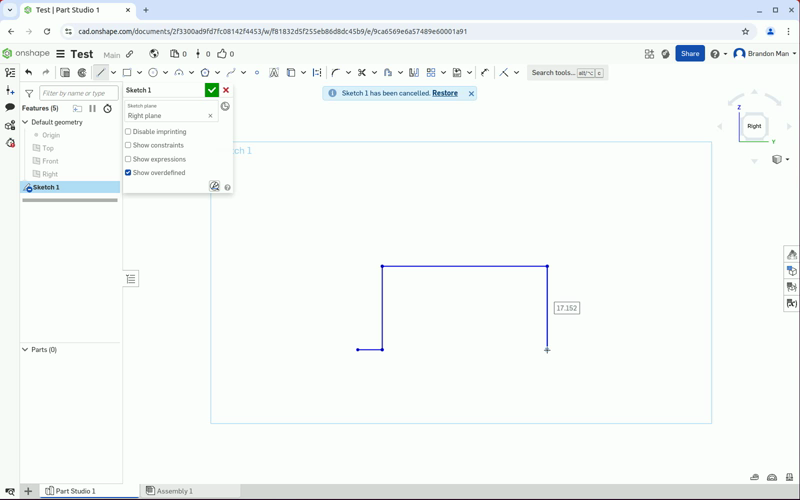
mouse_move(577, 349)
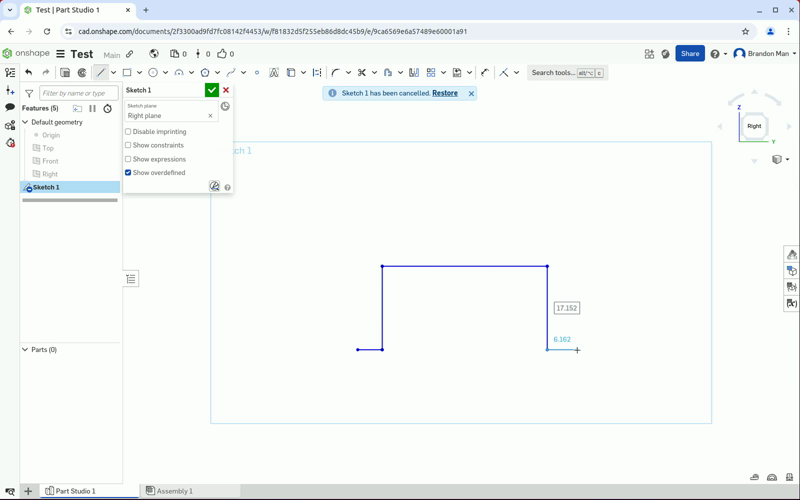
mouse_move(572, 349)
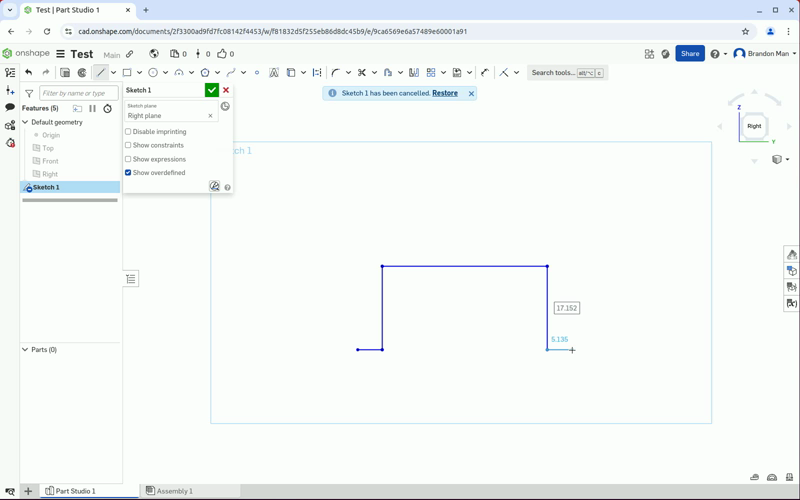
click(572, 349)
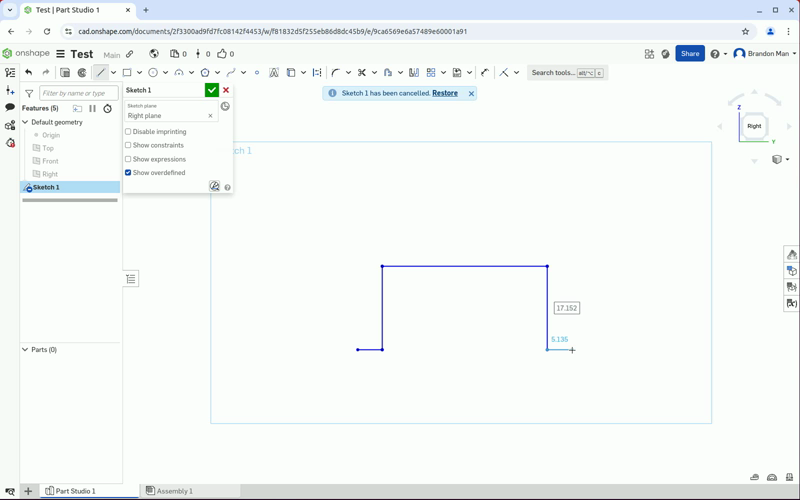
key_up(shift)
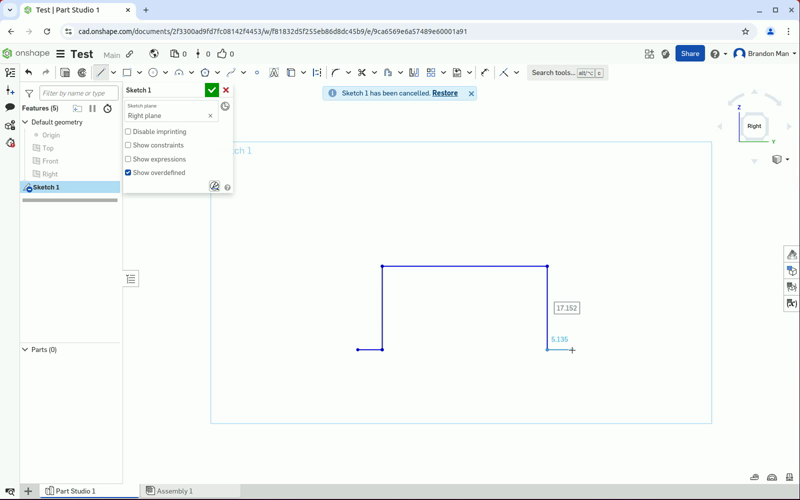
key_down(shift)
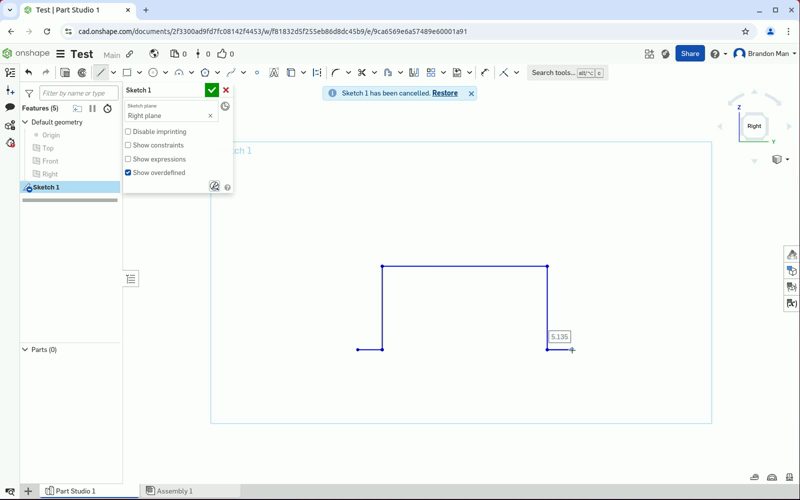
mouse_move(589, 349)
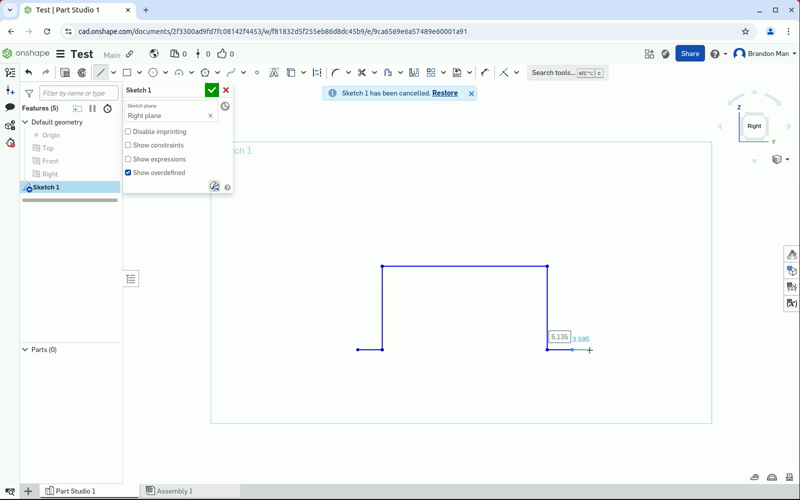
mouse_move(572, 340)
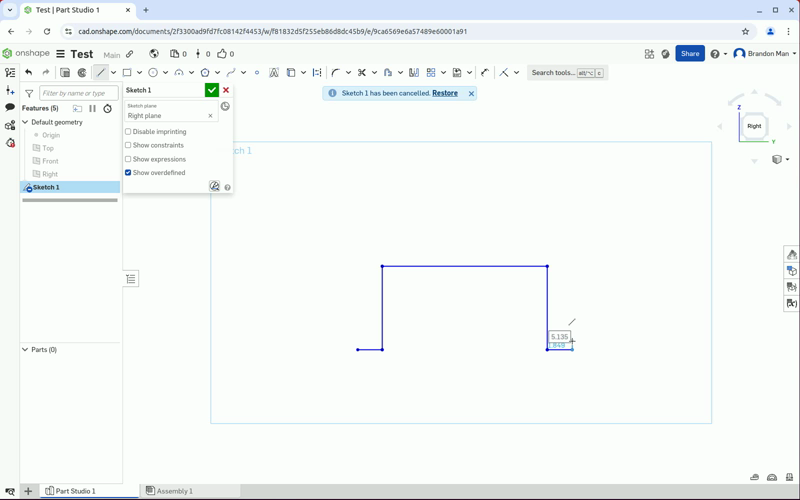
click(572, 340)
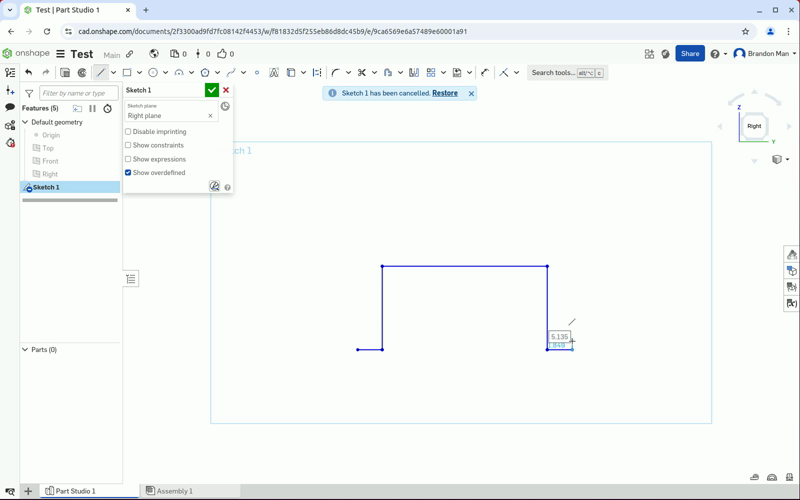
key_up(shift)
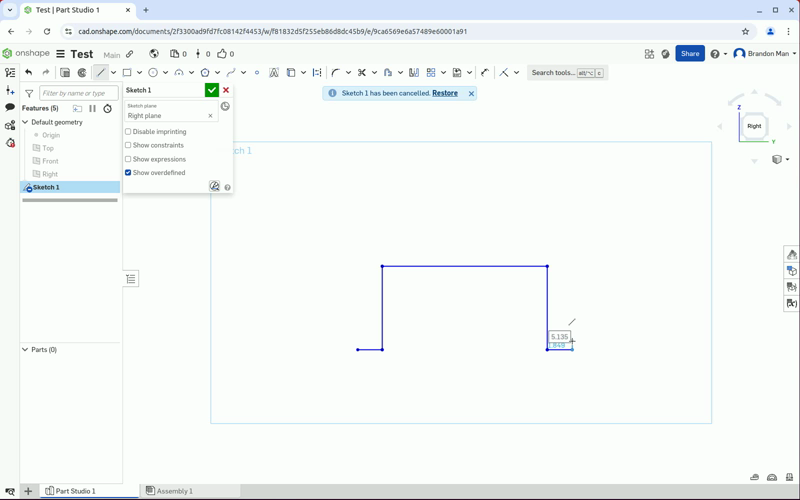
key_down(shift)
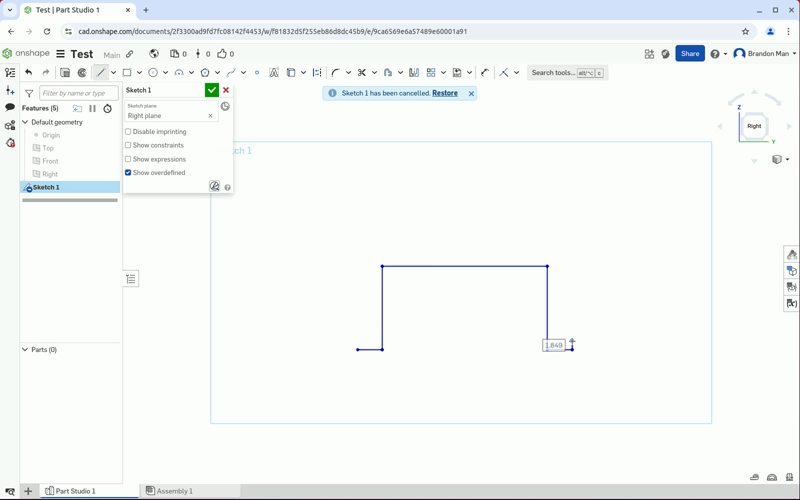
mouse_move(589, 340)
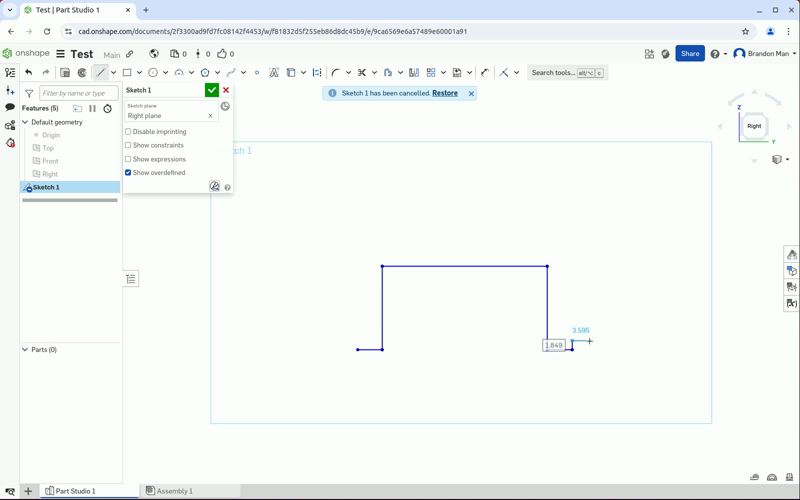
mouse_move(556, 340)
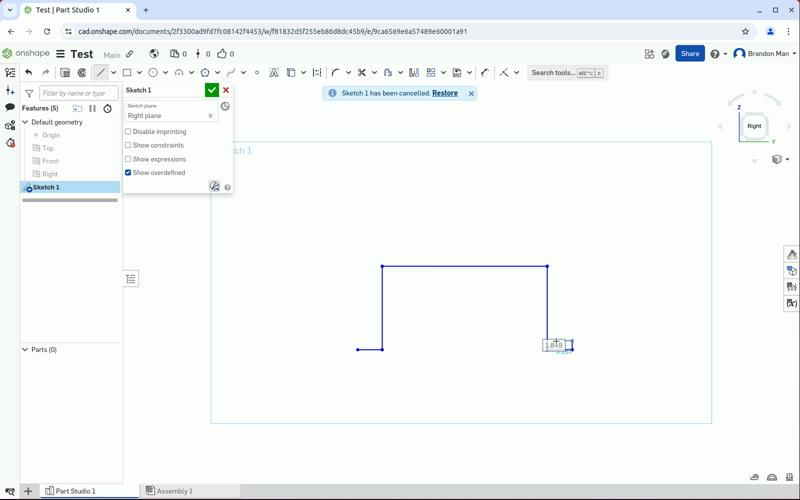
click(556, 340)
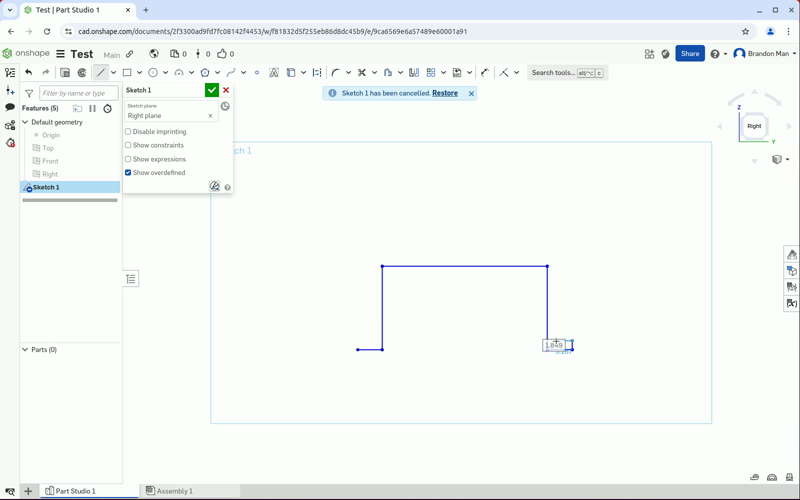
key_up(shift)
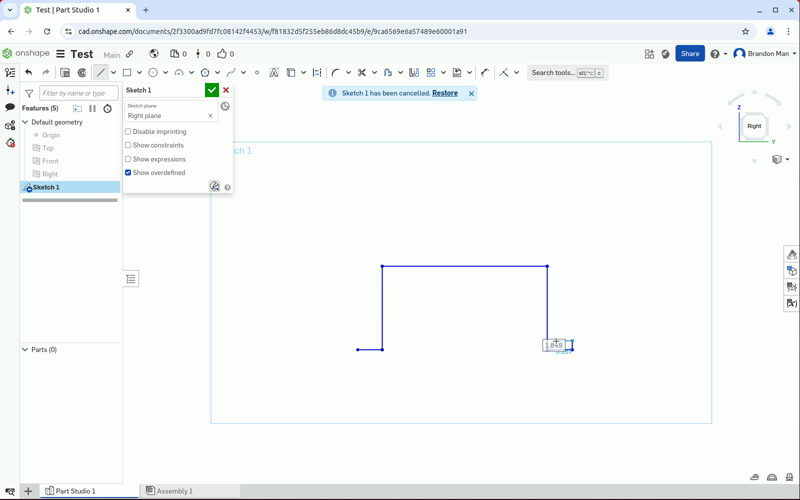
key_down(shift)
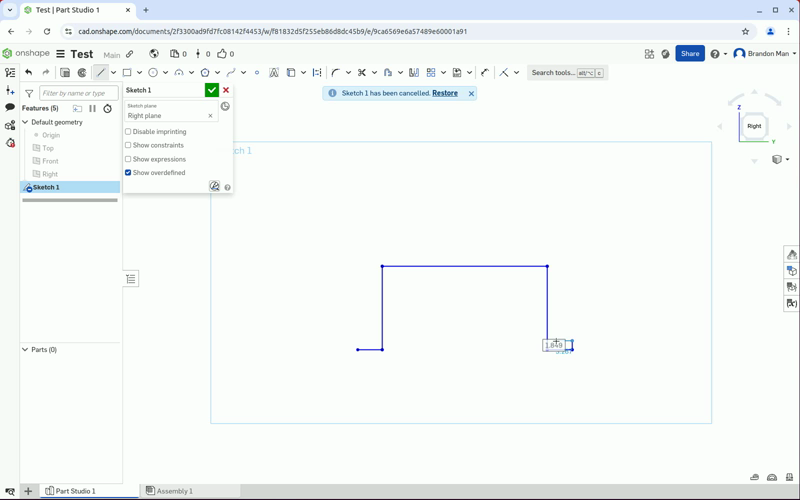
mouse_move(556, 259)
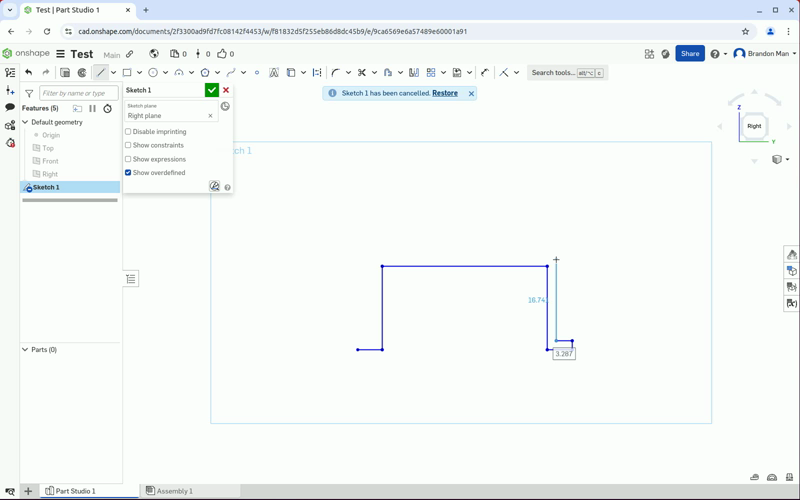
click(556, 259)
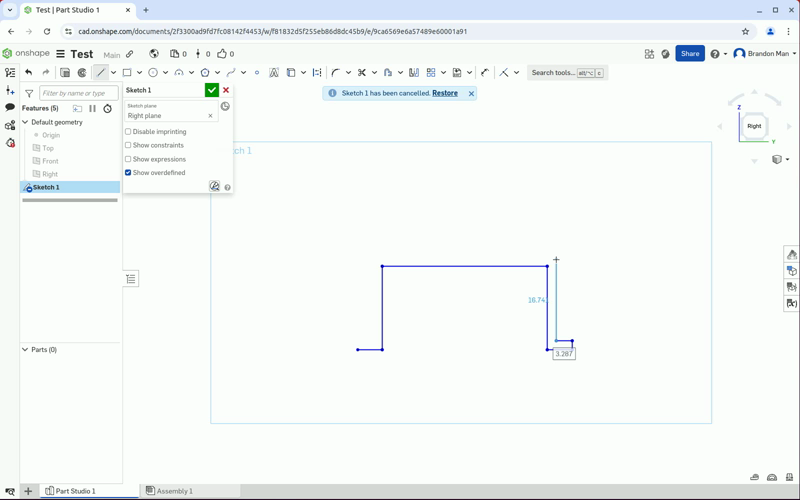
key_up(shift)
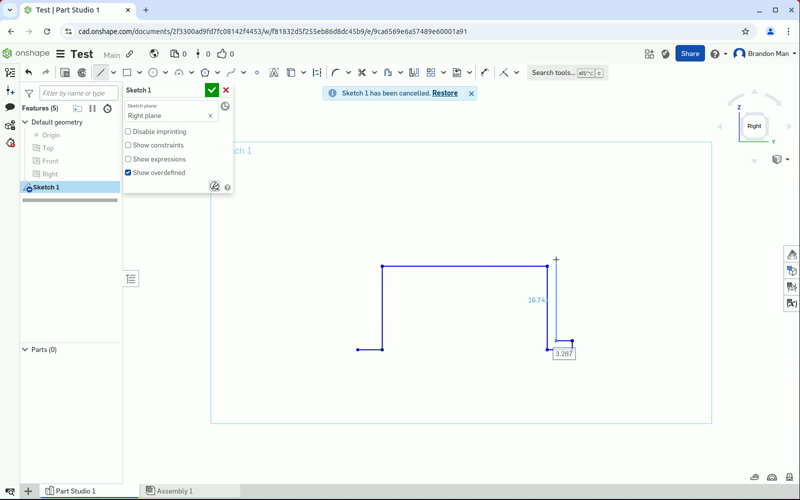
key_down(shift)
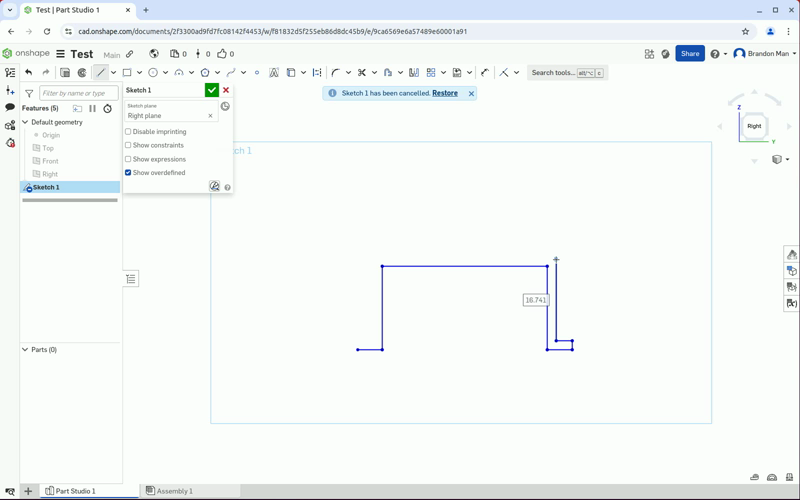
mouse_move(373, 259)
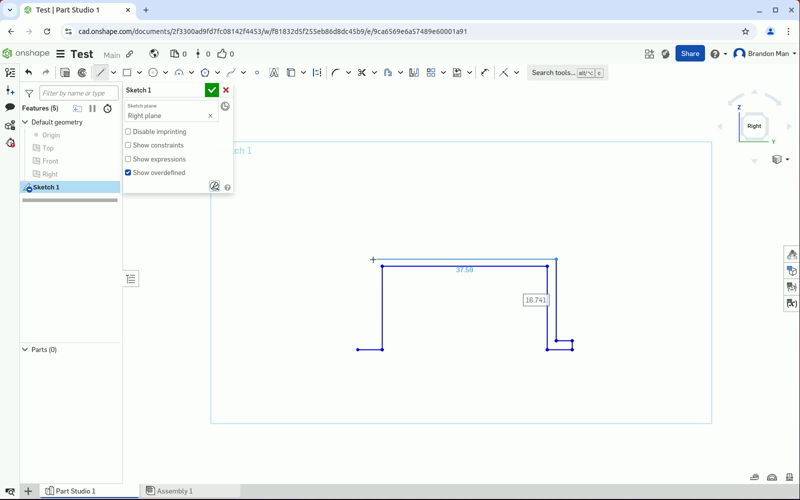
click(373, 259)
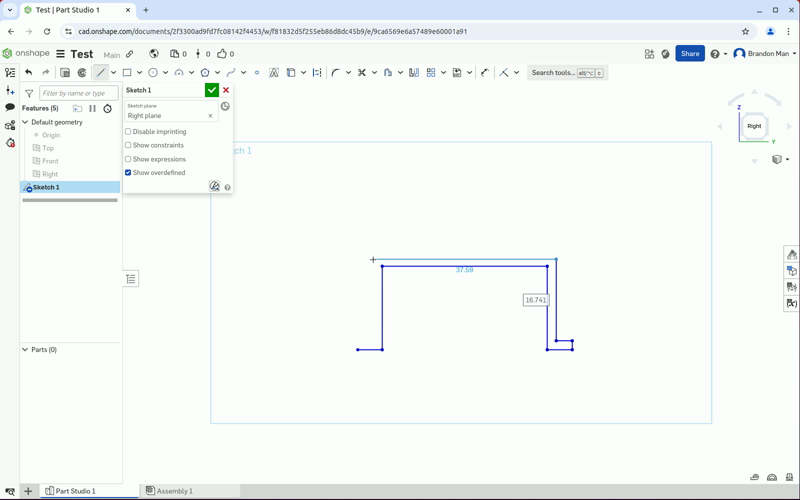
key_up(shift)
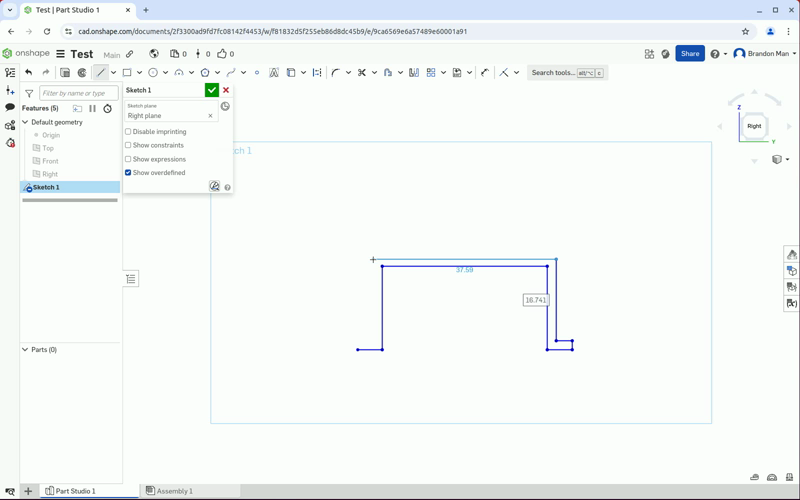
key_down(shift)
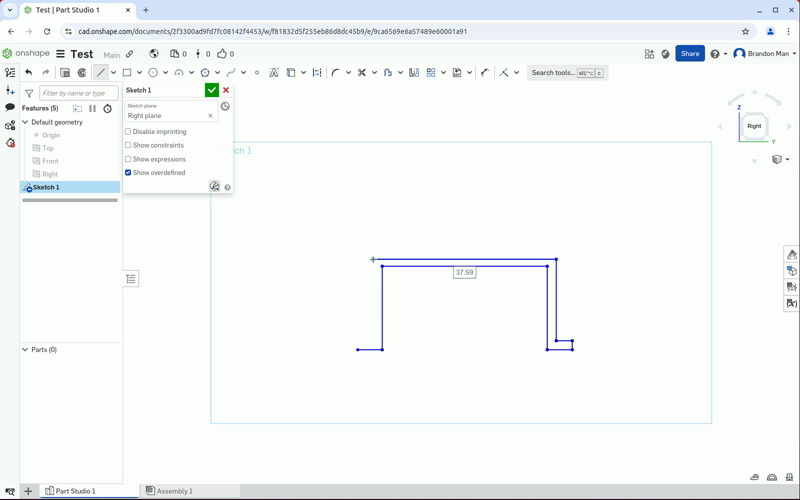
mouse_move(373, 340)
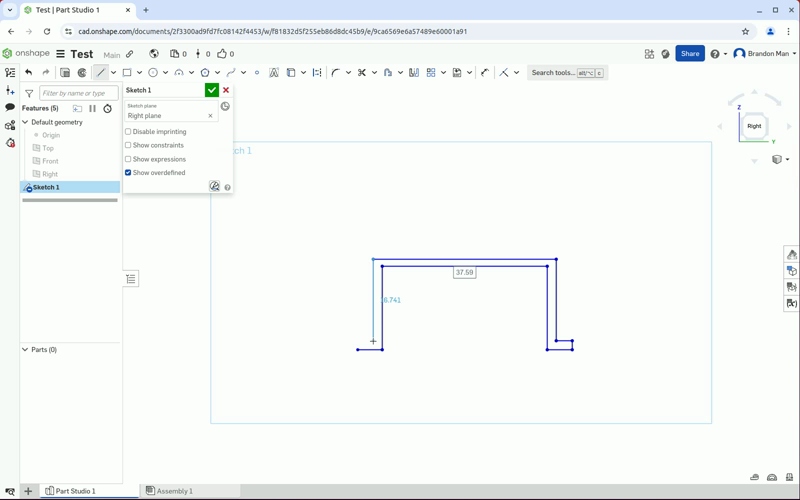
click(373, 340)
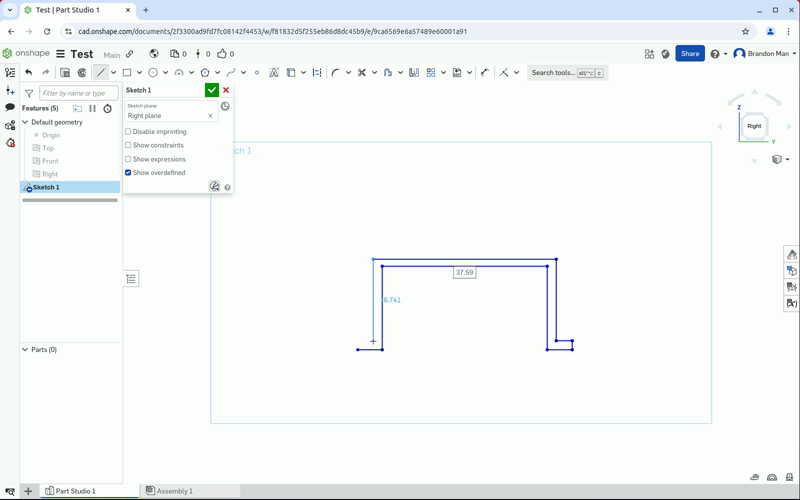
key_up(shift)
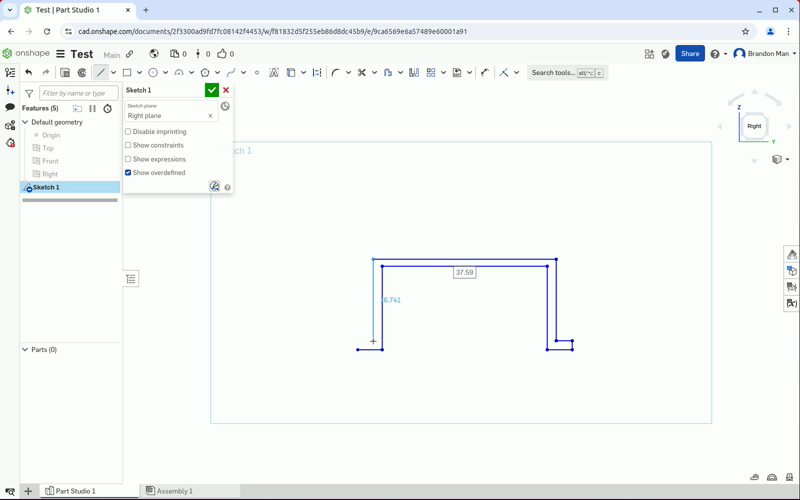
key_down(shift)
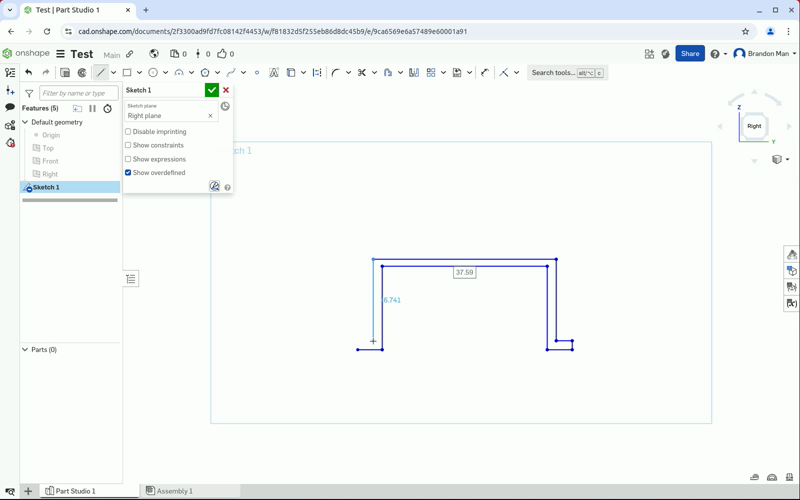
mouse_move(403, 340)
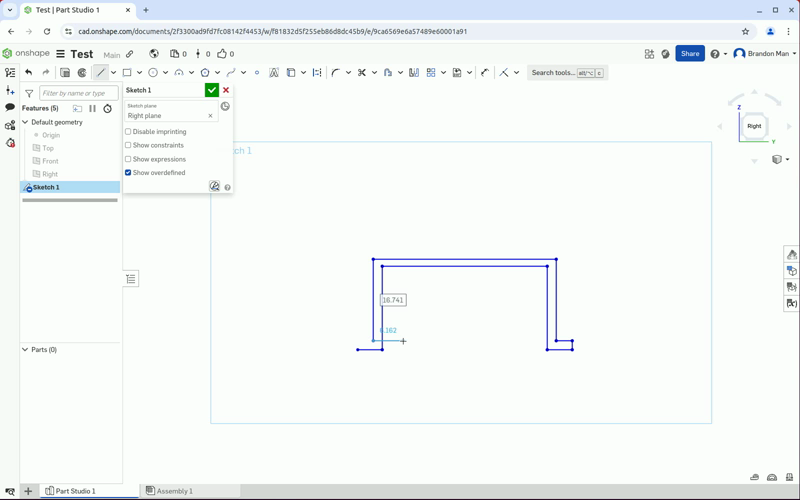
mouse_move(357, 340)
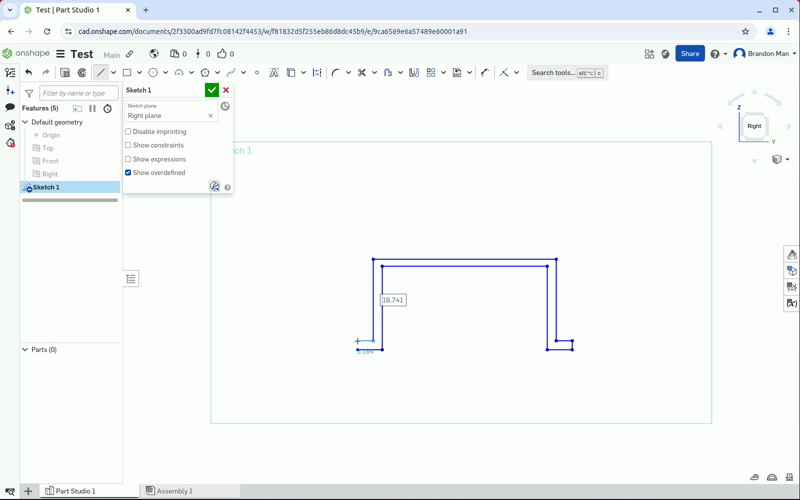
click(357, 340)
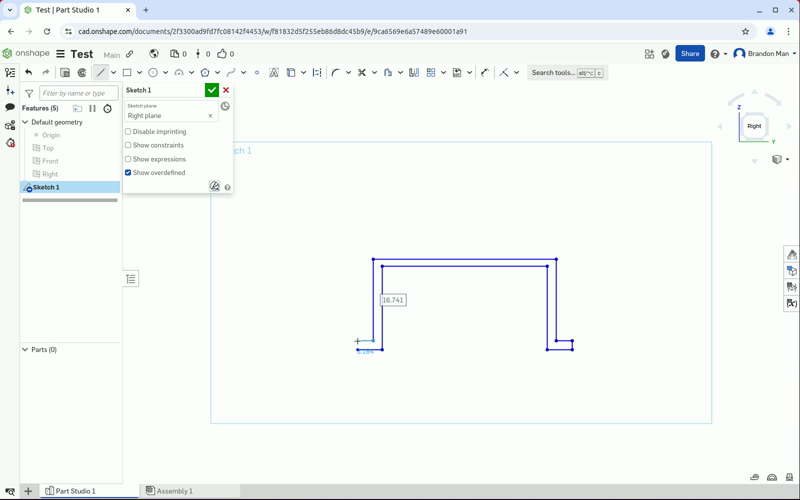
key_up(shift)
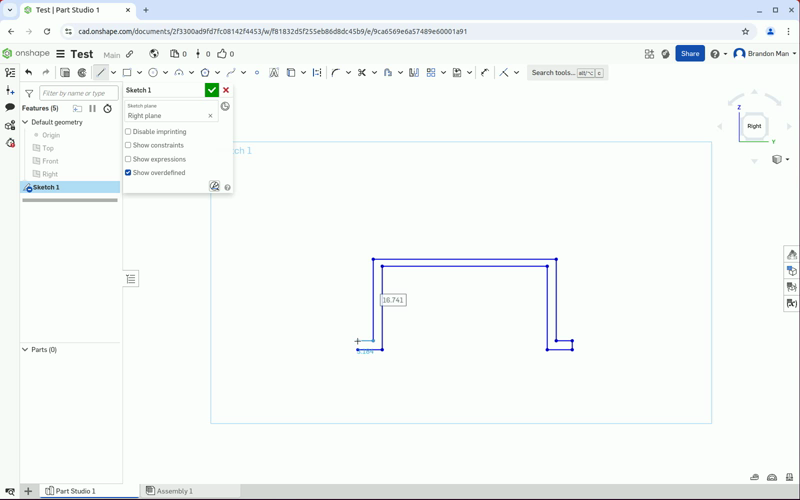
mouse_move(387, 340)
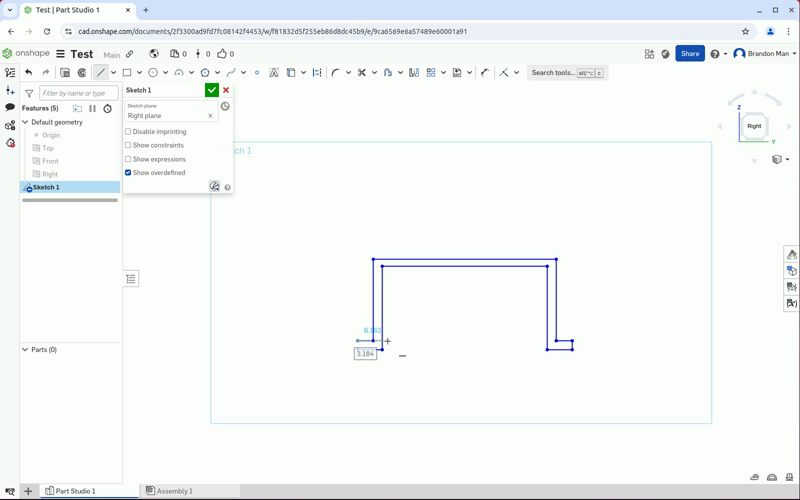
key_down(shift)
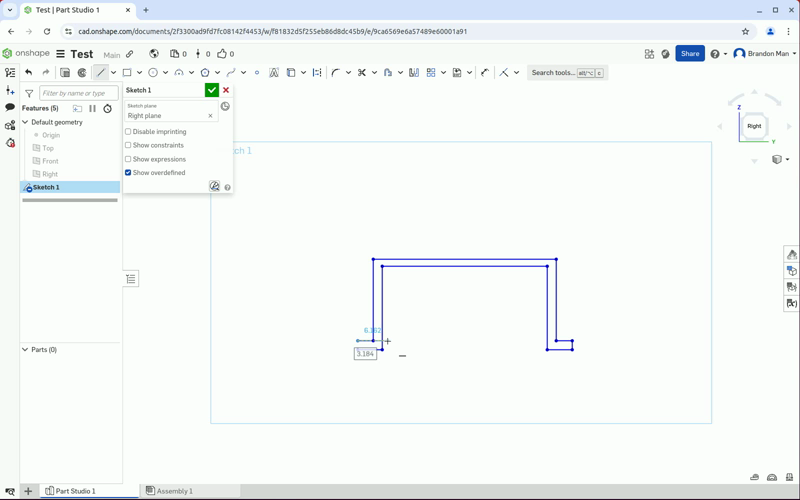
mouse_move(357, 349)
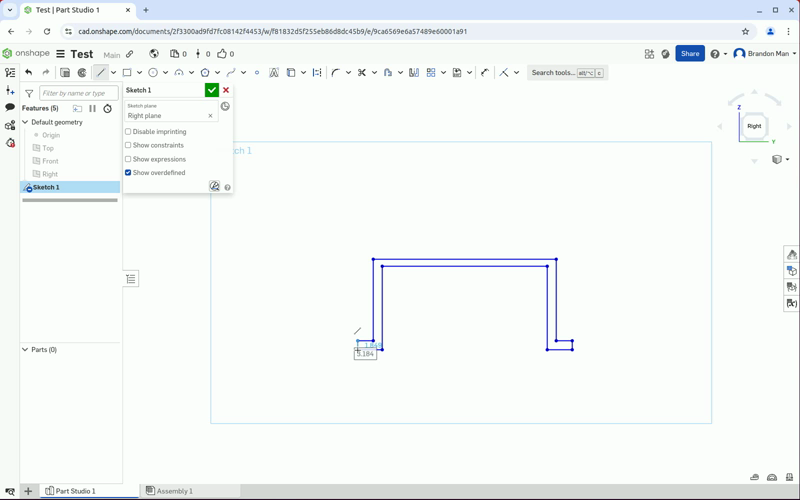
key_up(shift)
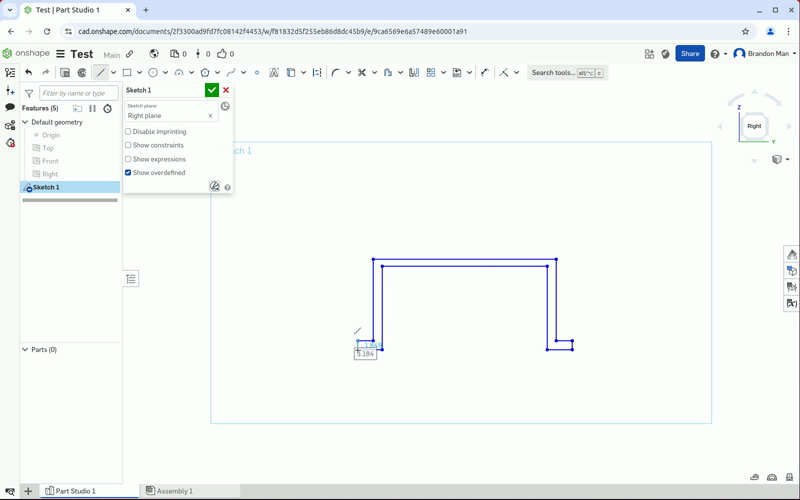
click(357, 349)
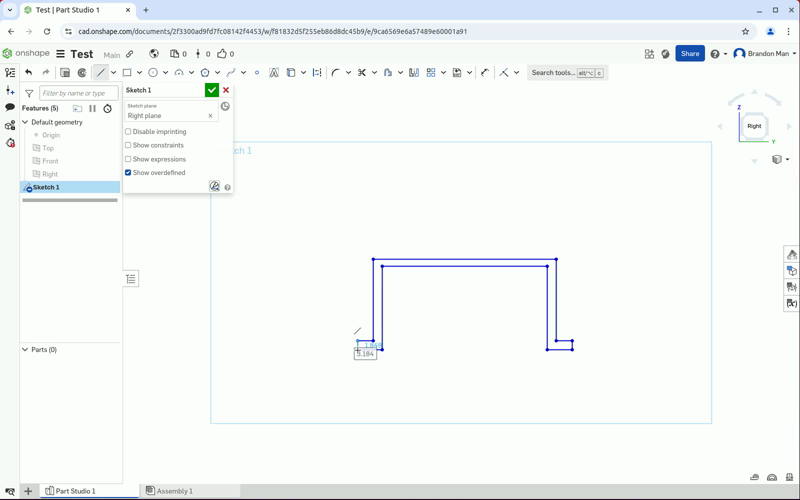
key(esc)
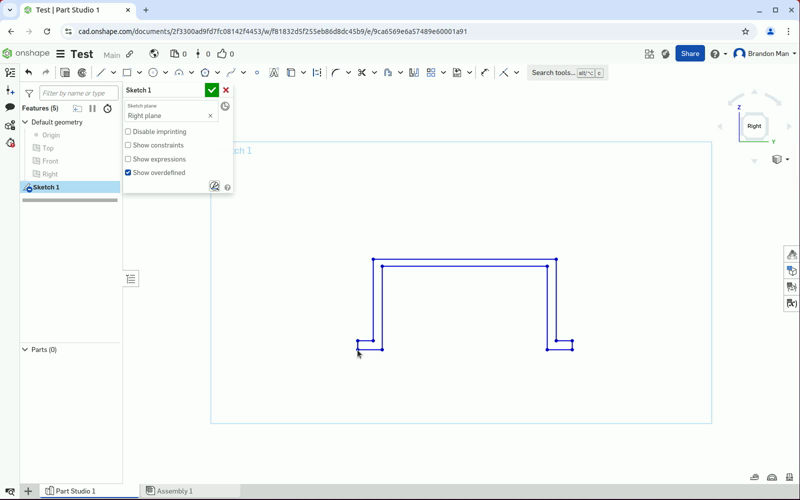
mouse_move(419, 262)
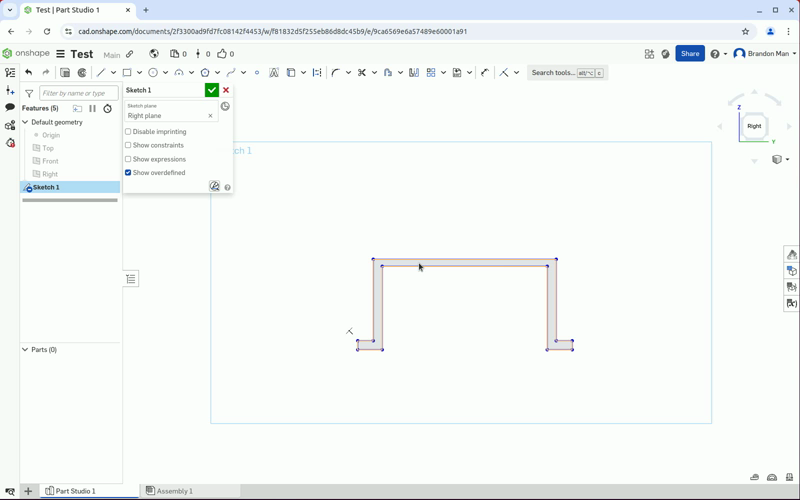
click(419, 262)
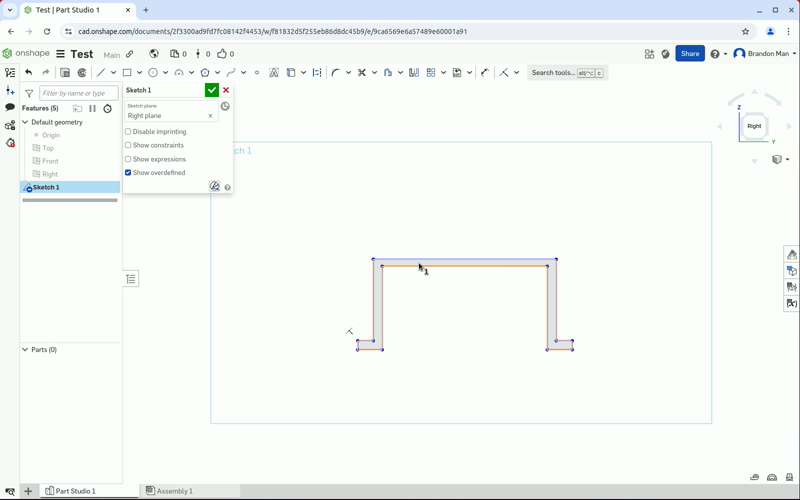
mouse_move(73, 352)
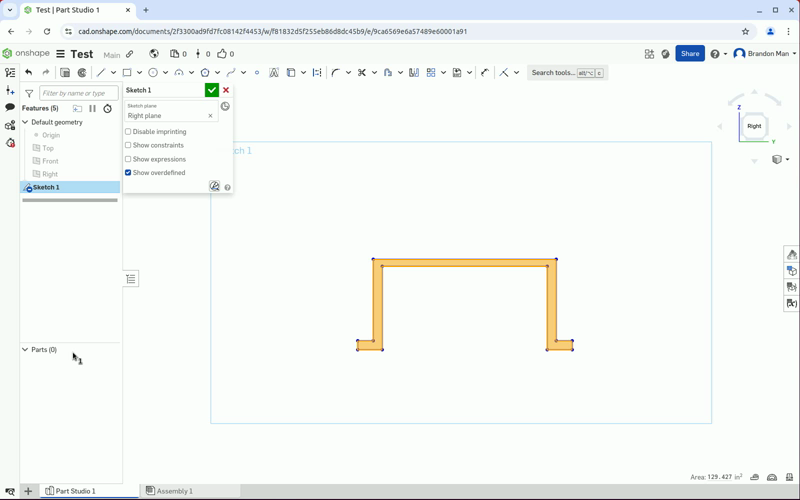
key(shift+y)
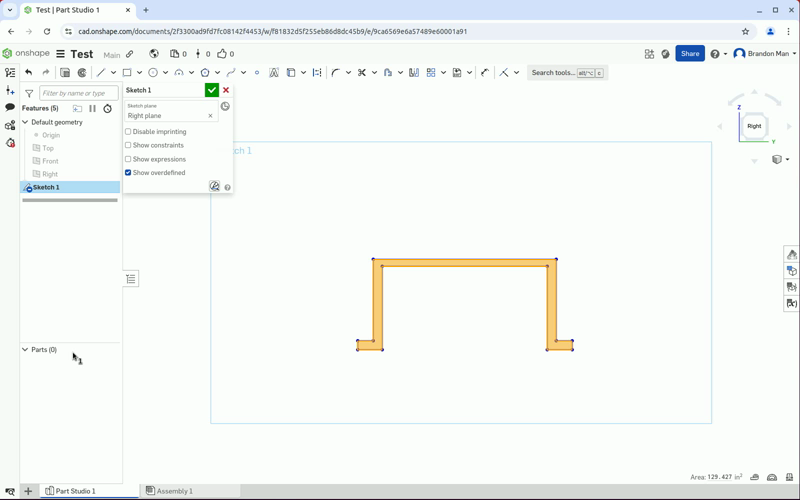
key(shift+e)
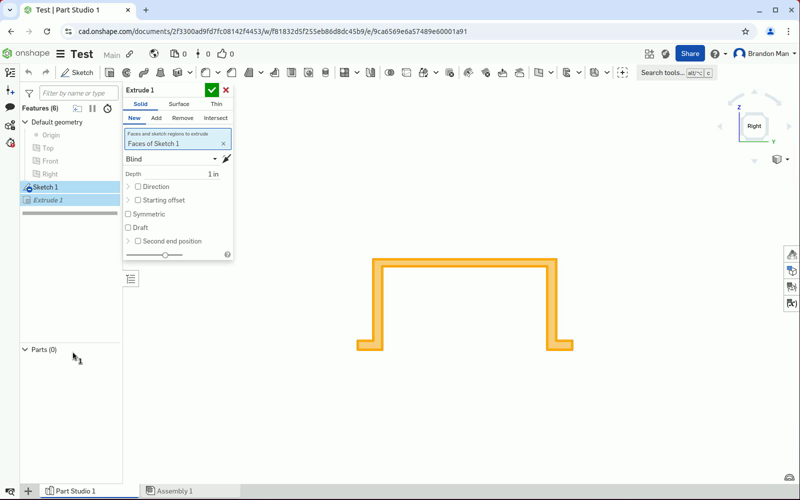
mouse_move(143, 106)
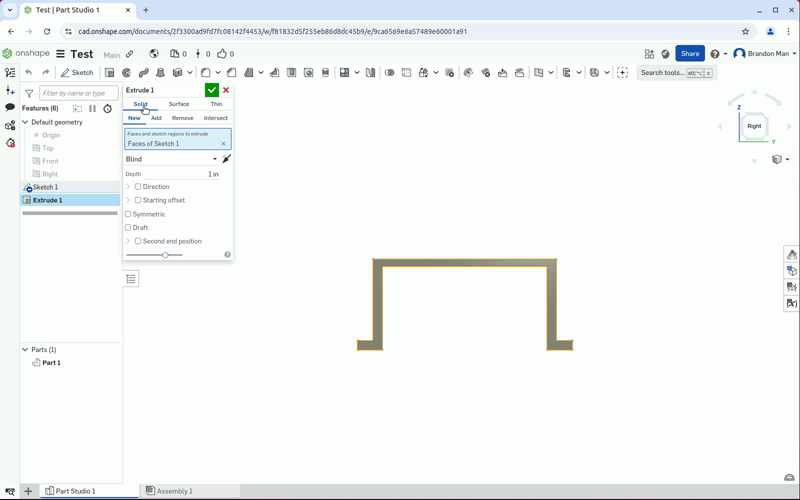
click(143, 106)
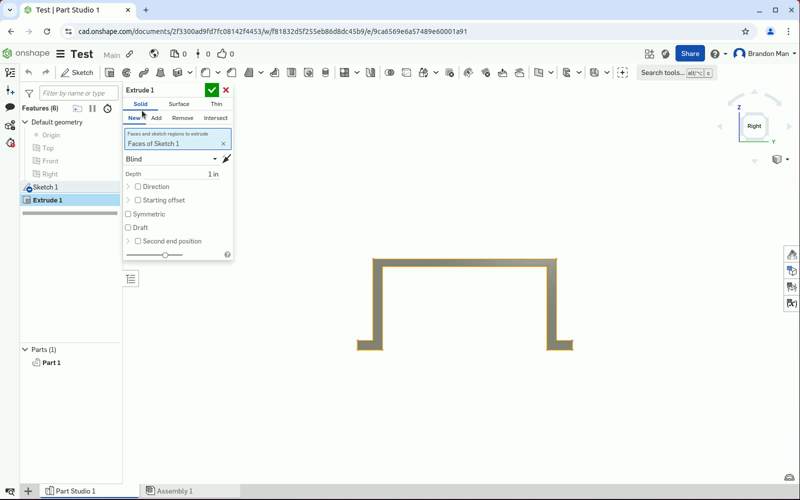
mouse_move(137, 120)
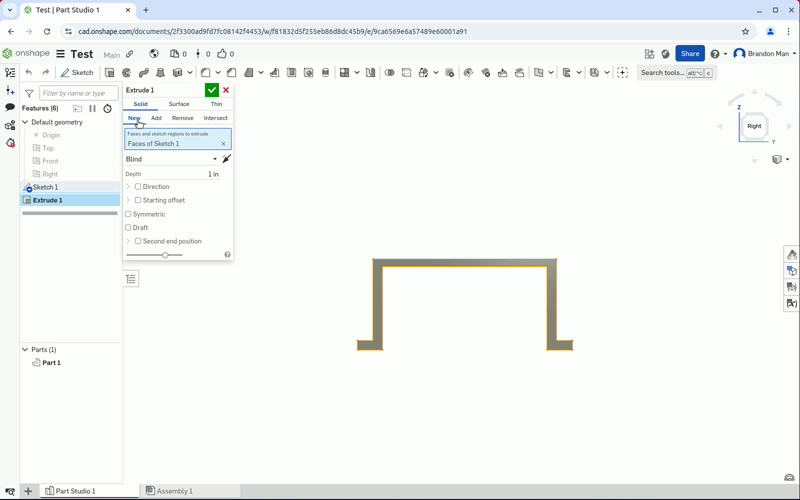
click(137, 120)
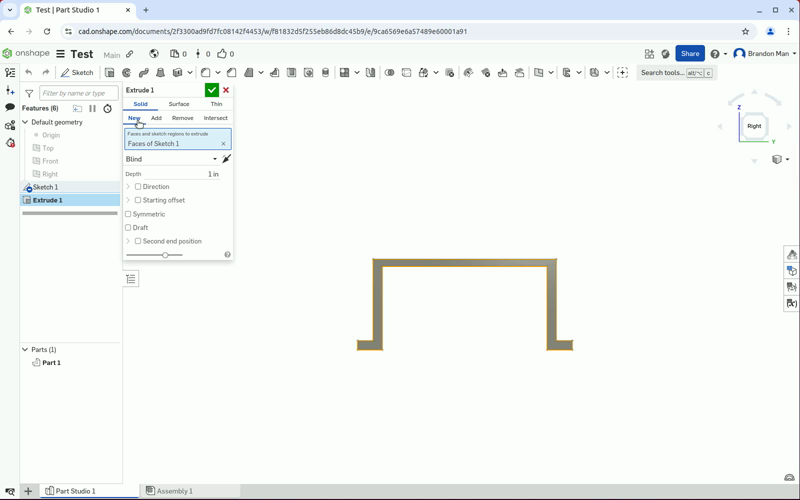
key(tab, 4)
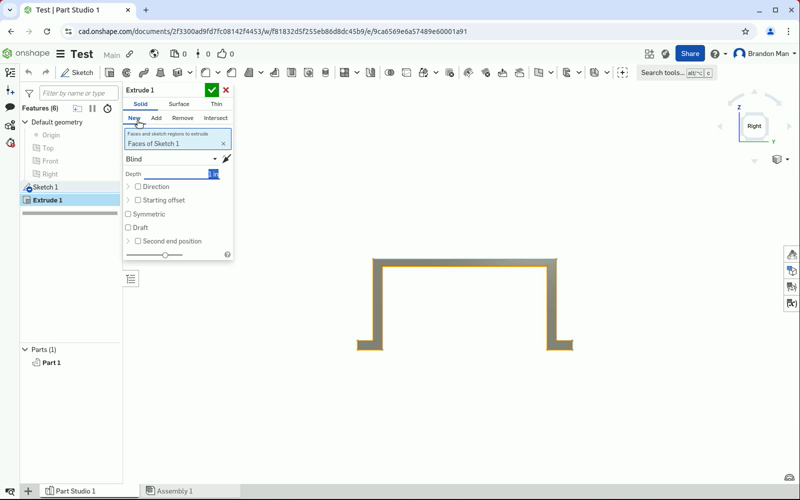
text(4.333)
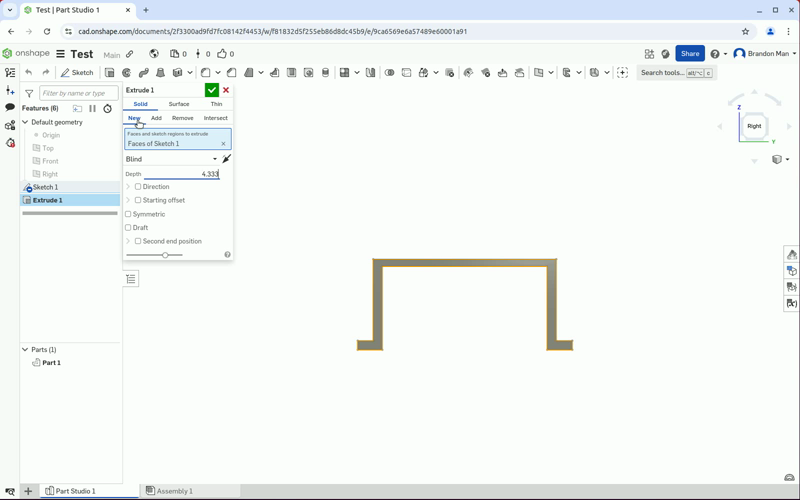
key(enter)
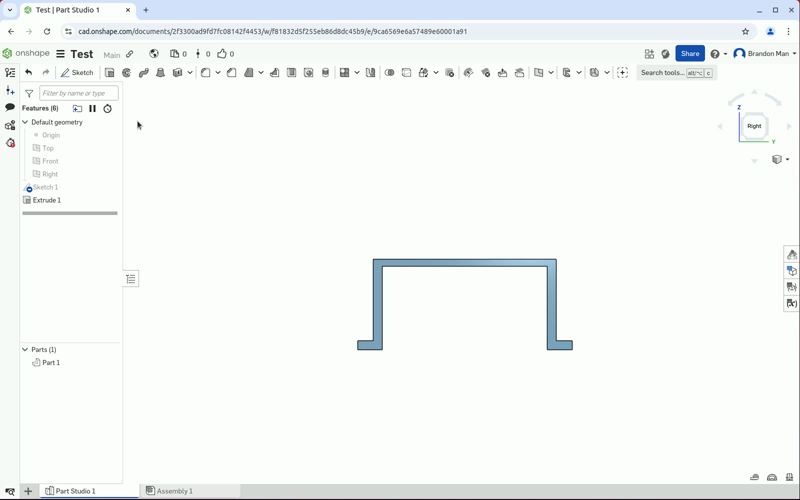
key(shift+h)
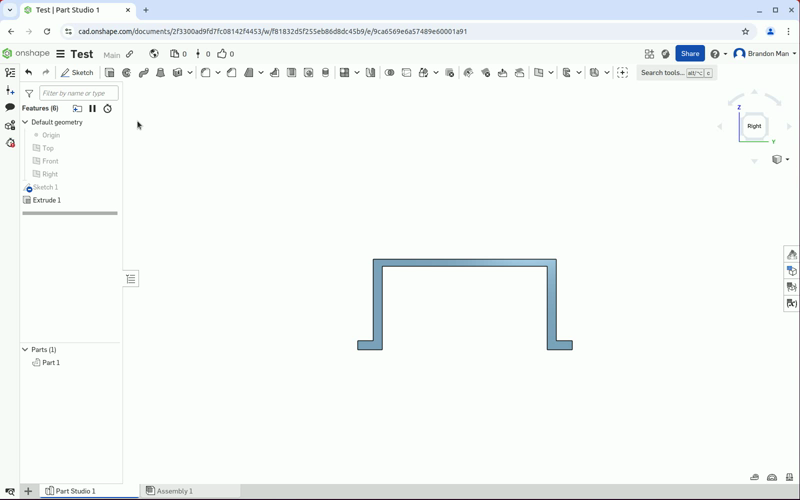
key(shift+h)
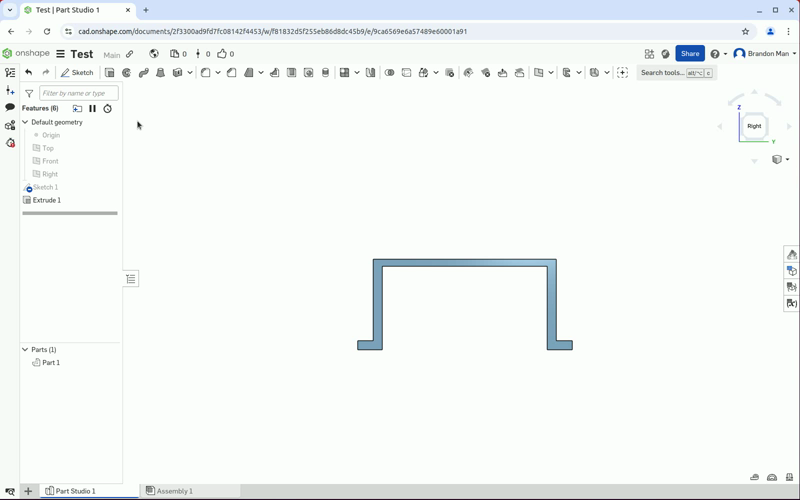
mouse_move(73, 189)
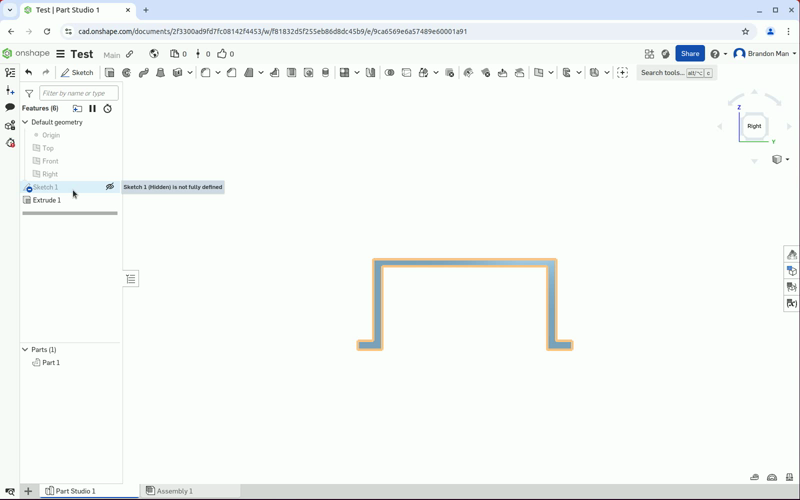
click(73, 189)
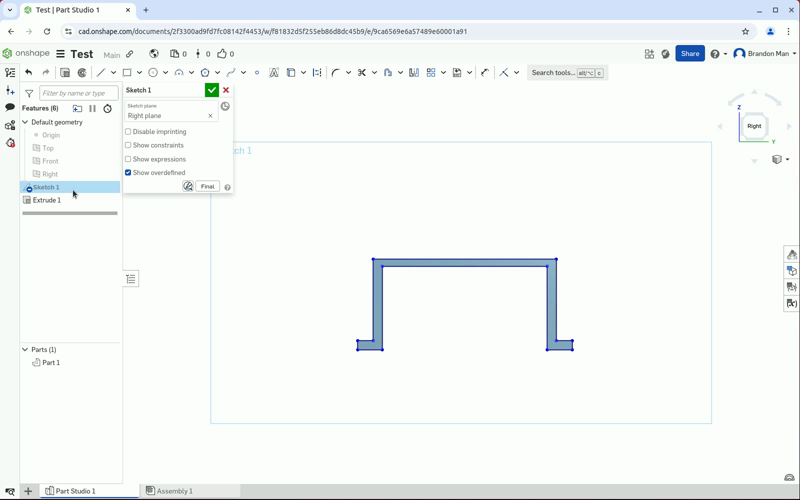
mouse_move(229, 92)
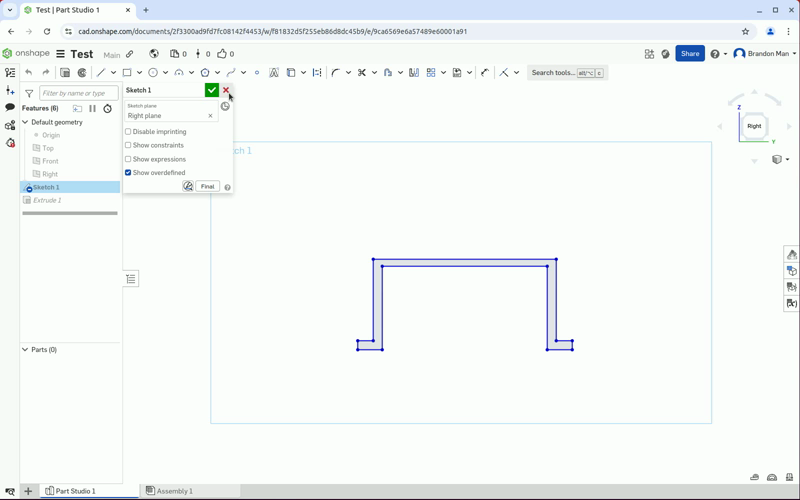
click(229, 92)
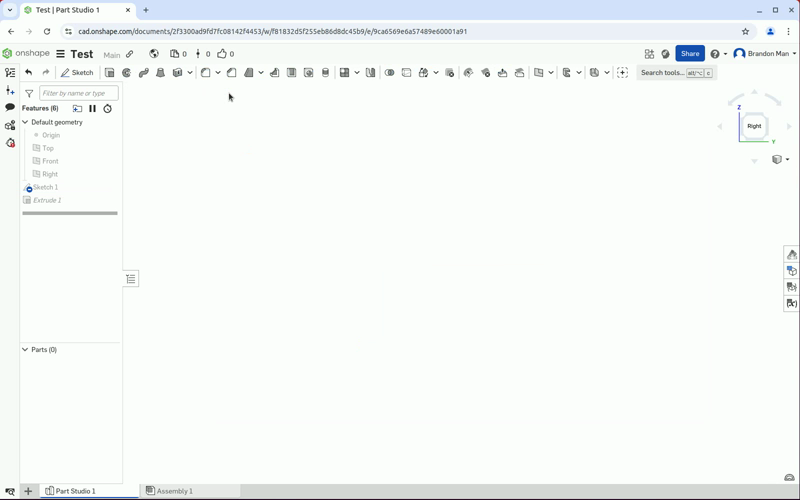
mouse_move(73, 352)
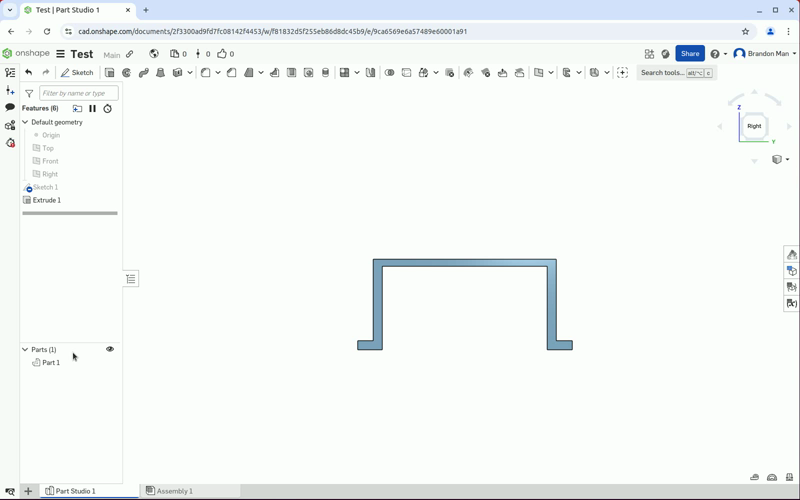
key(y)
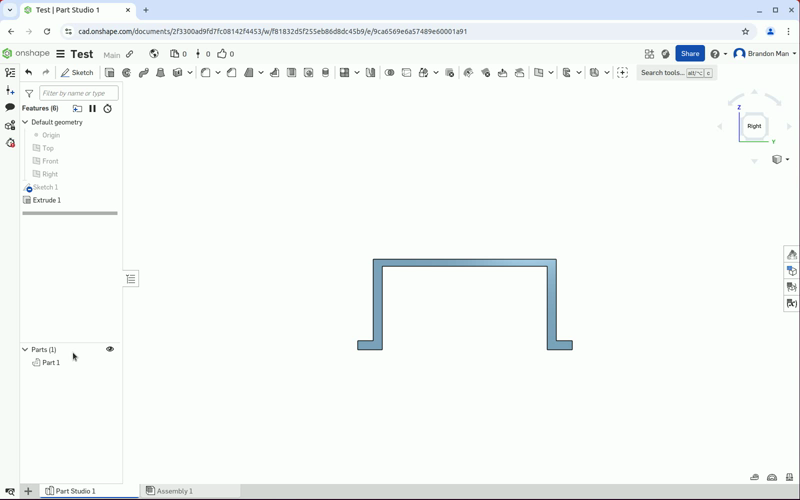
key(shift+p)
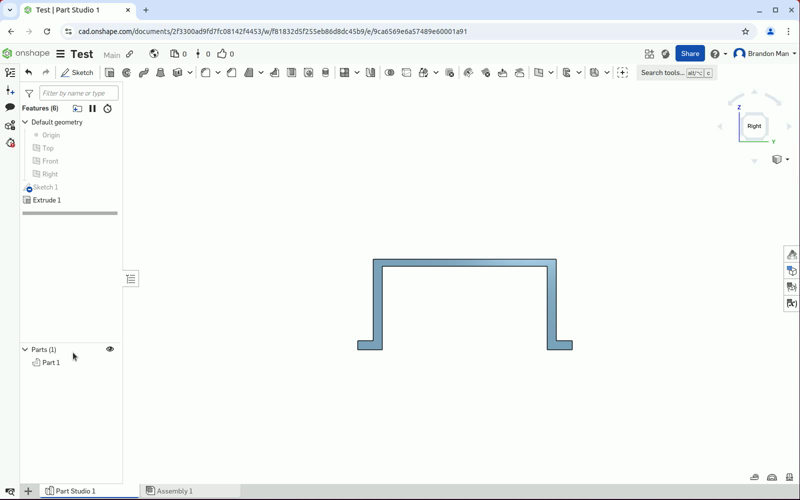
key(space)
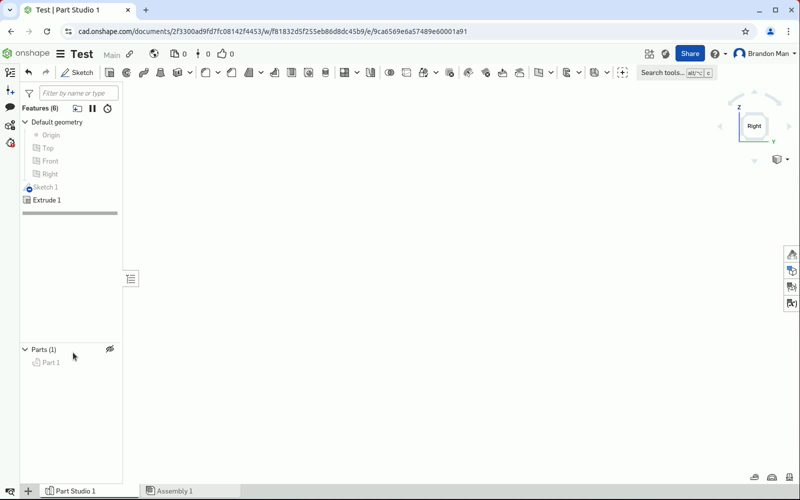
key_down(shift)
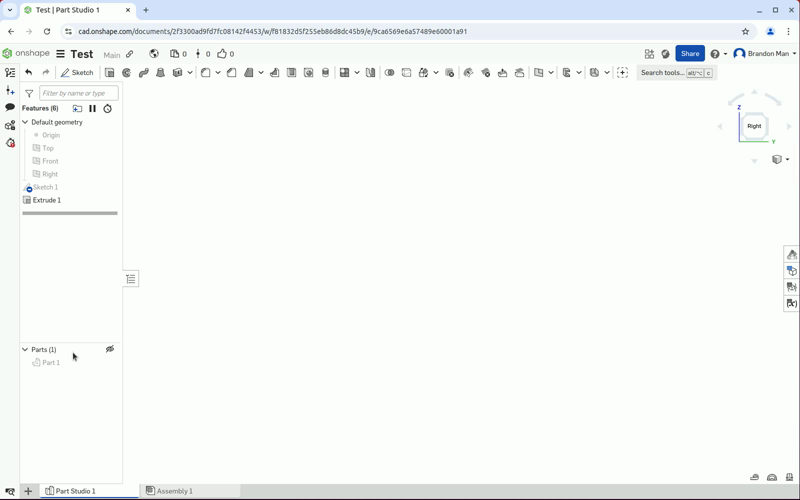
key(right)
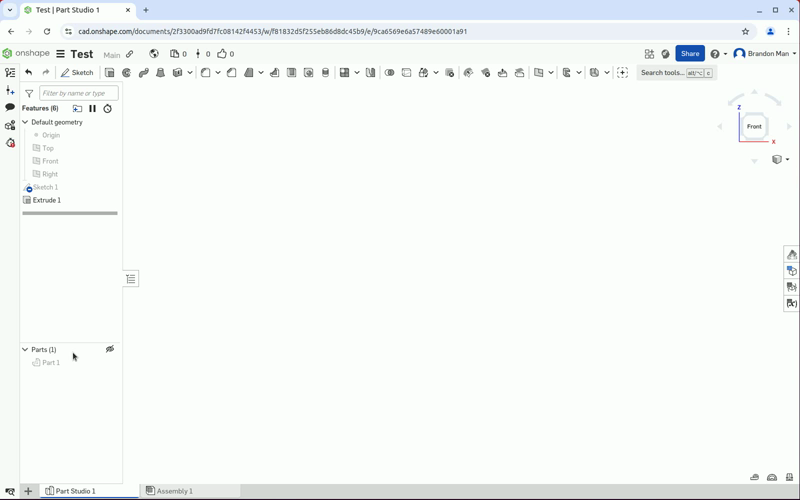
key_up(shift)
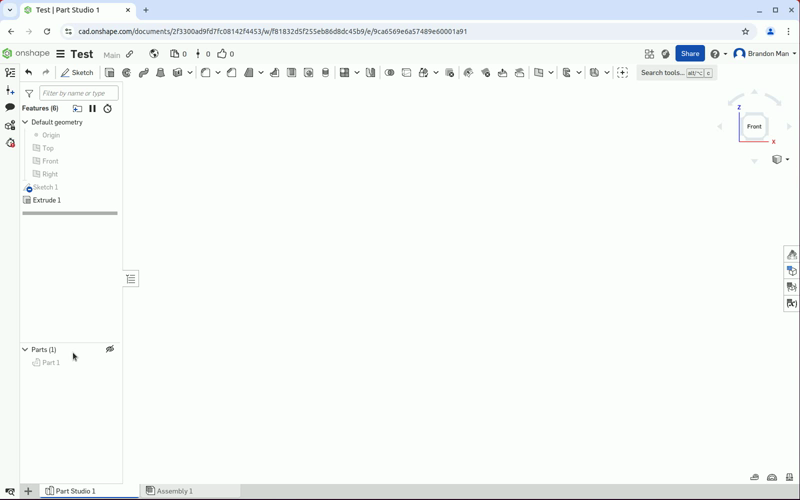
key(space)
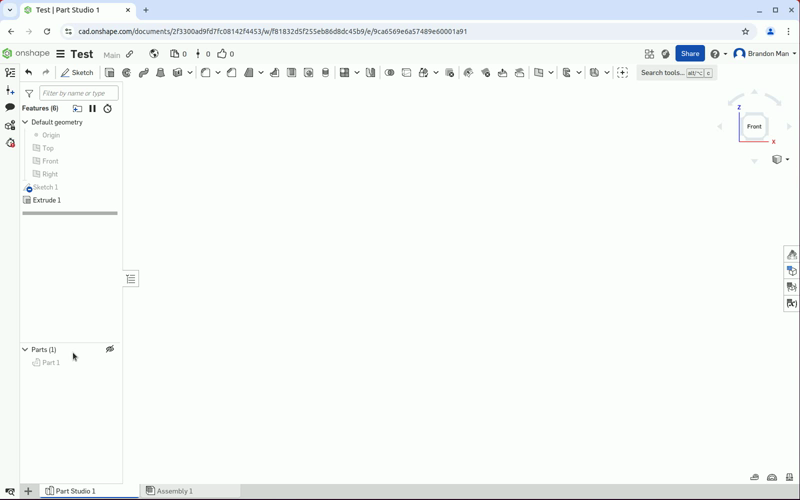
key_down(shift)
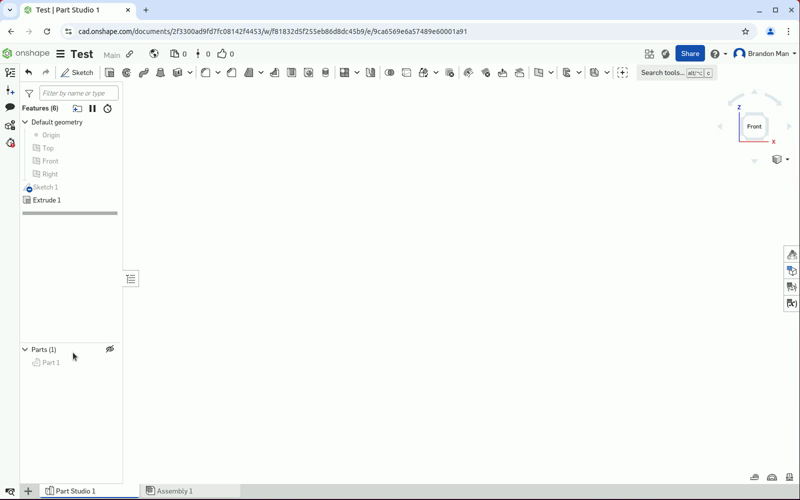
key(down)
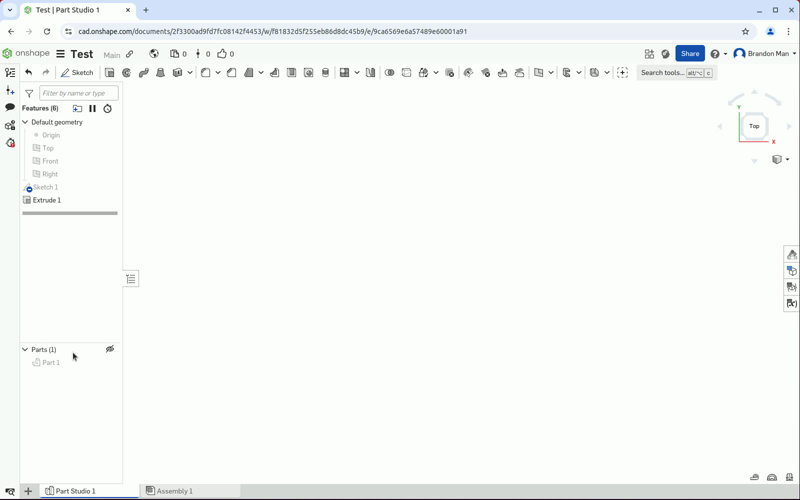
key_up(shift)
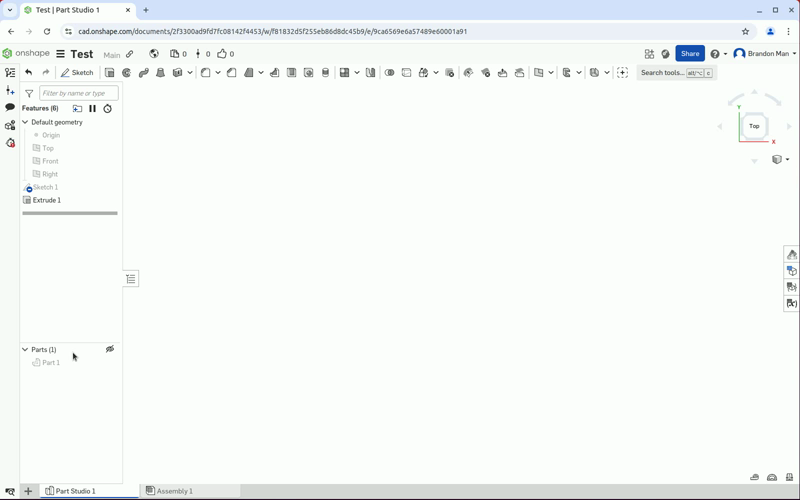
mouse_move(73, 352)
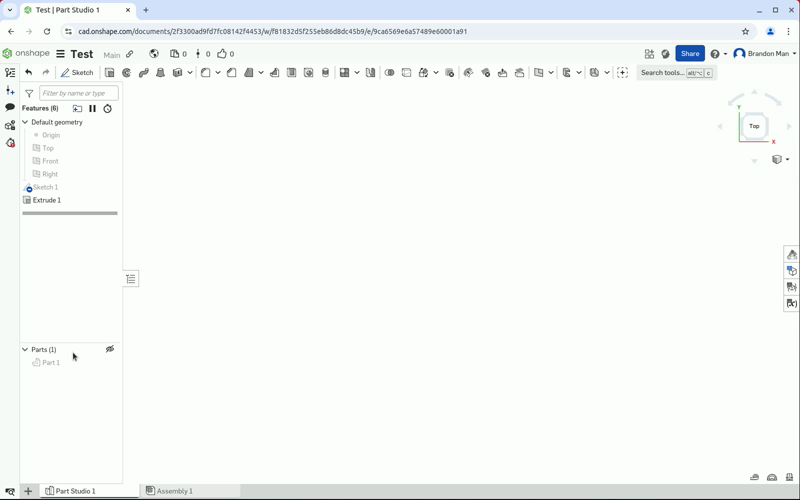
key(shift+y)
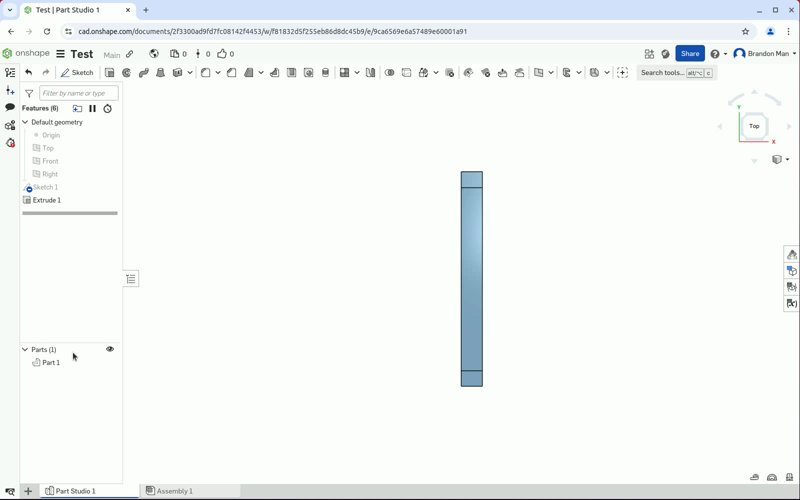
mouse_move(541, 75)
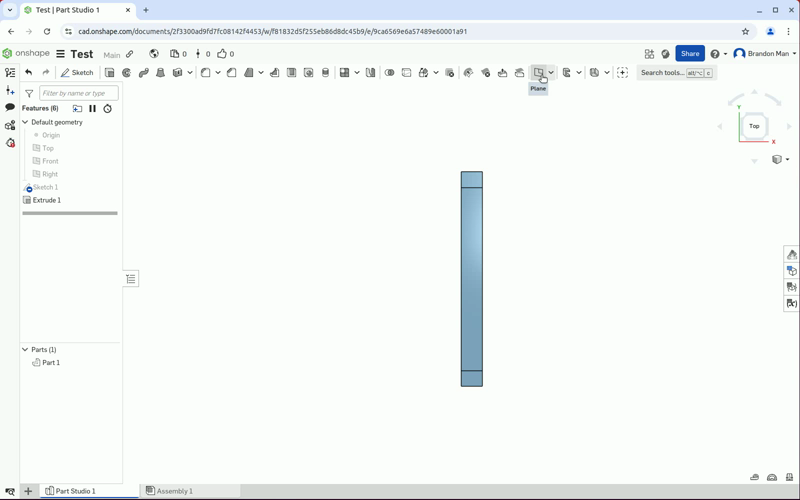
click(541, 75)
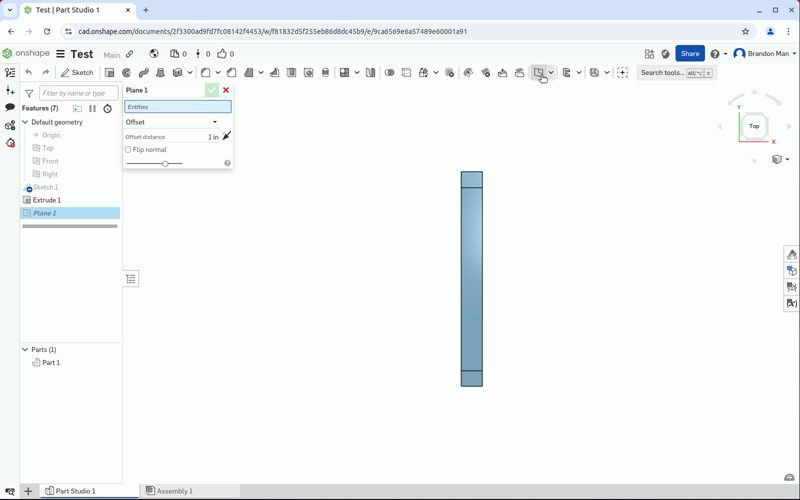
mouse_move(73, 150)
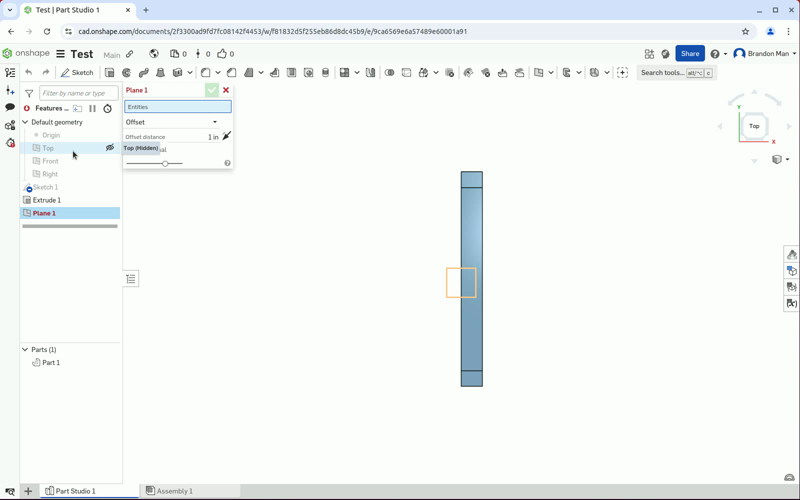
click(73, 150)
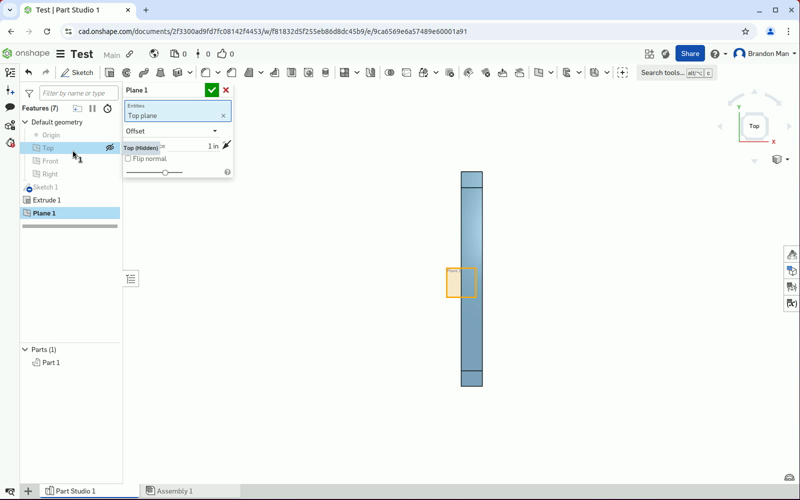
key(tab, 2)
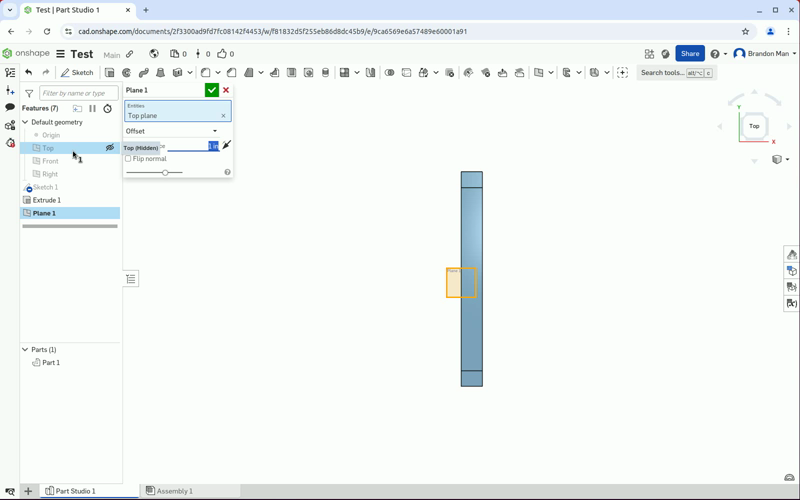
text(11.801)
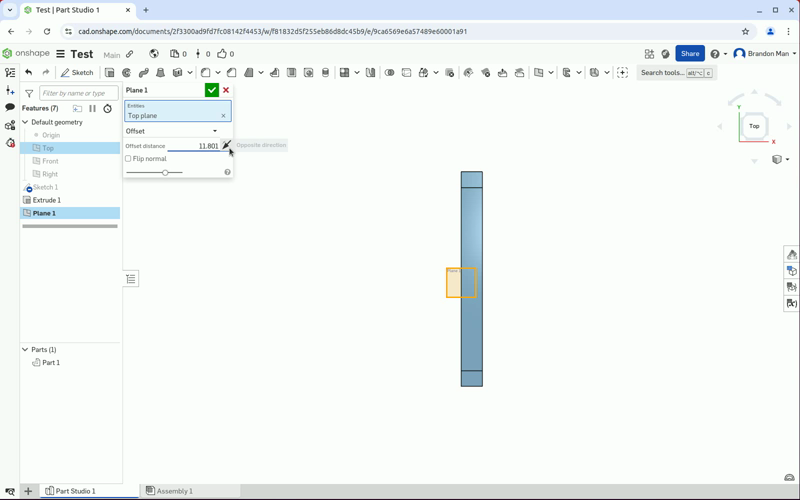
mouse_move(229, 147)
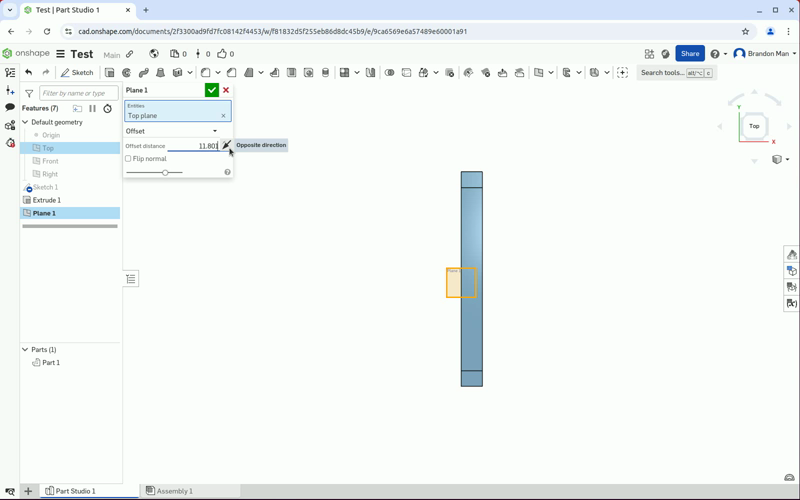
click(229, 147)
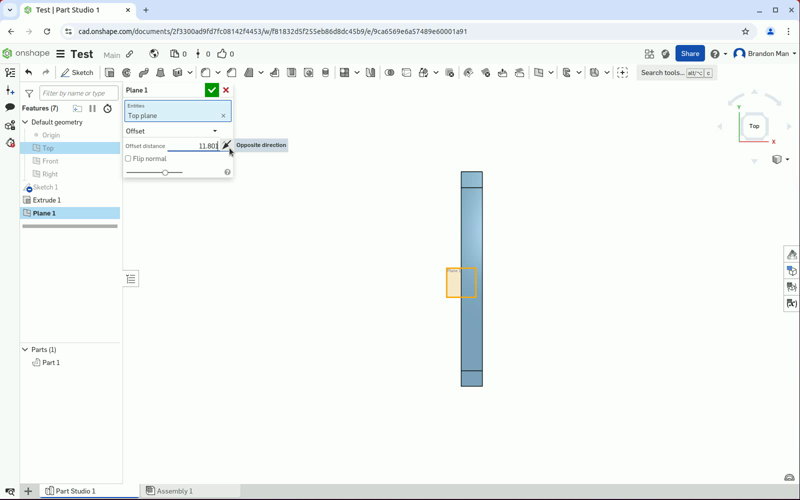
key(enter, 2)
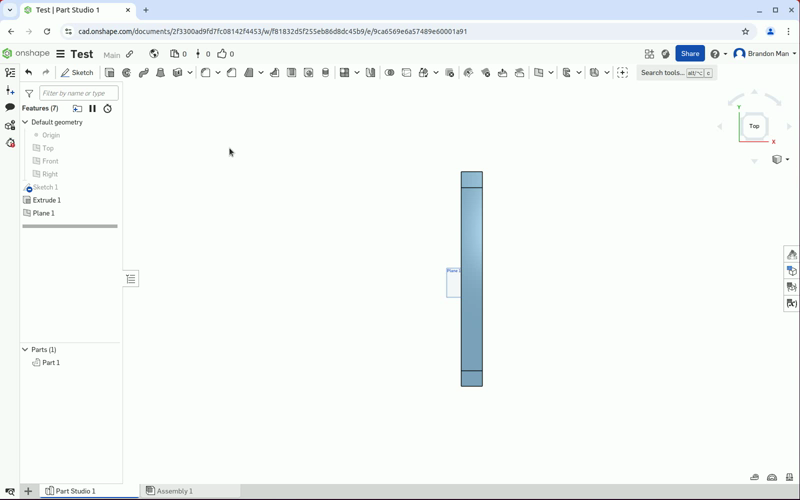
key(shift+s)
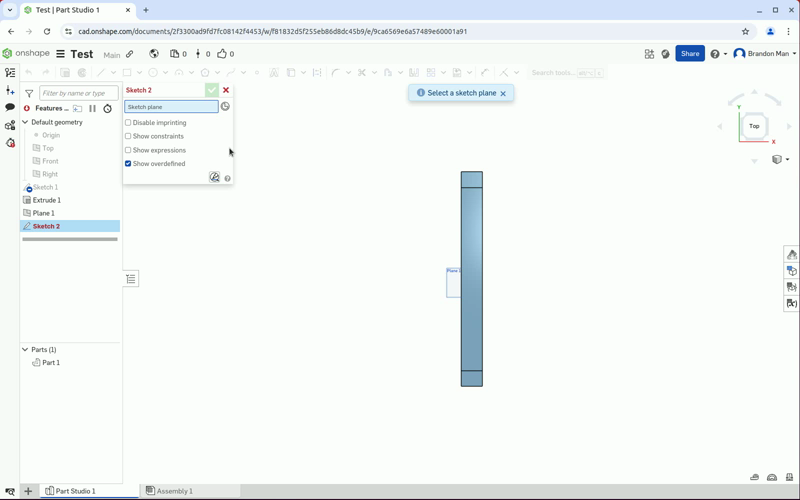
mouse_move(73, 215)
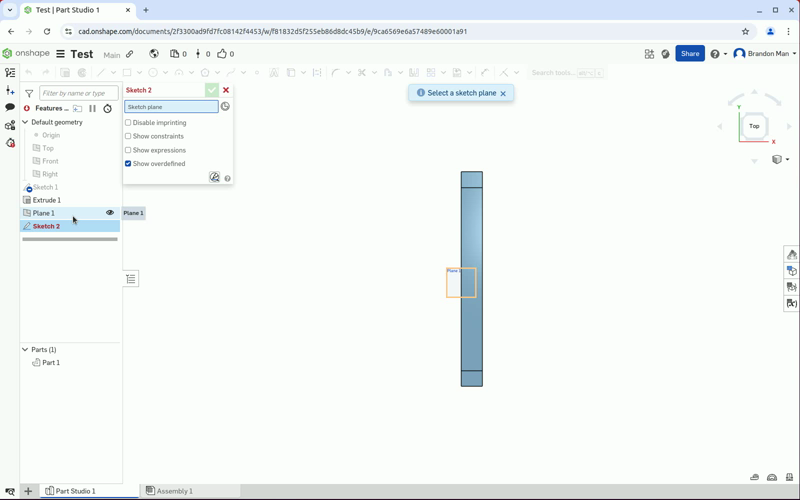
click(73, 215)
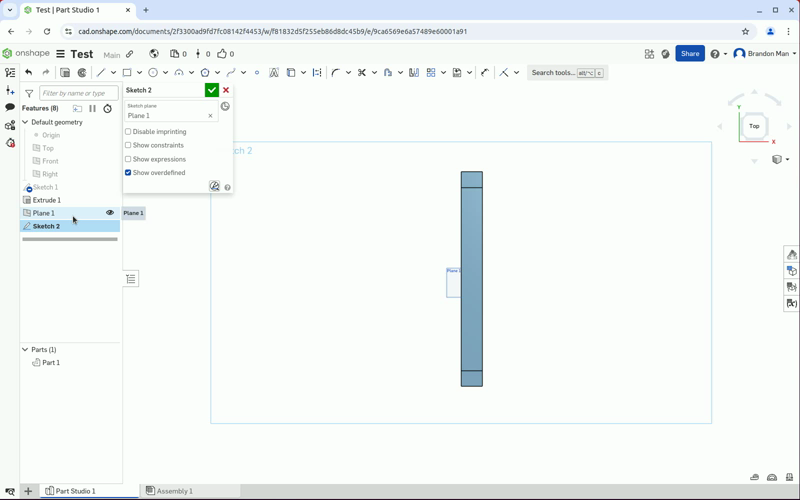
mouse_move(73, 352)
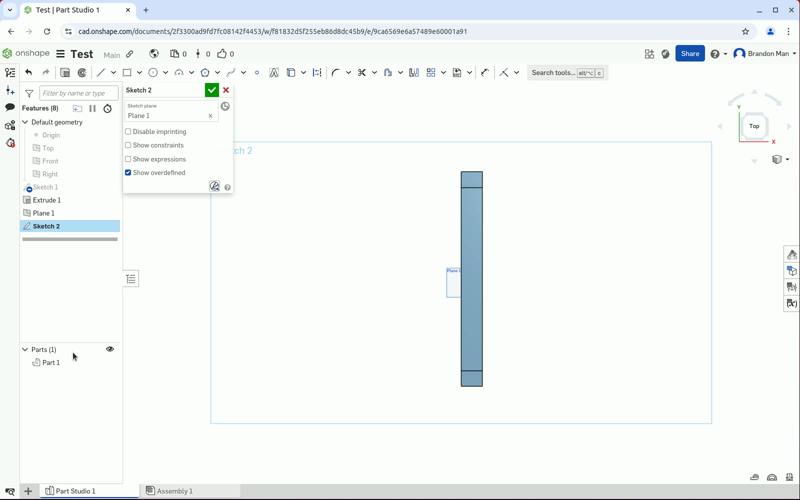
key(y)
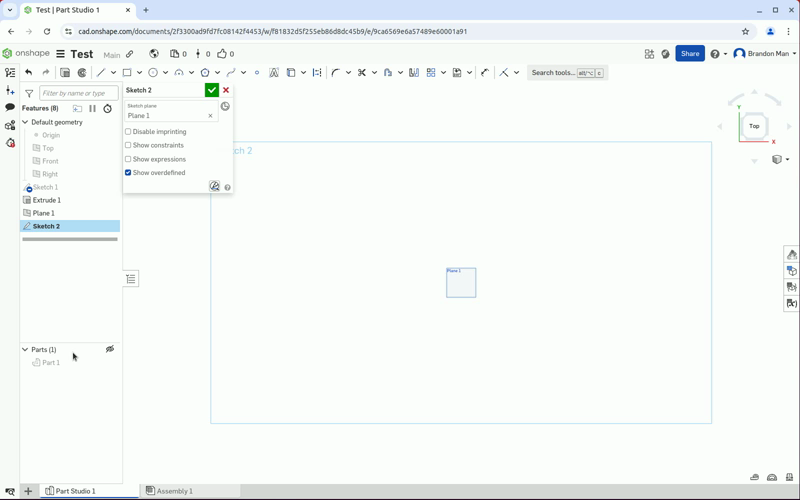
key(c)
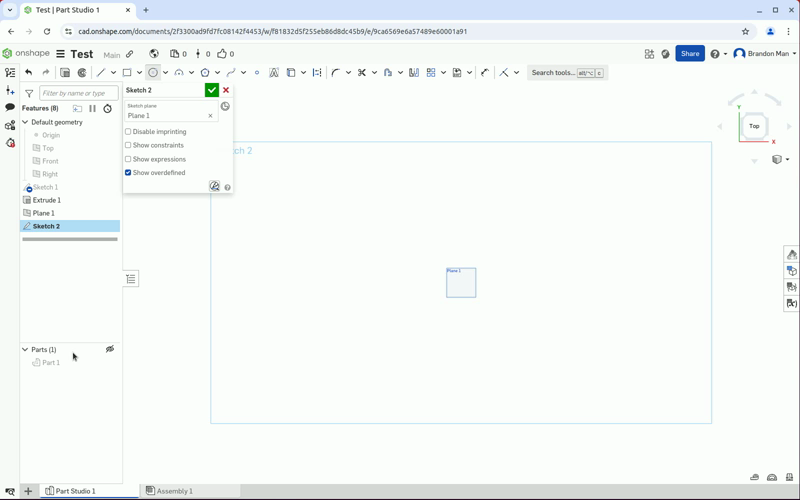
key_down(shift)
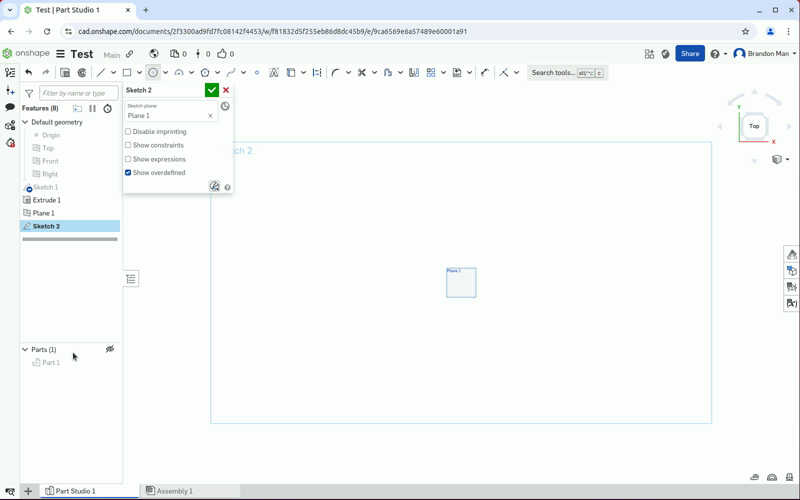
mouse_move(471, 178)
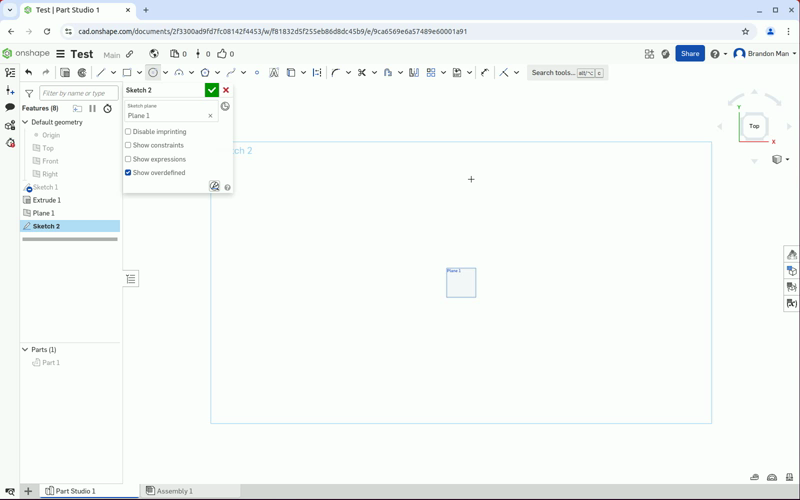
click(471, 178)
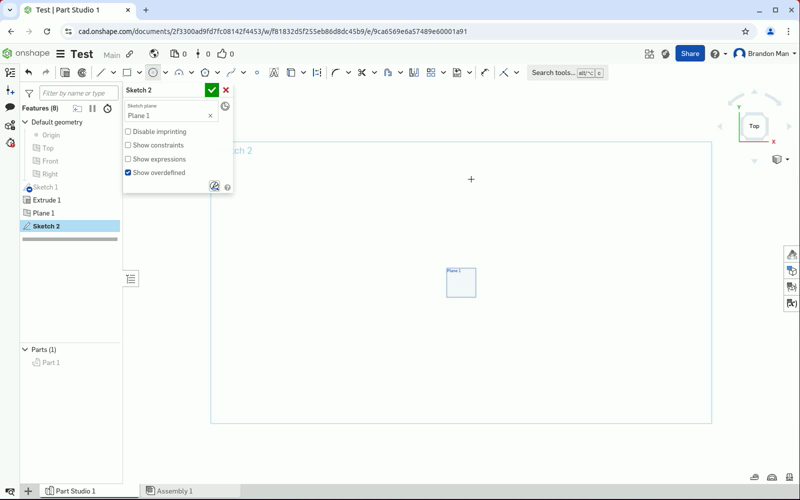
key_up(shift)
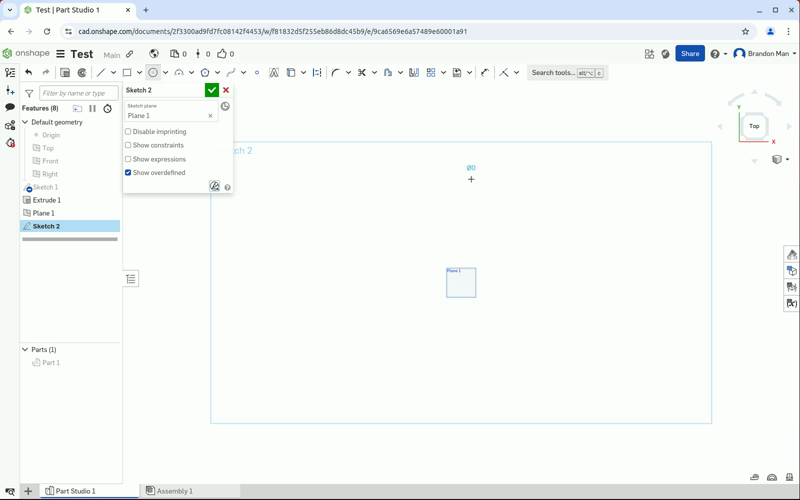
mouse_move(476, 178)
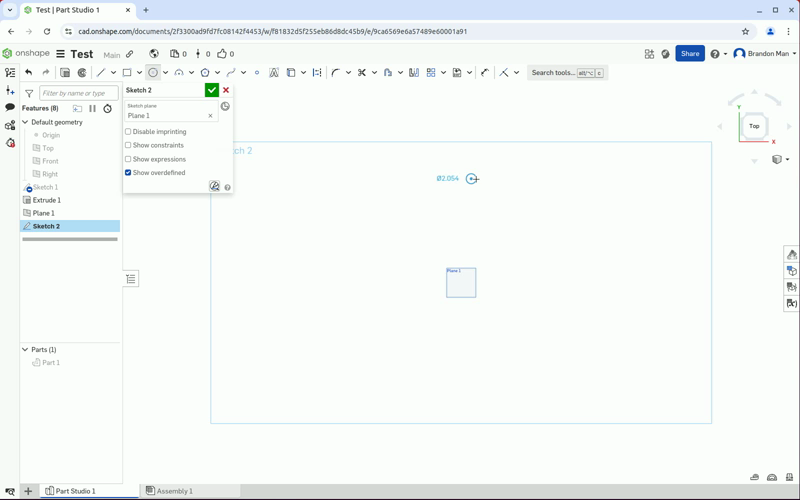
click(476, 178)
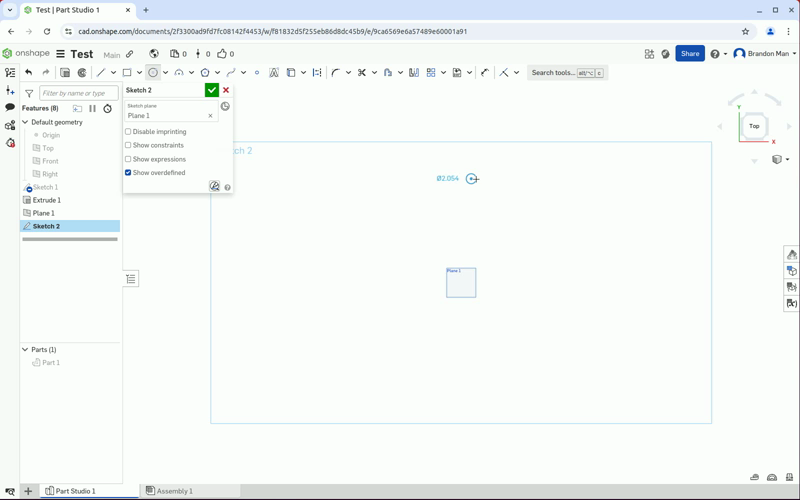
key(esc)
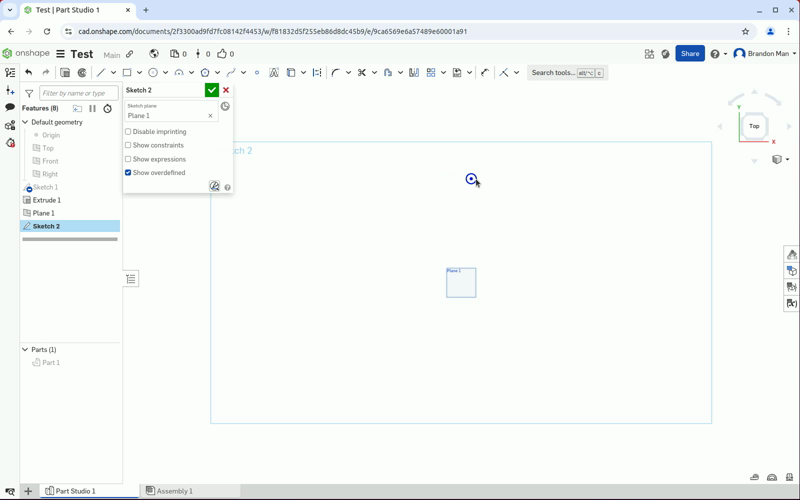
mouse_move(470, 179)
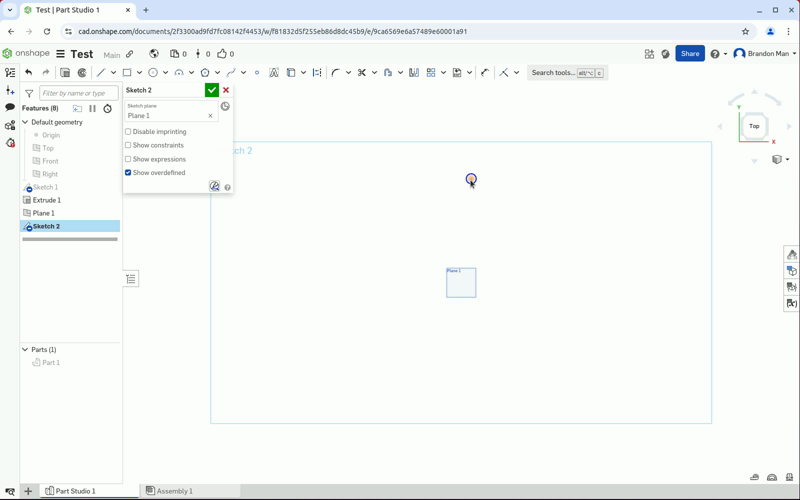
scroll(6)
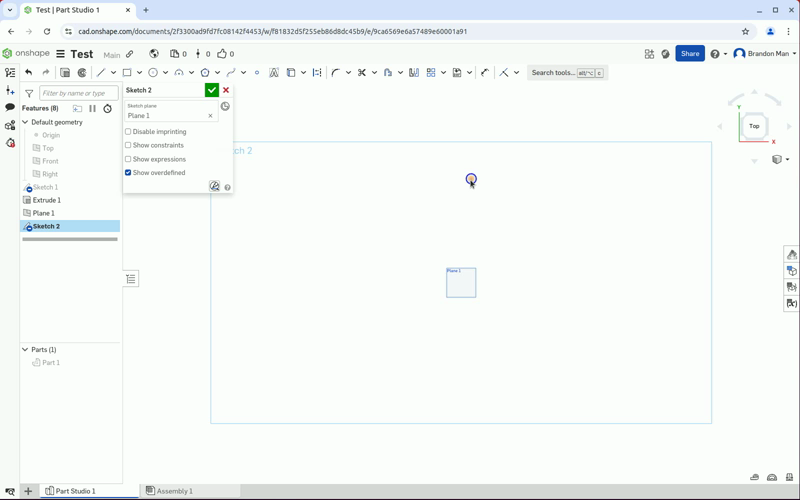
scroll(6)
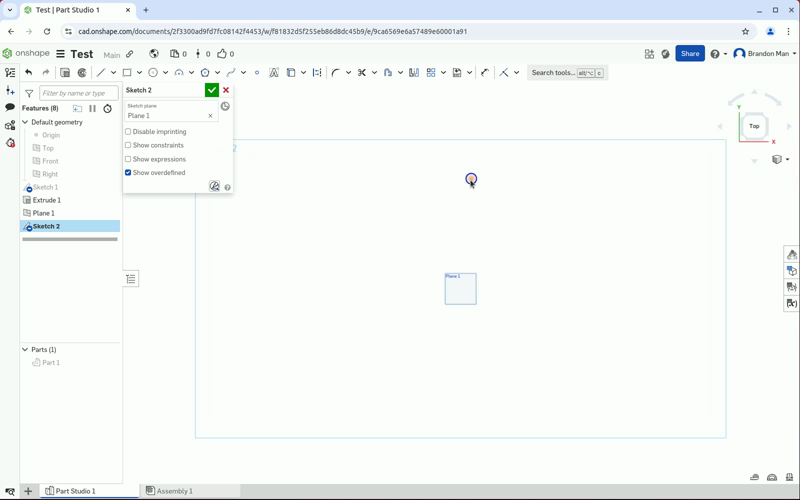
scroll(6)
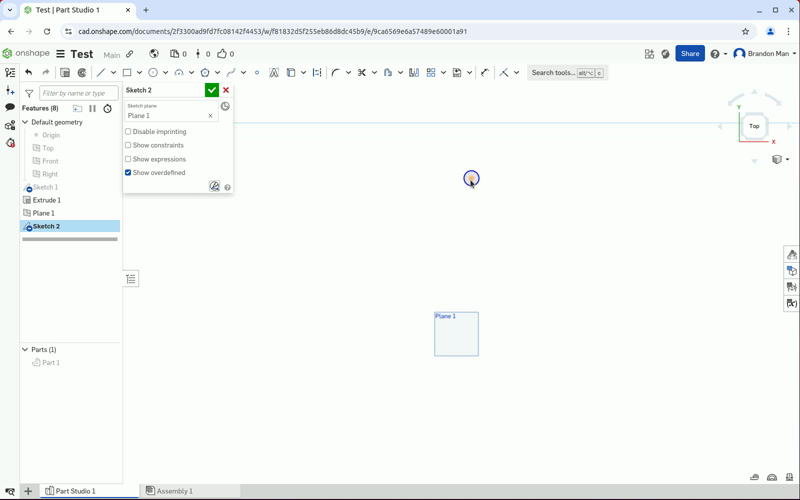
scroll(6)
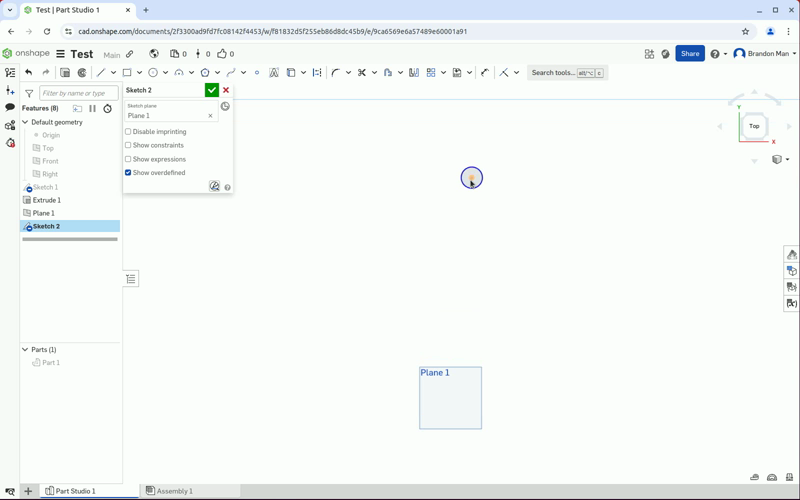
scroll(6)
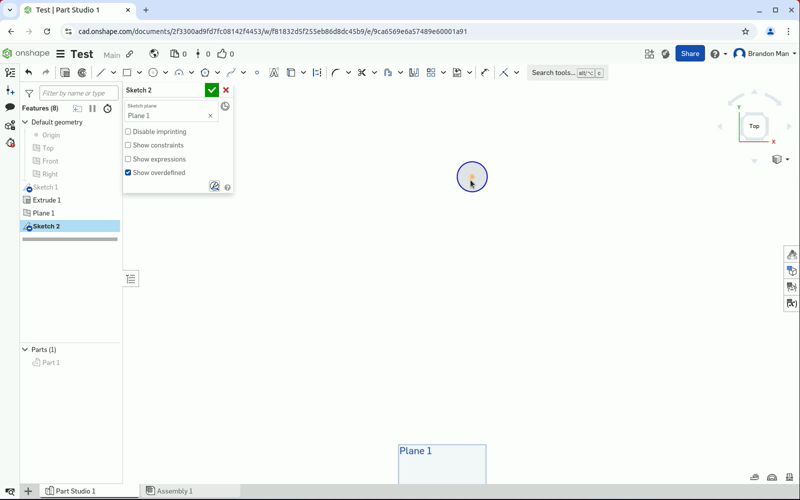
scroll(6)
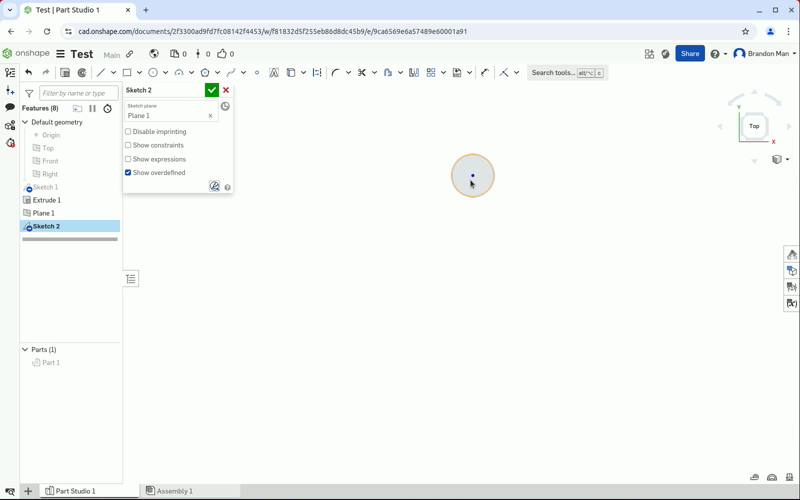
scroll(6)
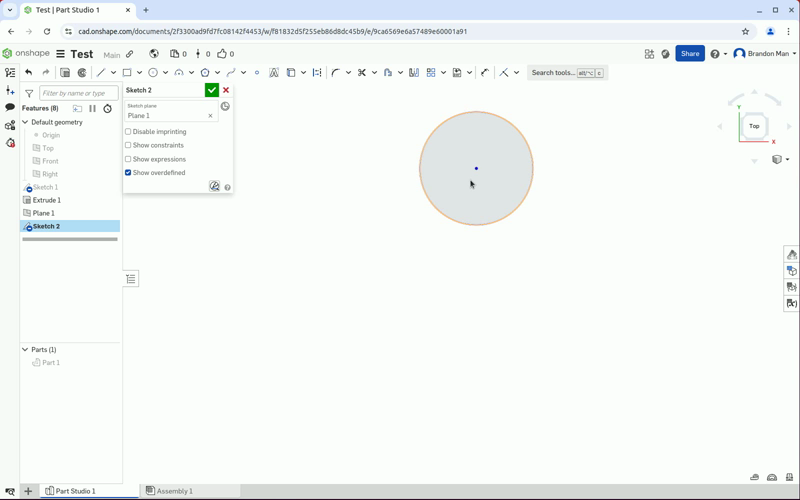
click(470, 179)
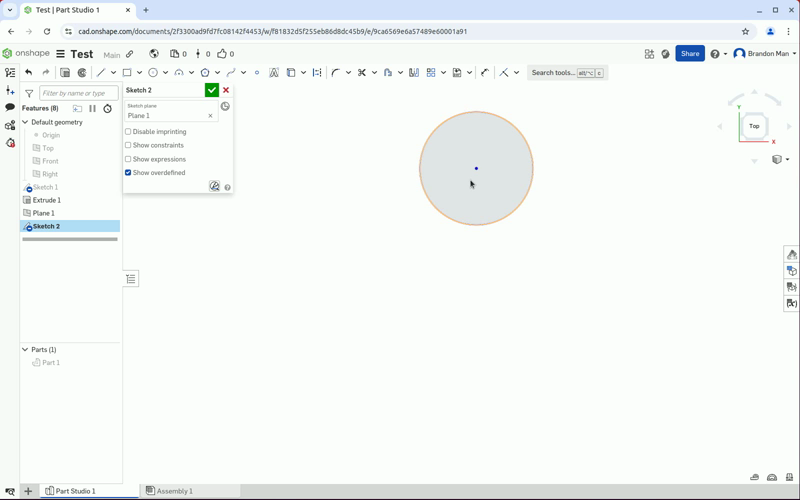
scroll(-6)
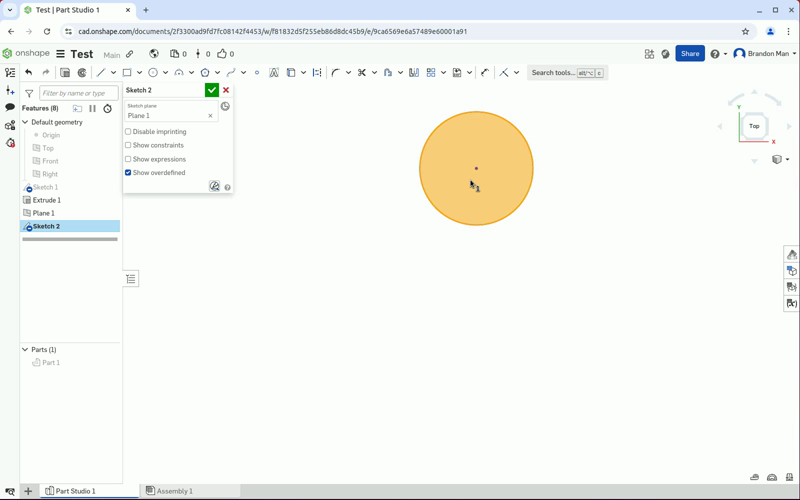
scroll(-6)
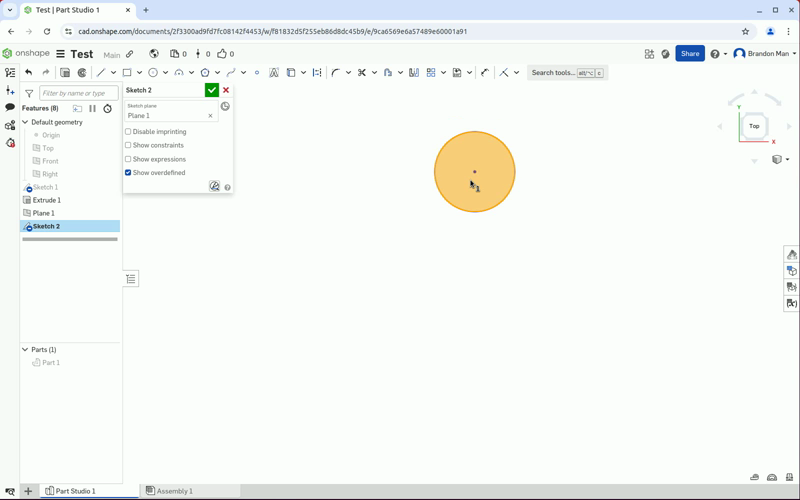
scroll(-6)
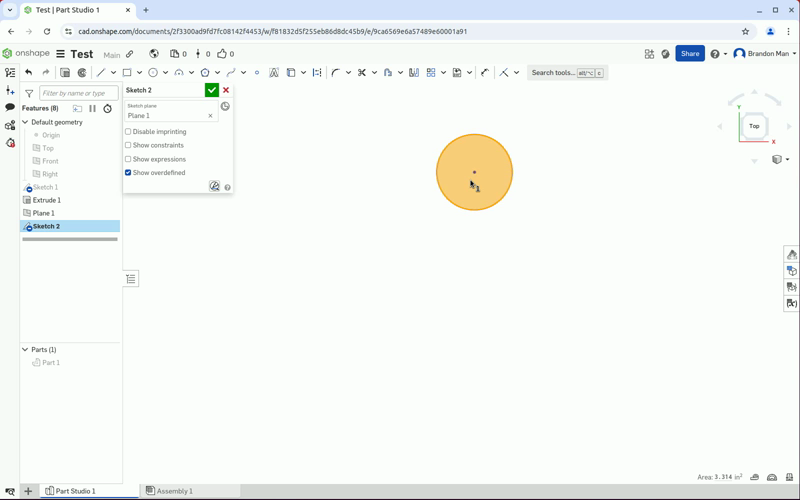
scroll(-6)
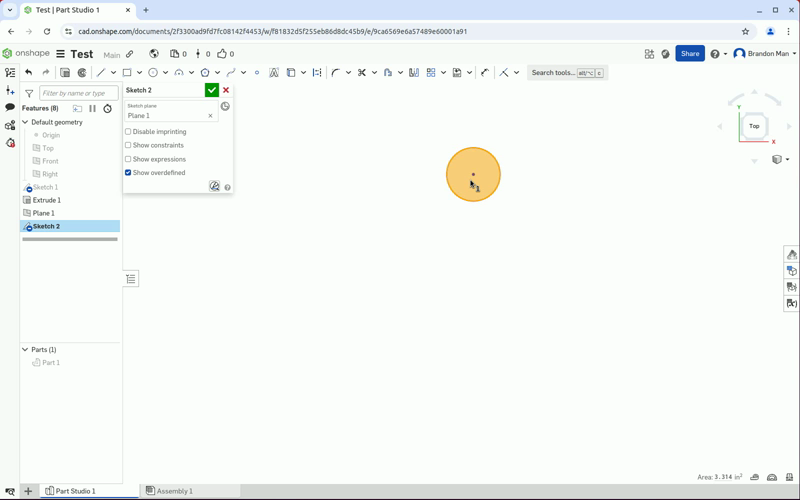
scroll(-6)
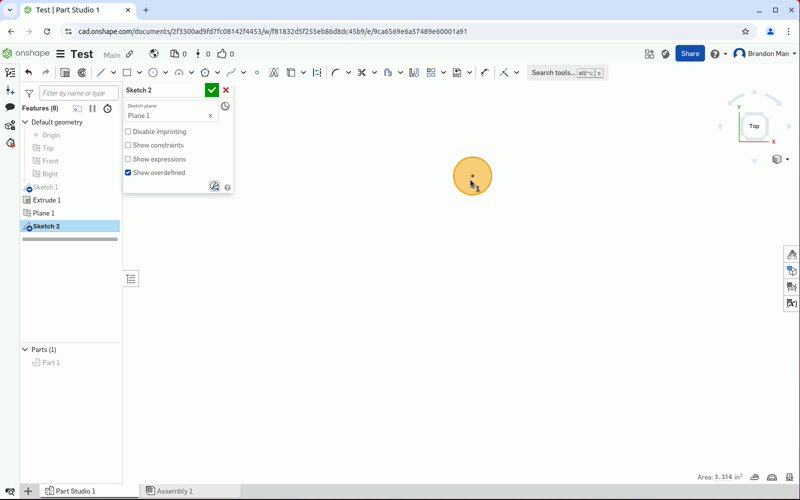
scroll(-6)
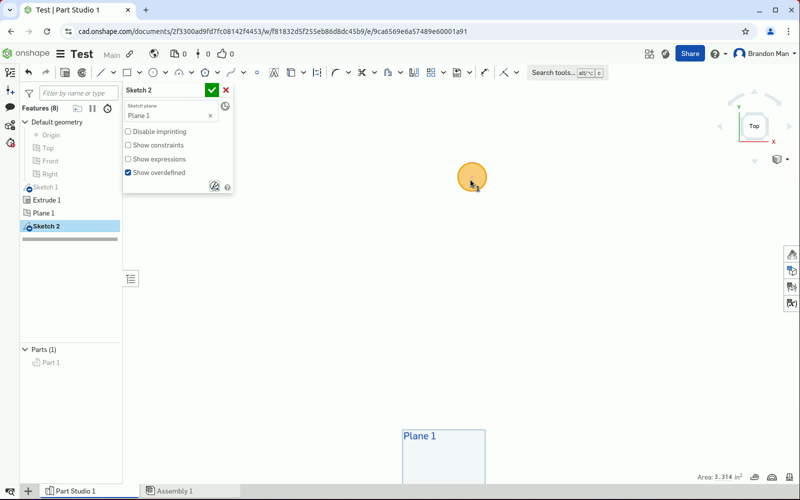
scroll(-6)
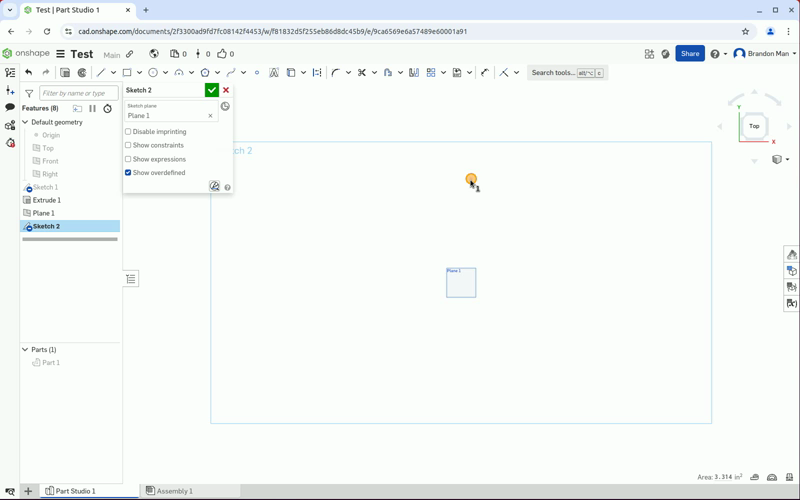
mouse_move(73, 352)
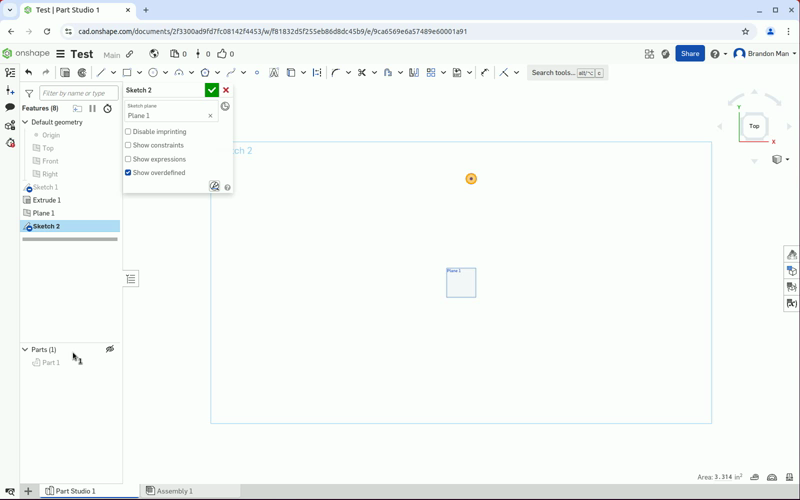
key(shift+y)
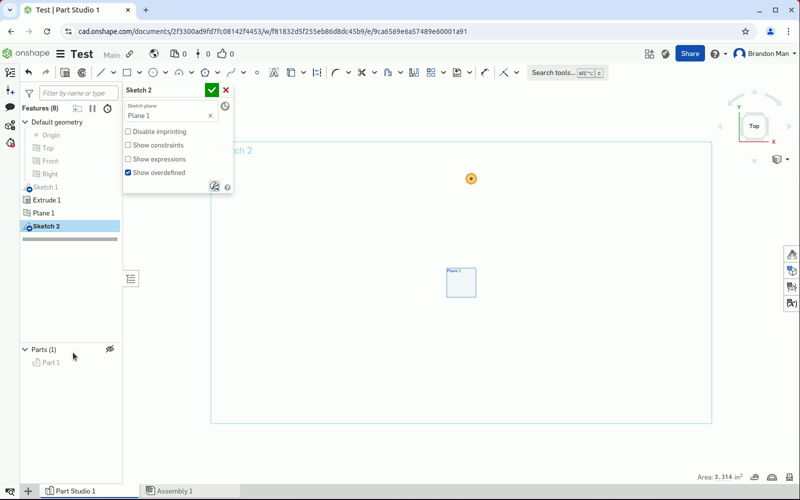
key(shift+e)
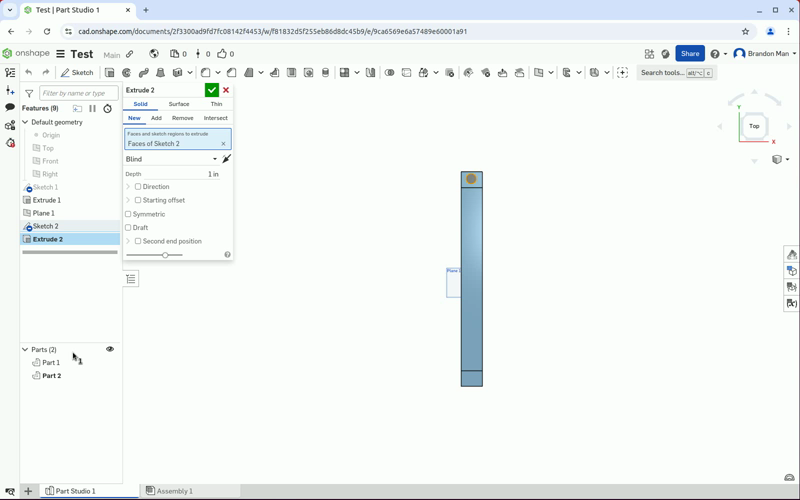
mouse_move(143, 106)
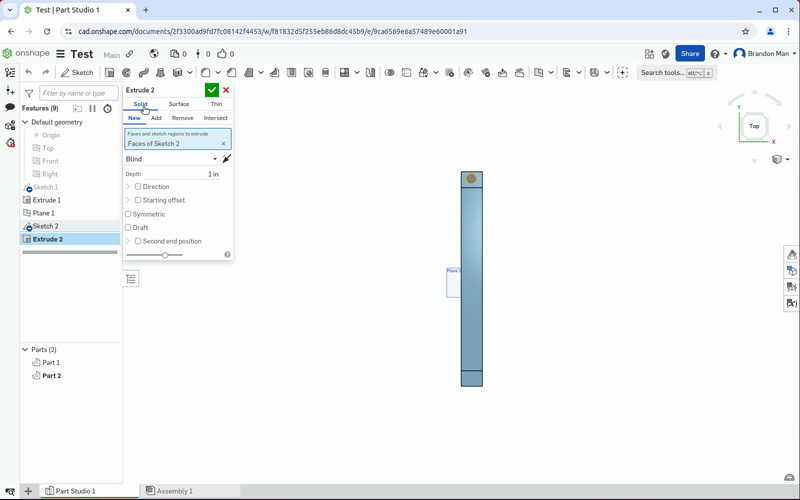
click(143, 106)
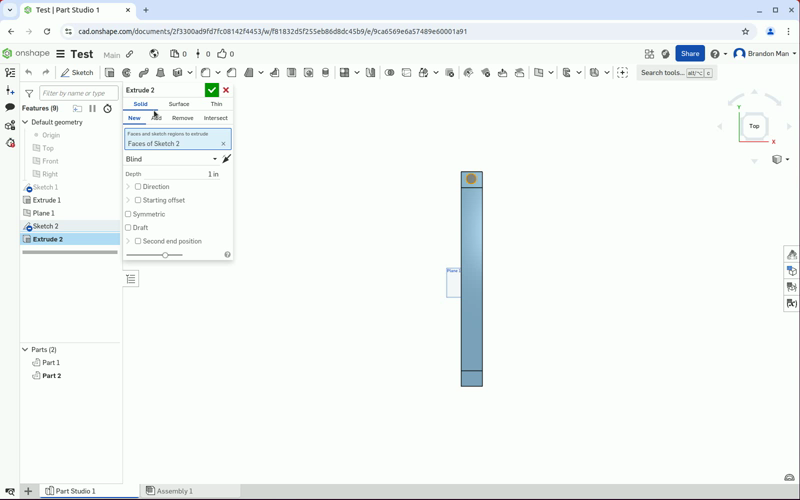
mouse_move(186, 120)
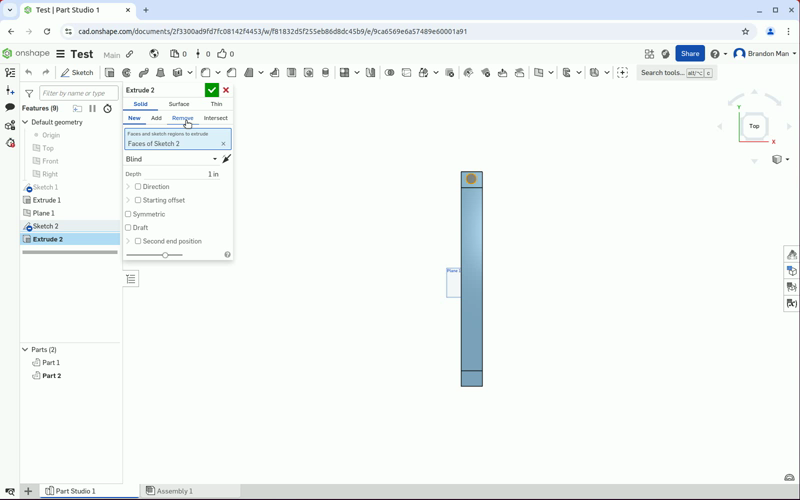
click(186, 120)
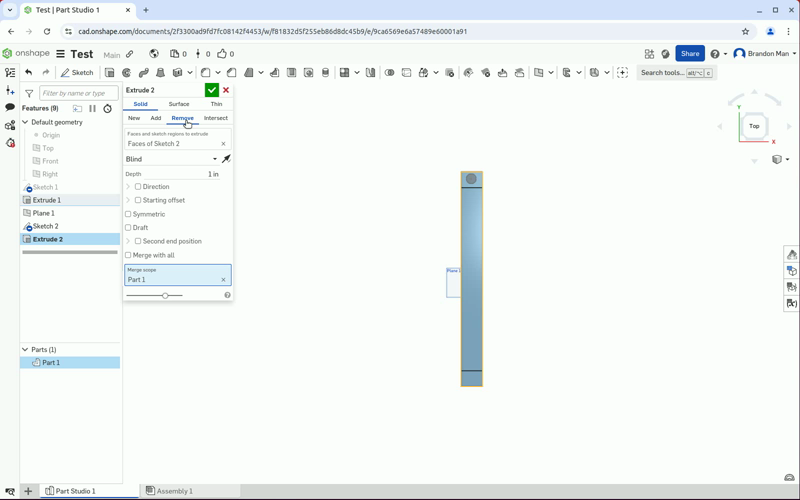
key(tab, 4)
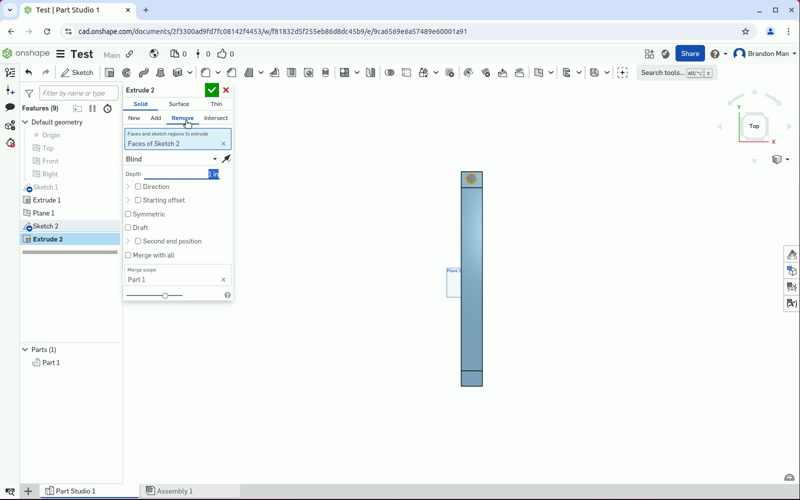
text(10.832)
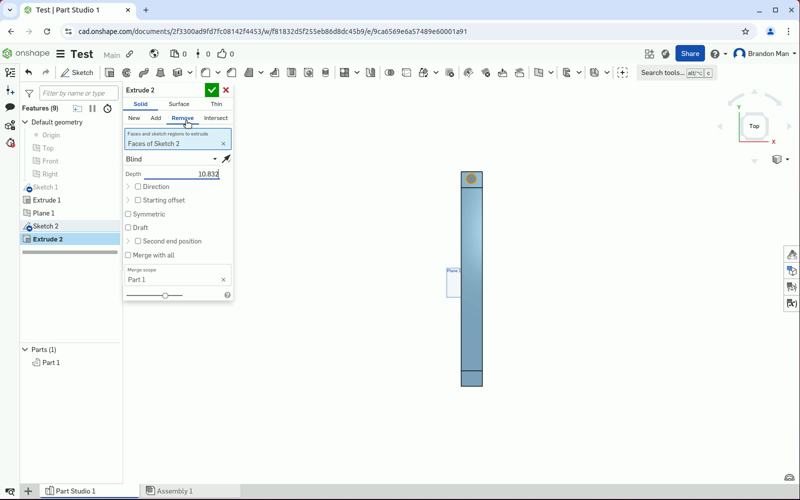
key(tab, 6)
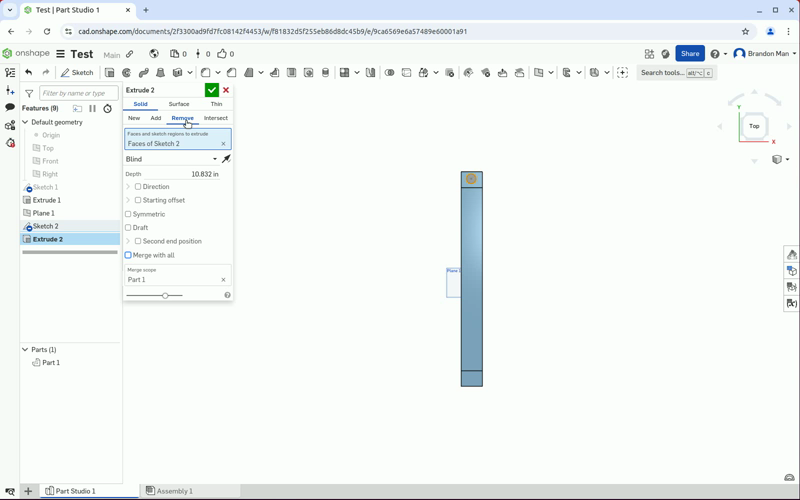
key(space)
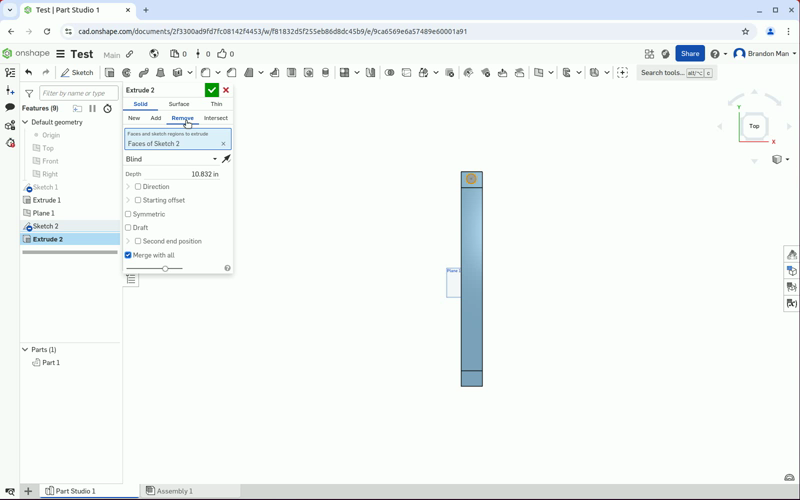
key(enter)
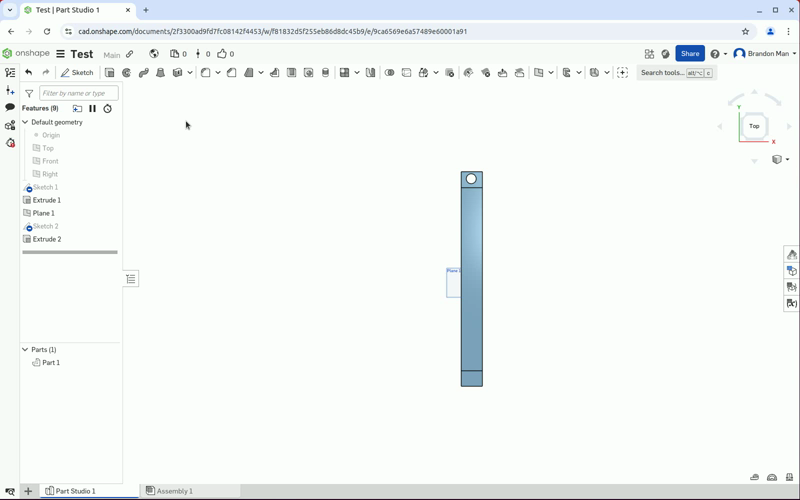
key(shift+h)
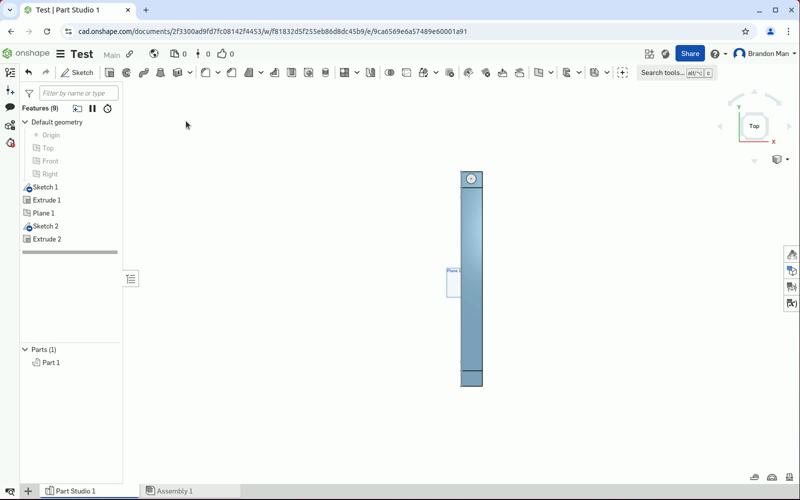
key(shift+h)
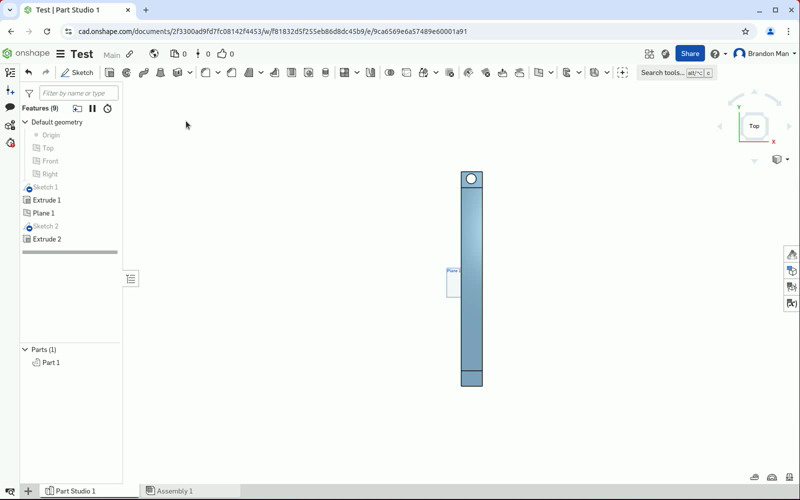
mouse_move(73, 189)
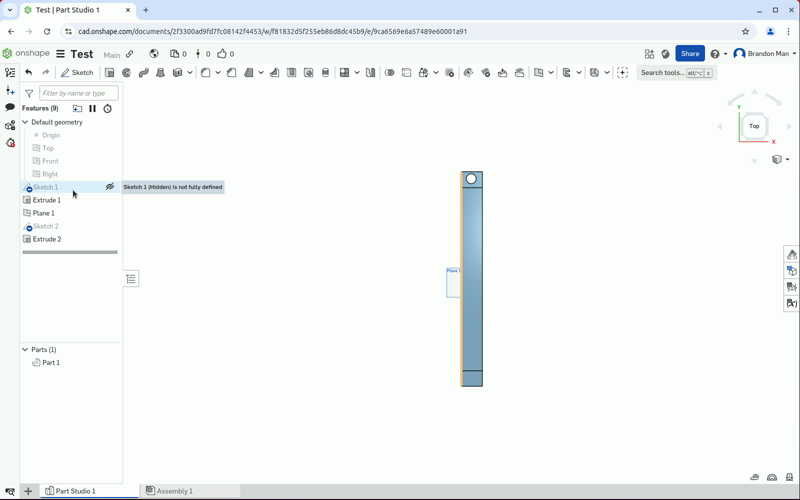
click(73, 189)
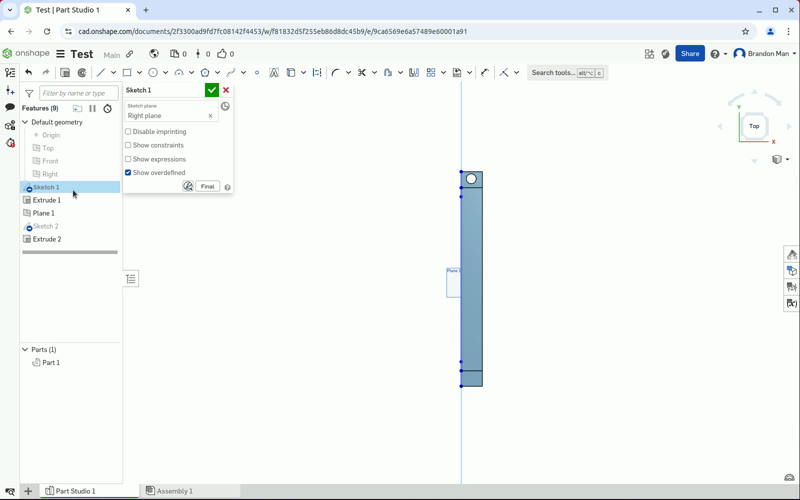
mouse_move(229, 92)
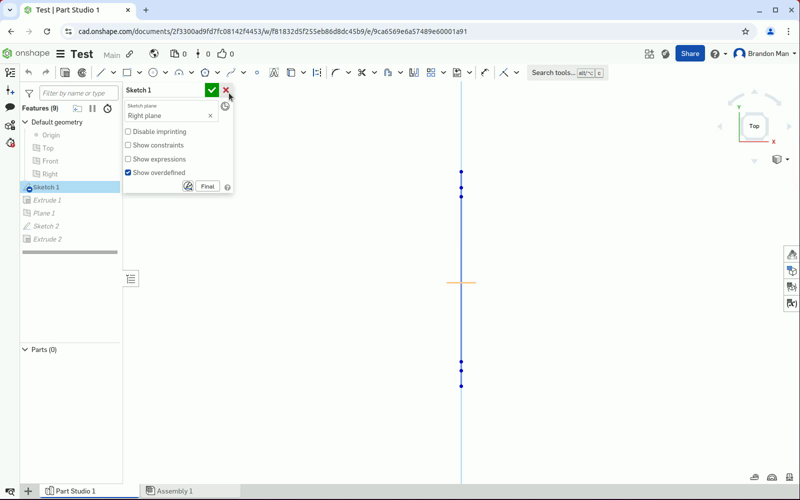
click(229, 92)
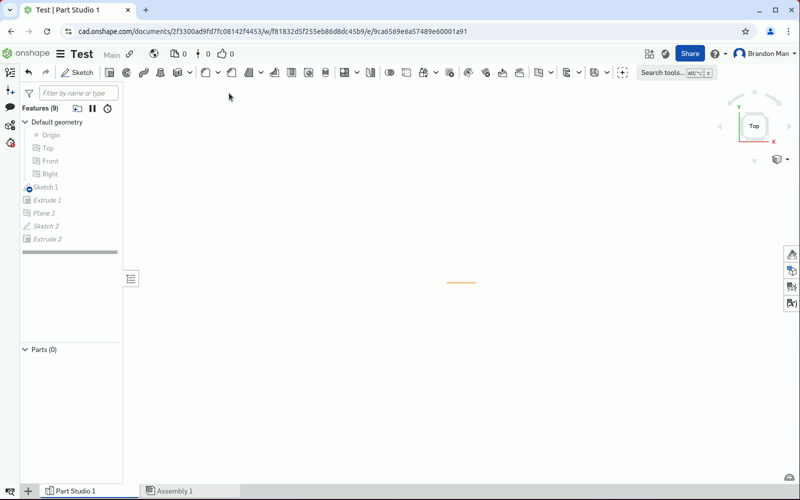
key(shift+s)
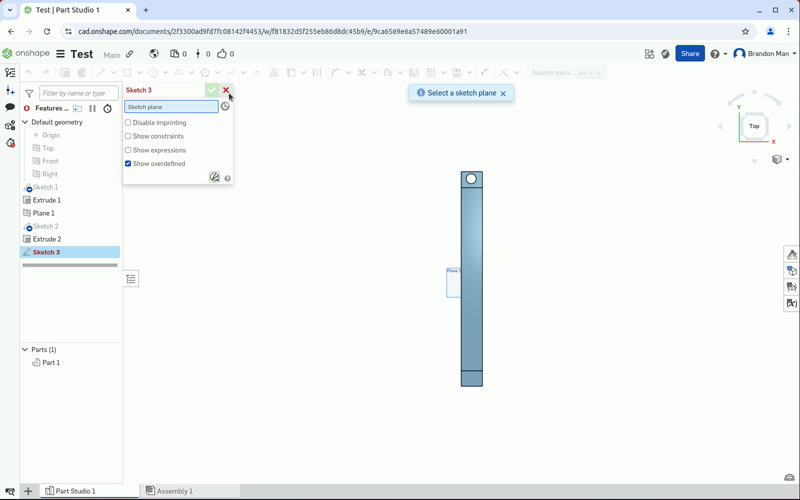
mouse_move(73, 215)
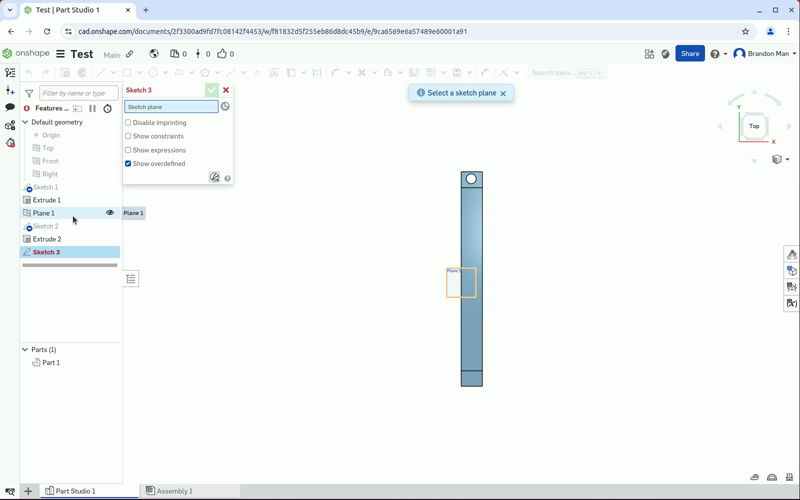
click(73, 215)
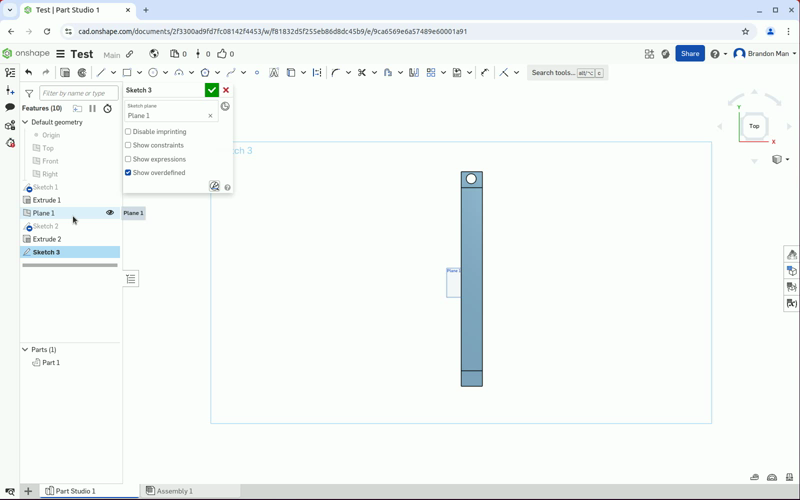
mouse_move(73, 352)
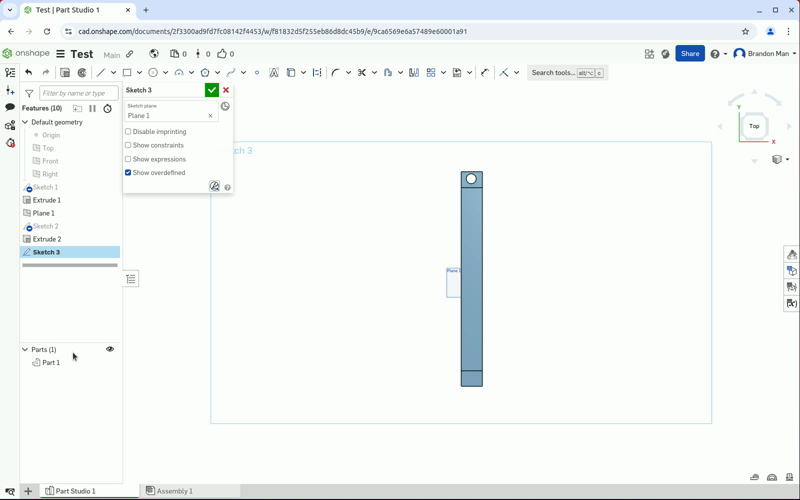
key(y)
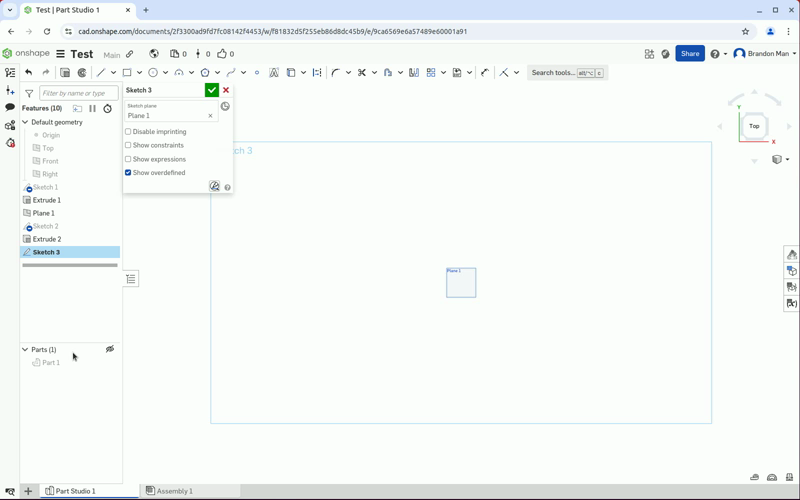
key(c)
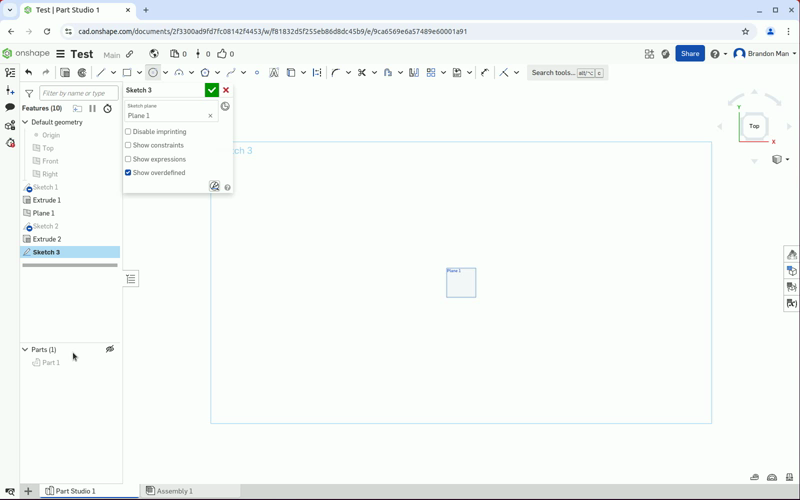
key_down(shift)
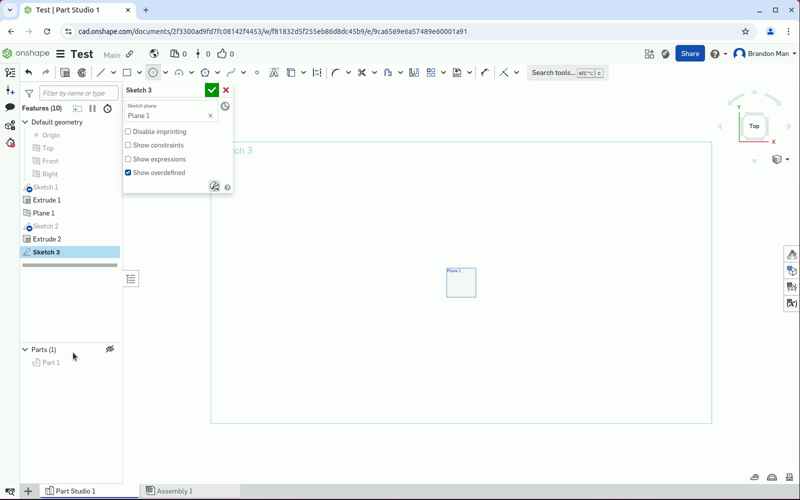
mouse_move(471, 378)
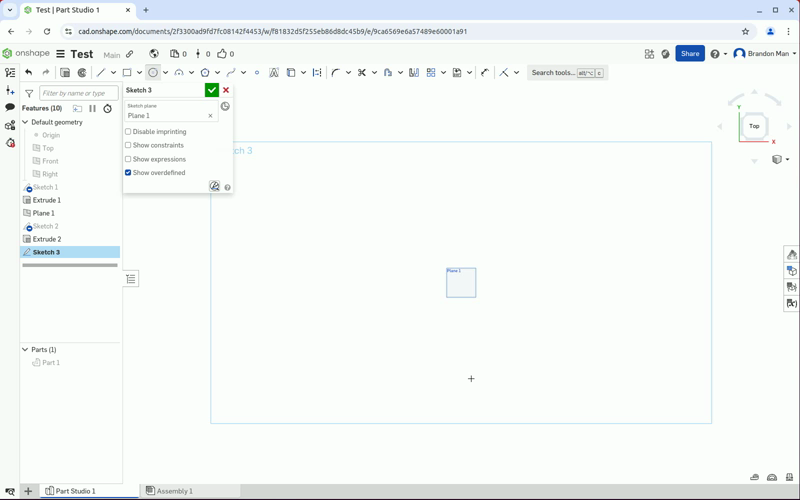
click(471, 378)
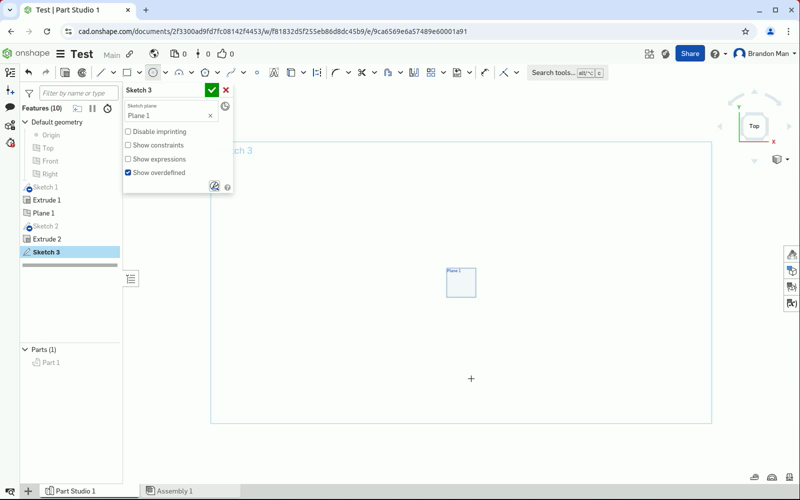
key_up(shift)
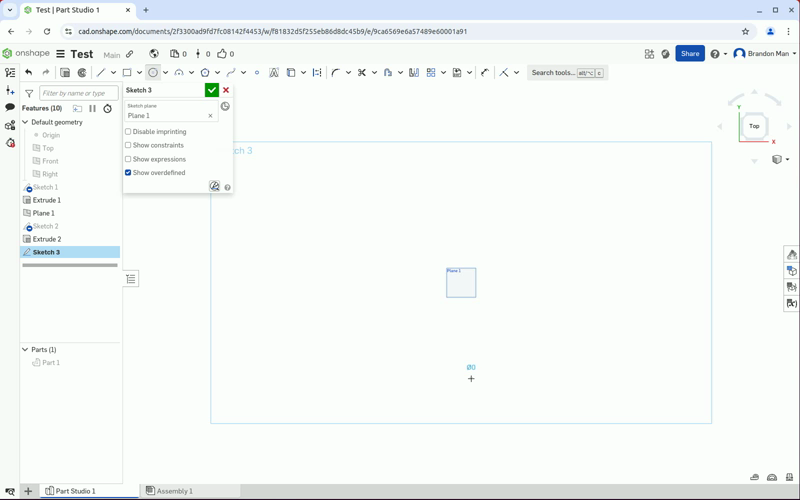
mouse_move(476, 378)
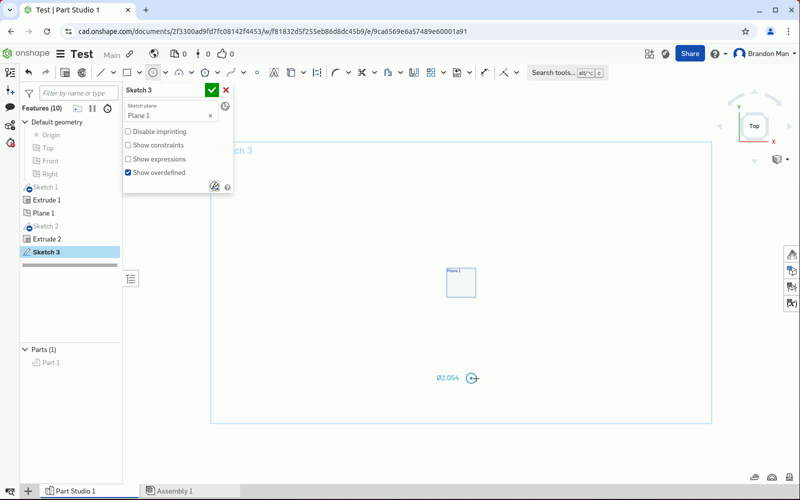
click(476, 378)
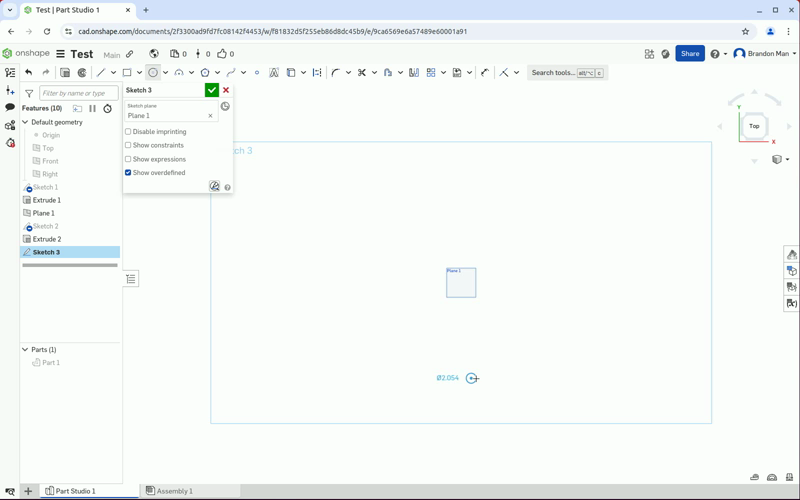
key(esc)
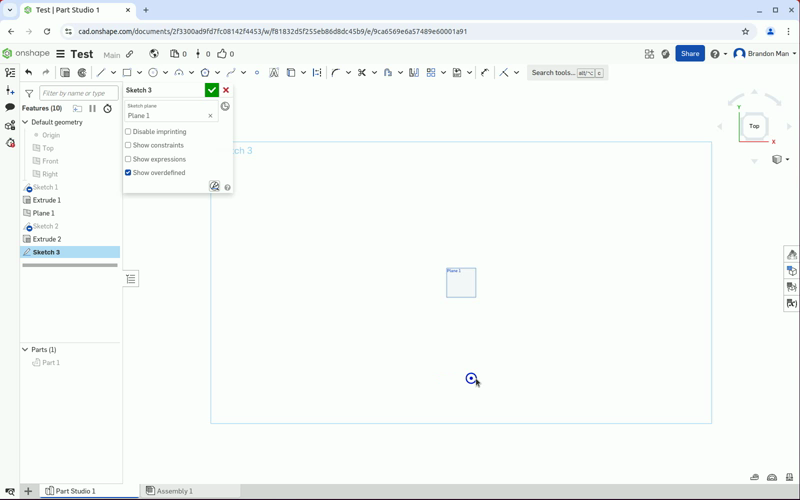
mouse_move(472, 377)
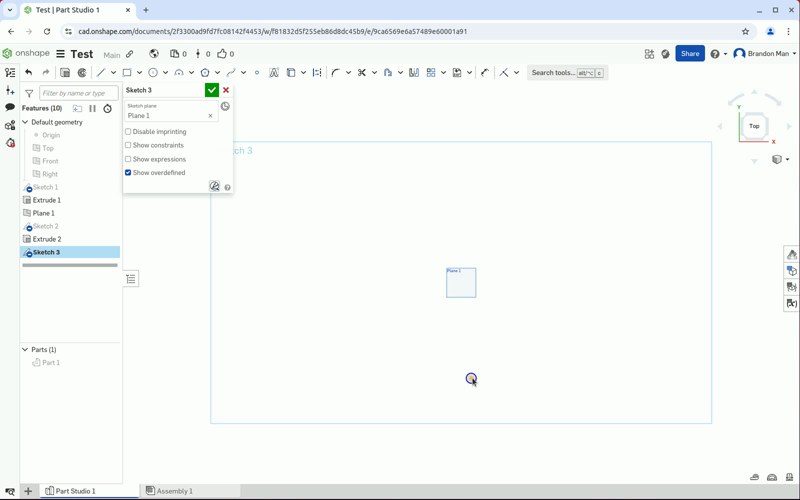
scroll(6)
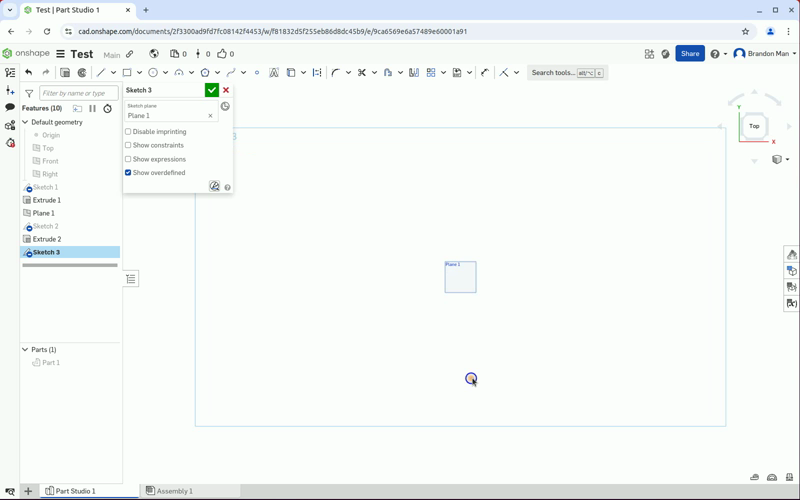
scroll(6)
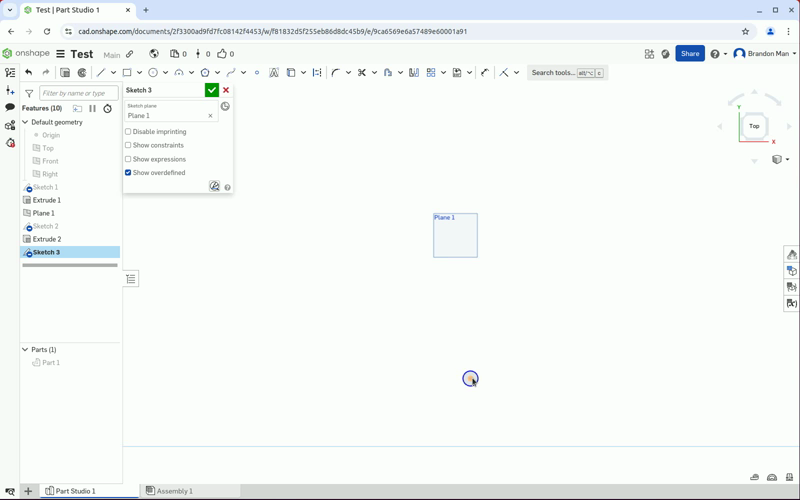
scroll(6)
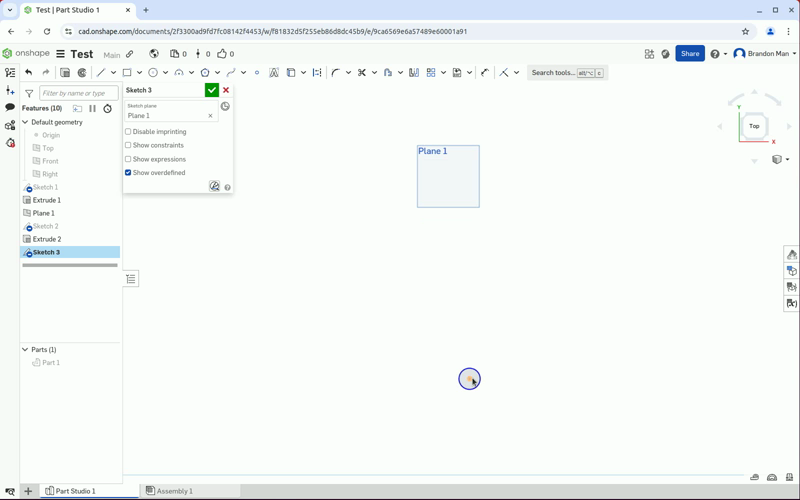
scroll(6)
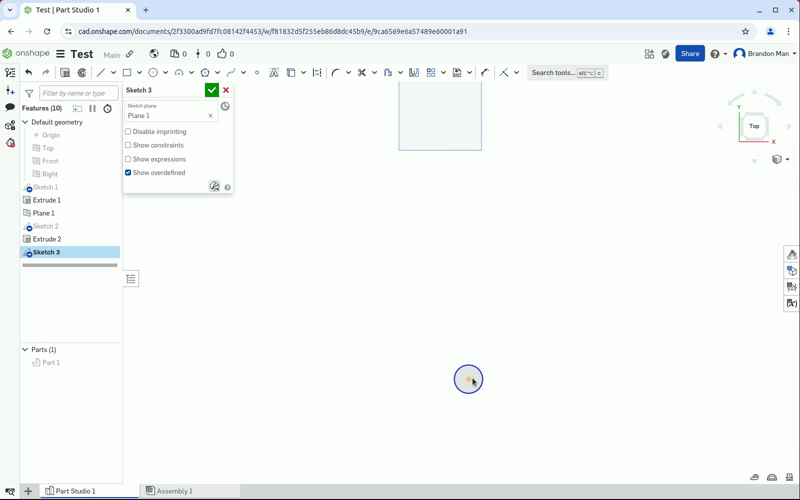
scroll(6)
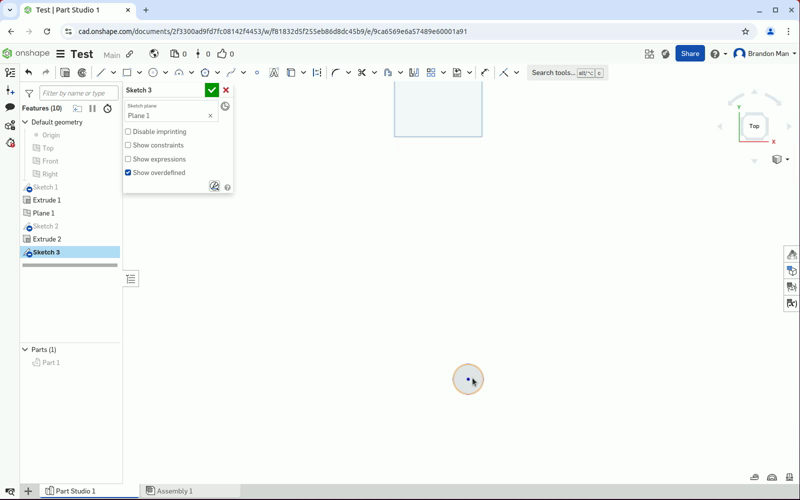
scroll(6)
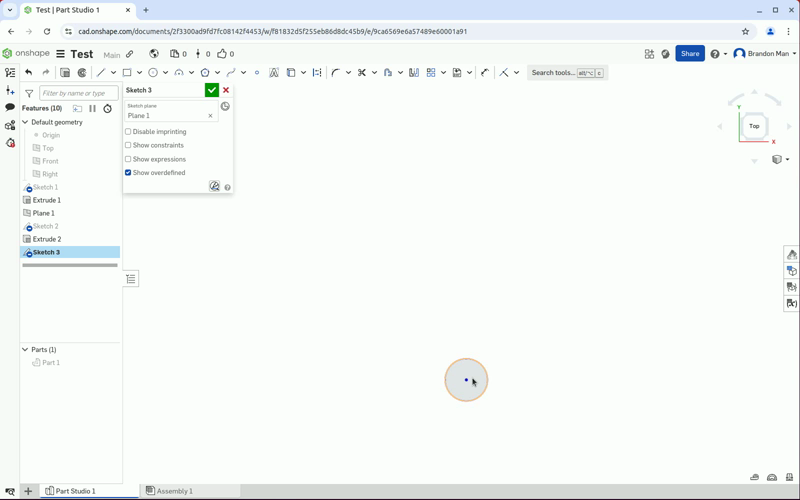
scroll(6)
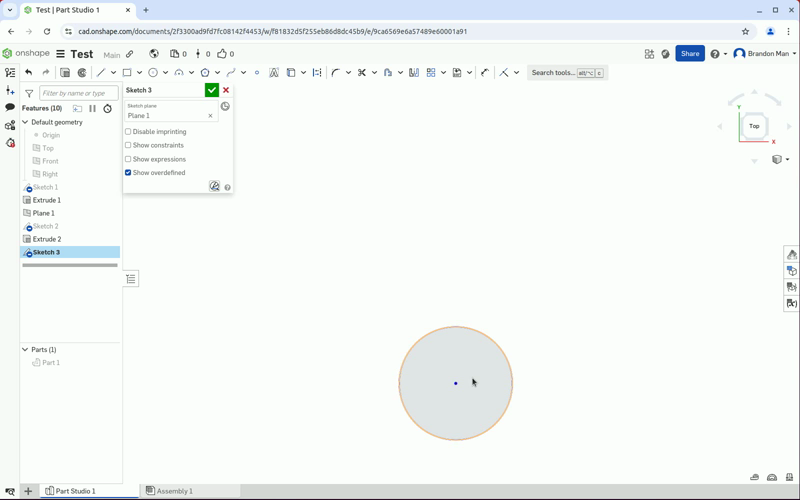
click(472, 377)
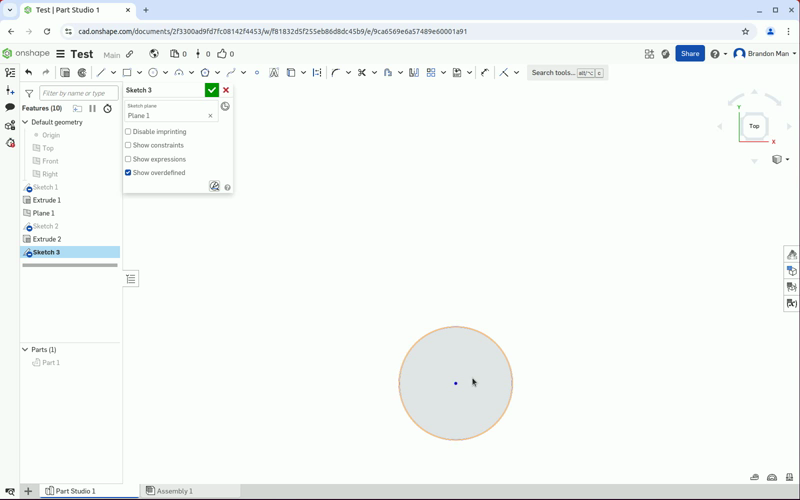
scroll(-6)
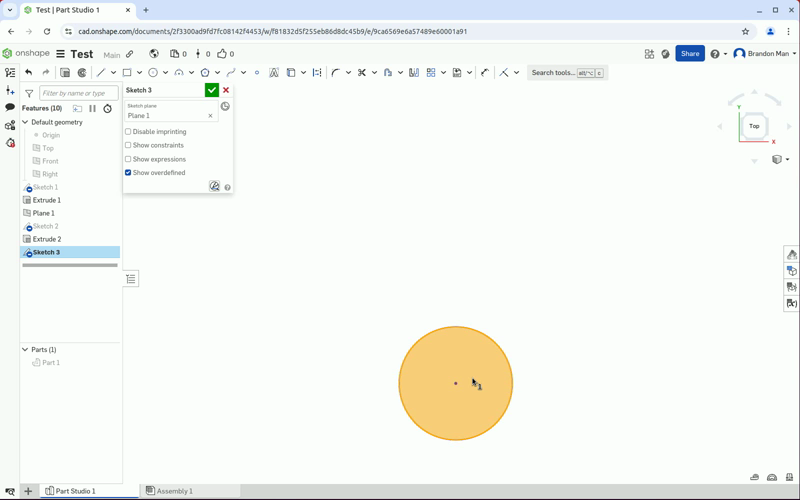
scroll(-6)
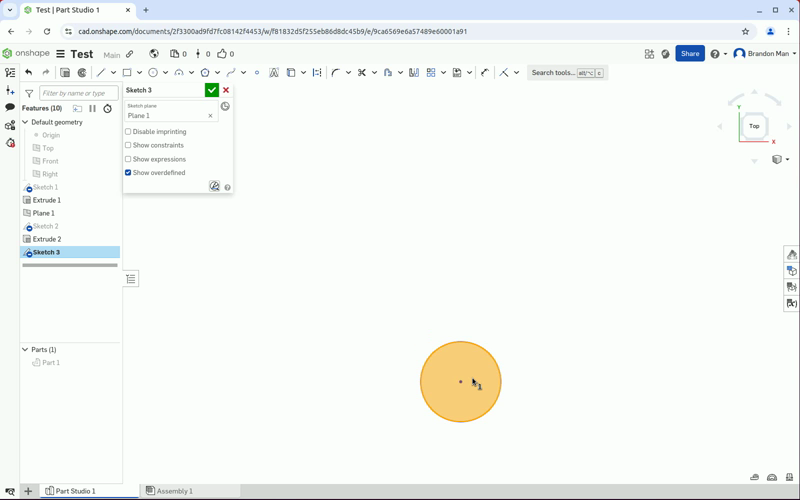
scroll(-6)
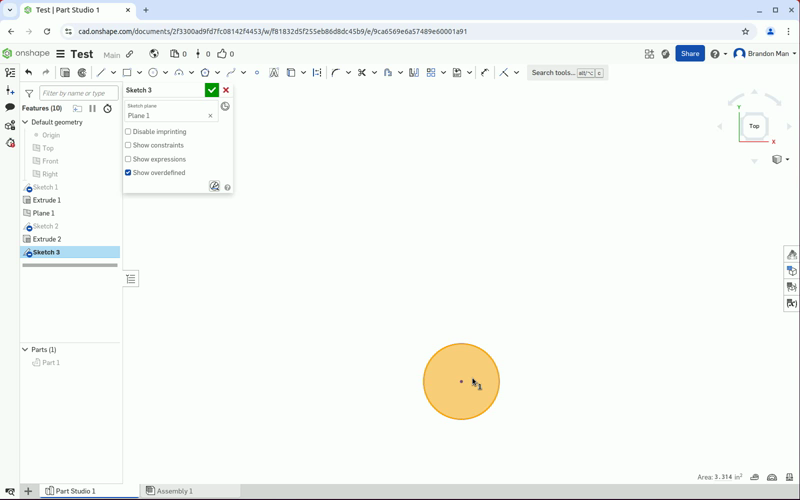
scroll(-6)
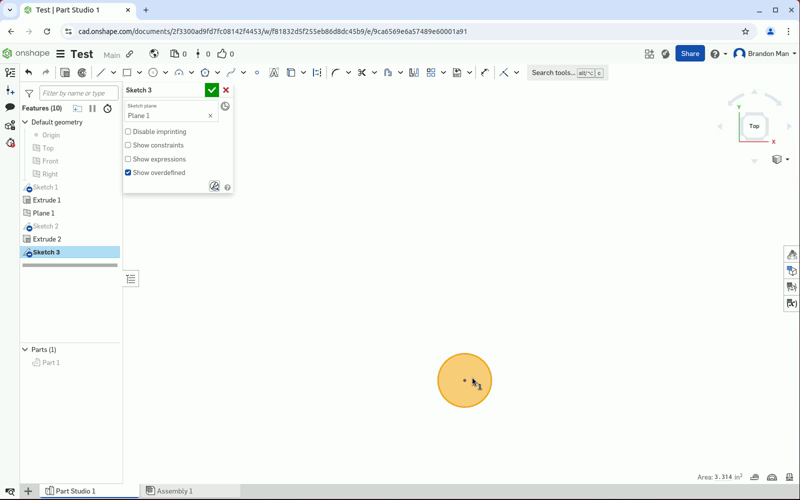
scroll(-6)
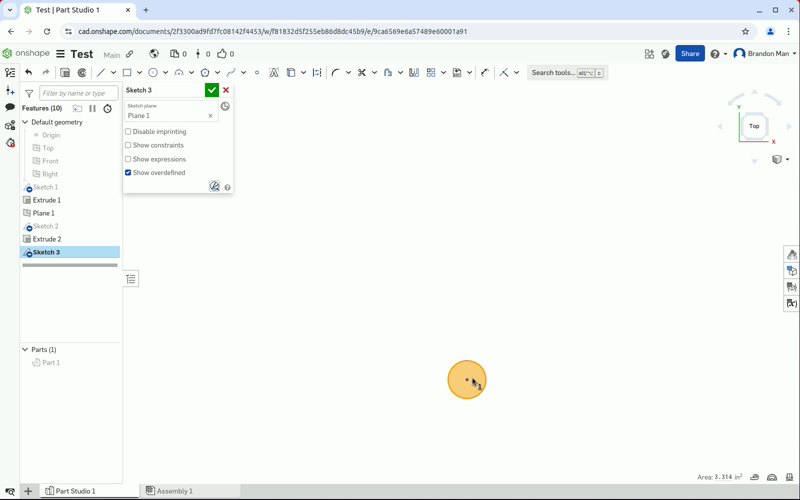
scroll(-6)
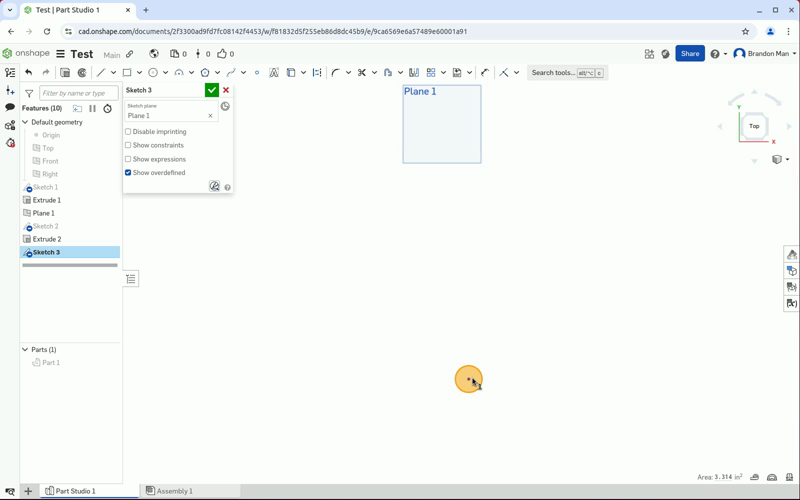
scroll(-6)
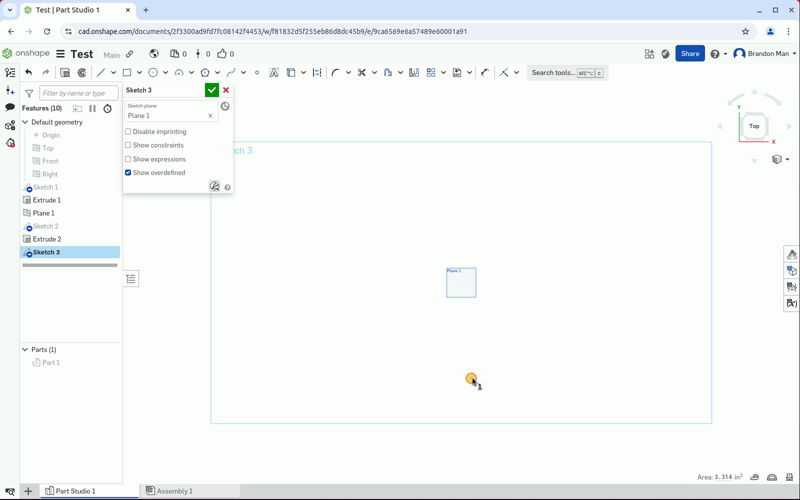
mouse_move(73, 352)
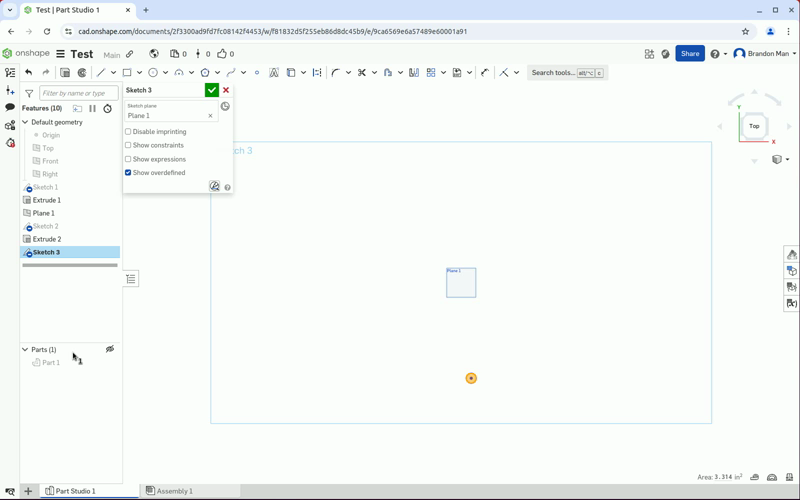
key(shift+y)
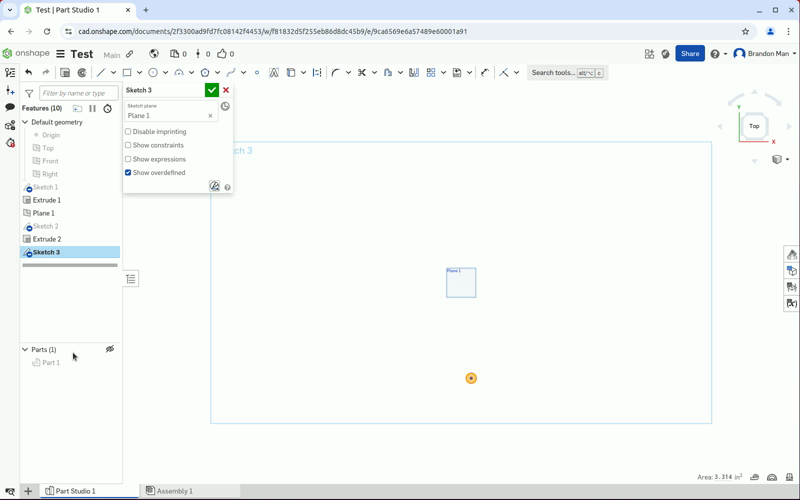
key(shift+e)
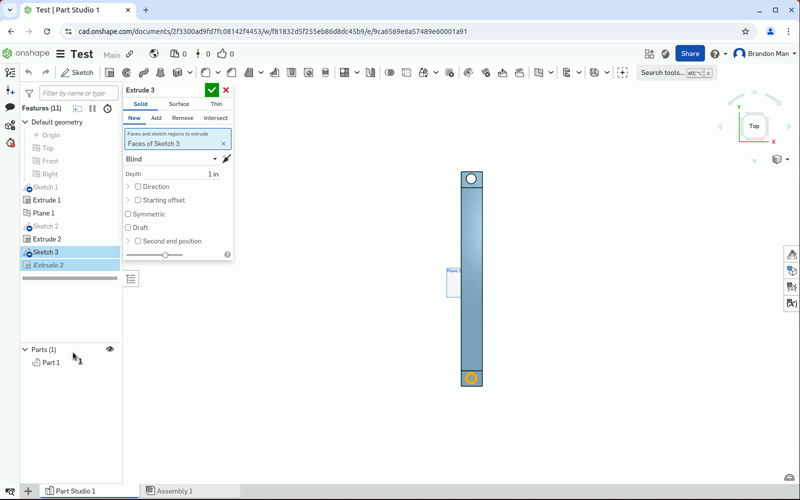
mouse_move(143, 106)
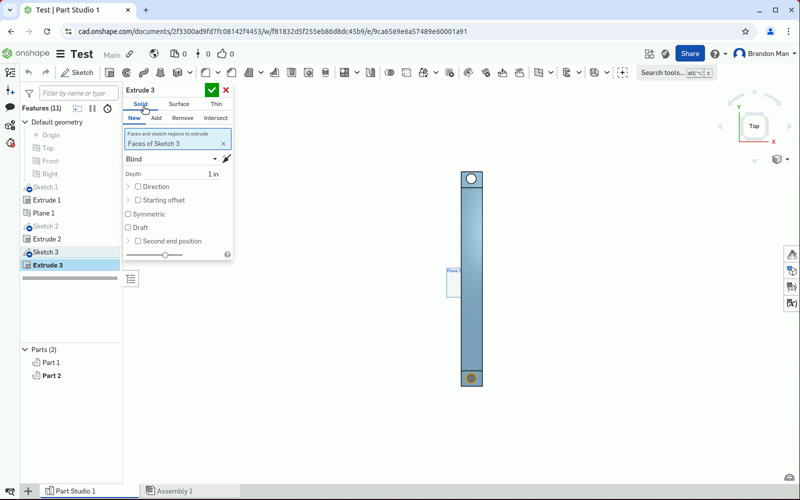
click(143, 106)
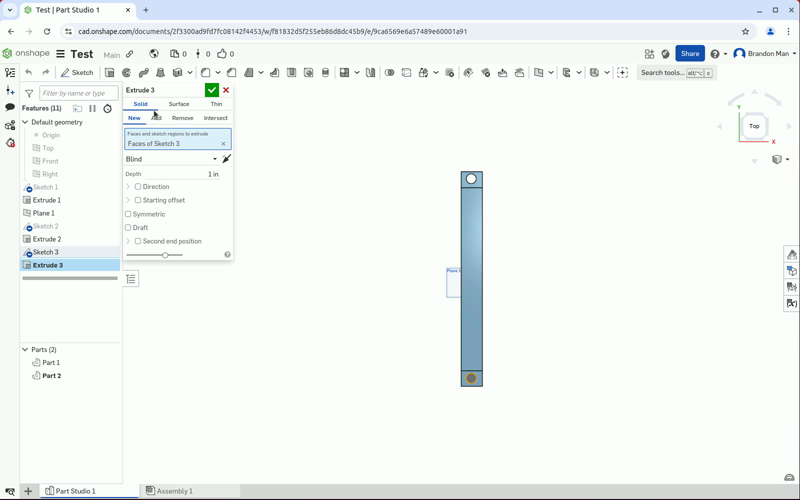
mouse_move(186, 120)
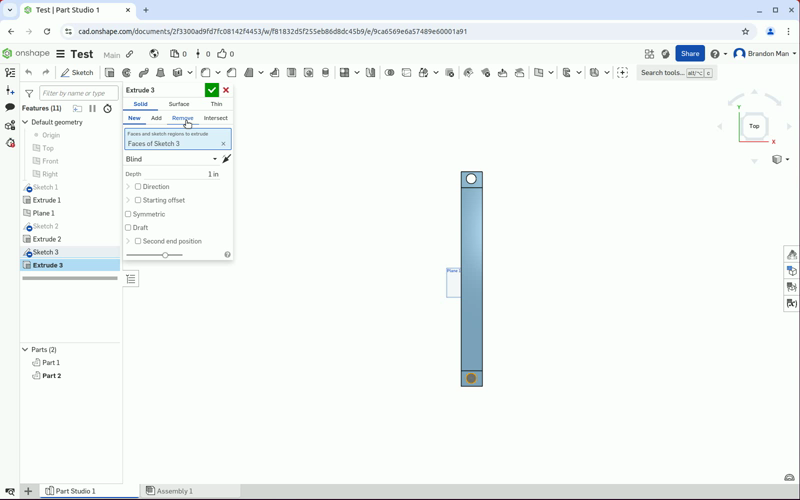
click(186, 120)
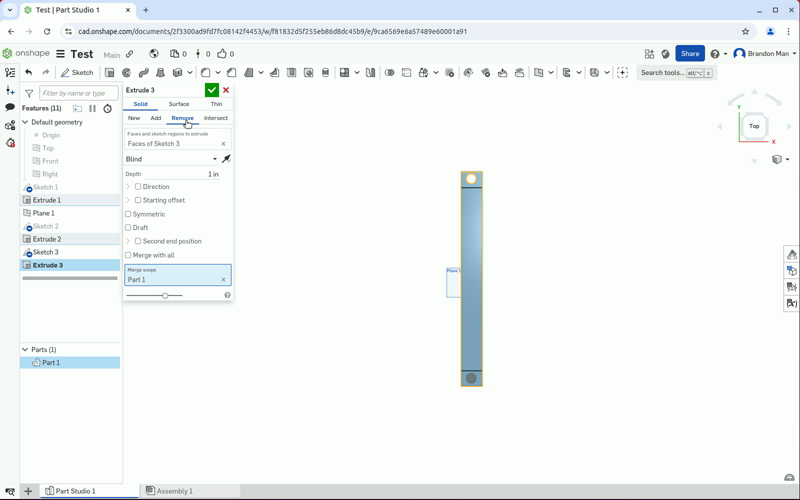
key(tab, 4)
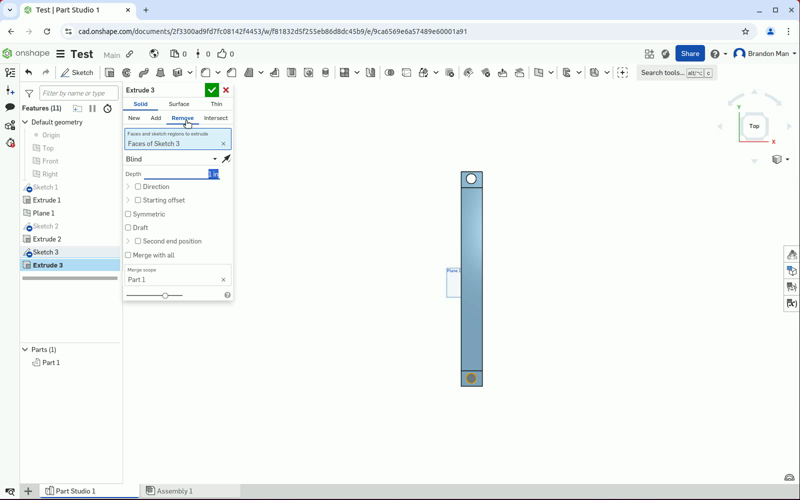
text(10.832)
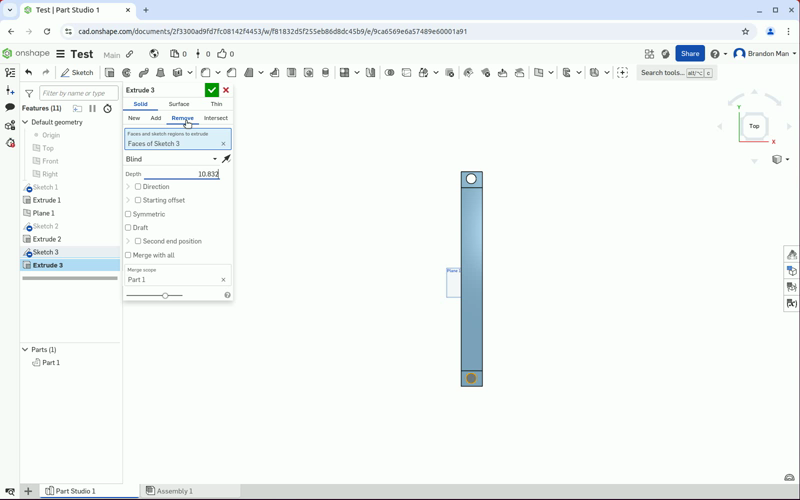
key(tab, 6)
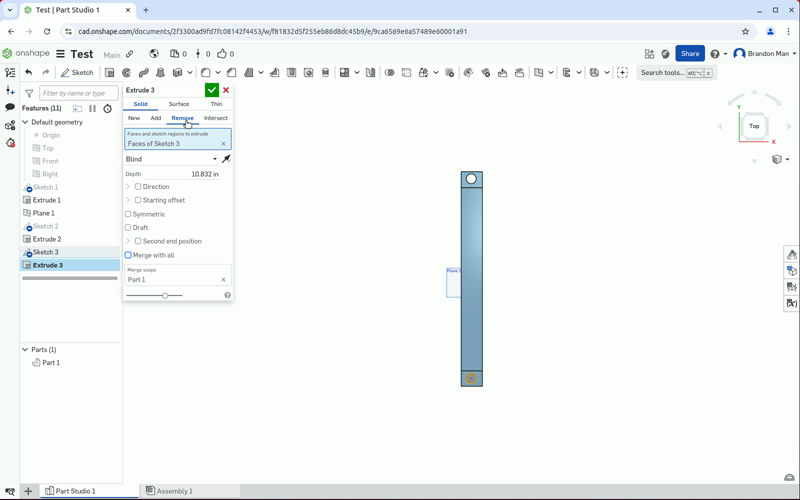
key(space)
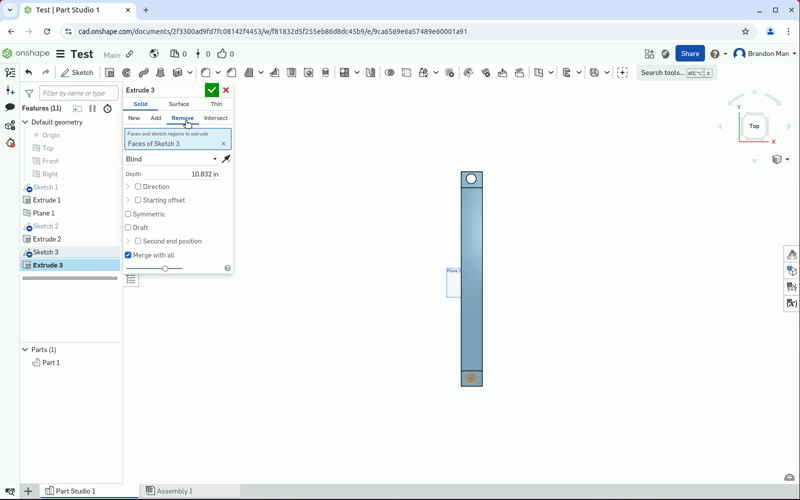
key(enter)
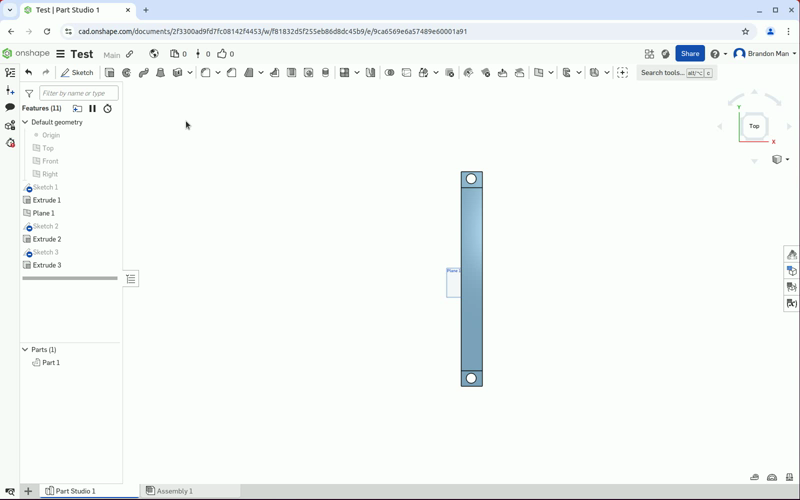
key(shift+h)
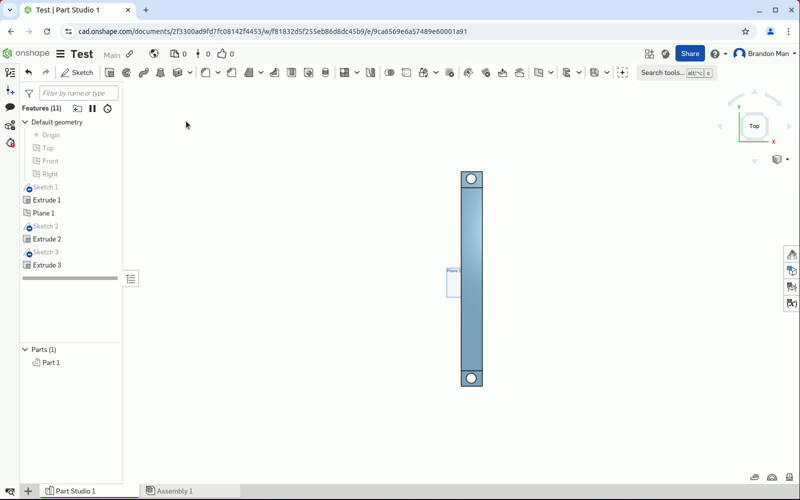
key(shift+h)
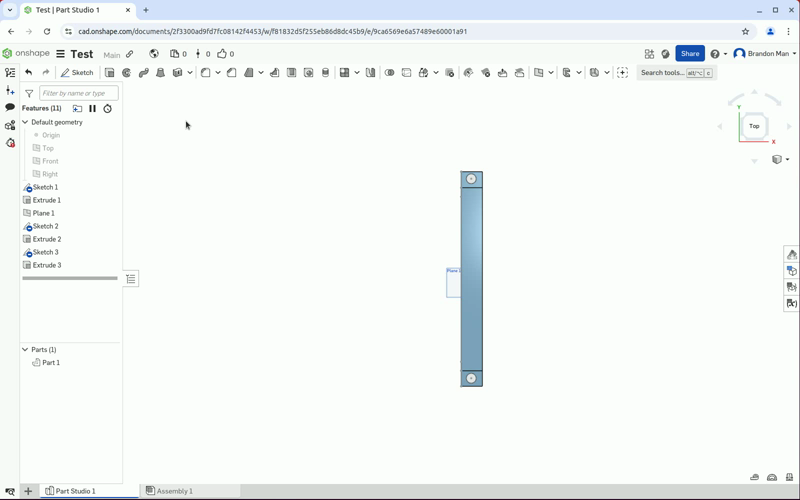
key(shift+7)
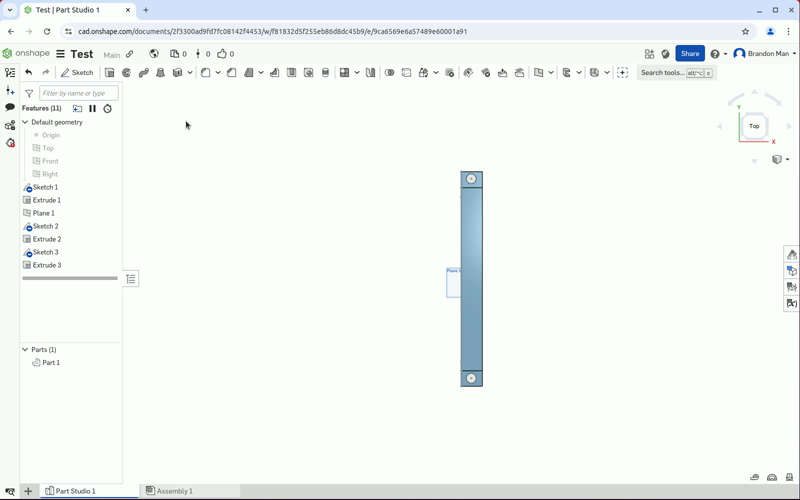
key(up, 3)
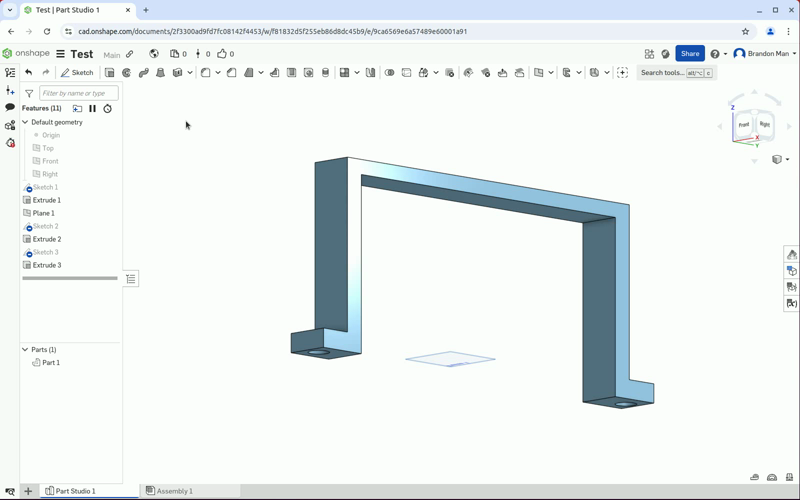
key(left, 3)
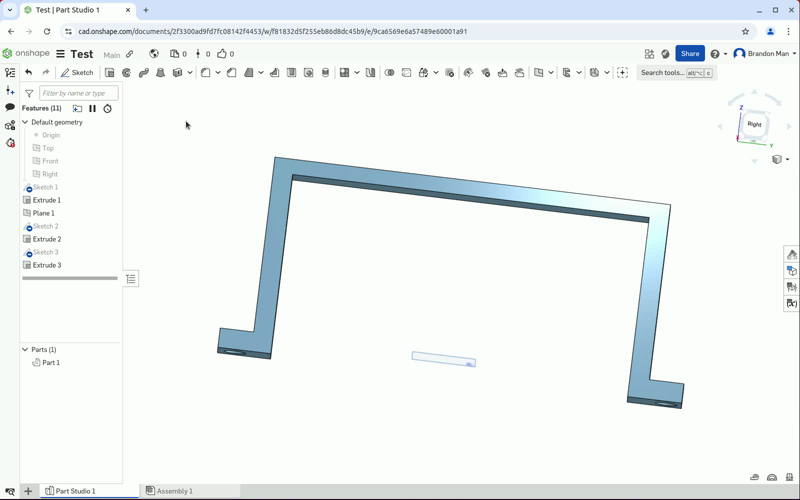
key(right, 3)
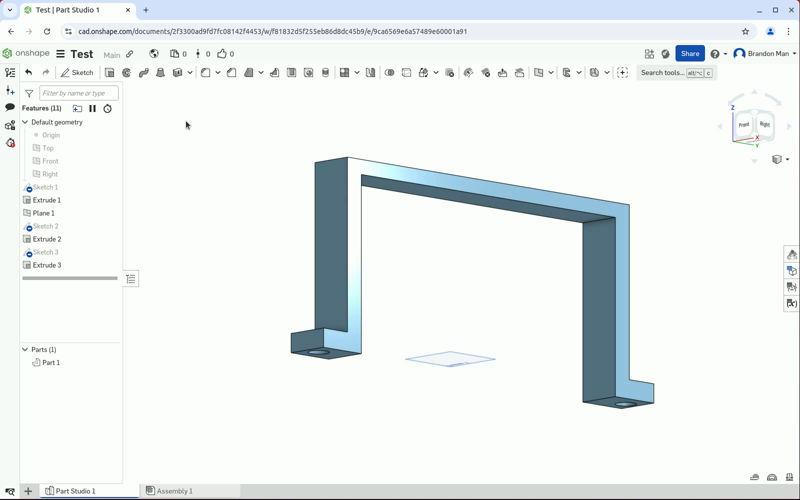
key(down, 3)
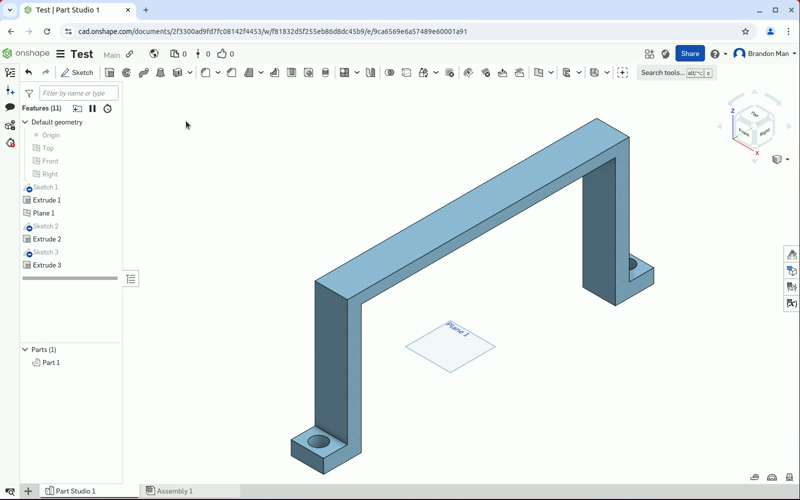
mouse_move(73, 189)
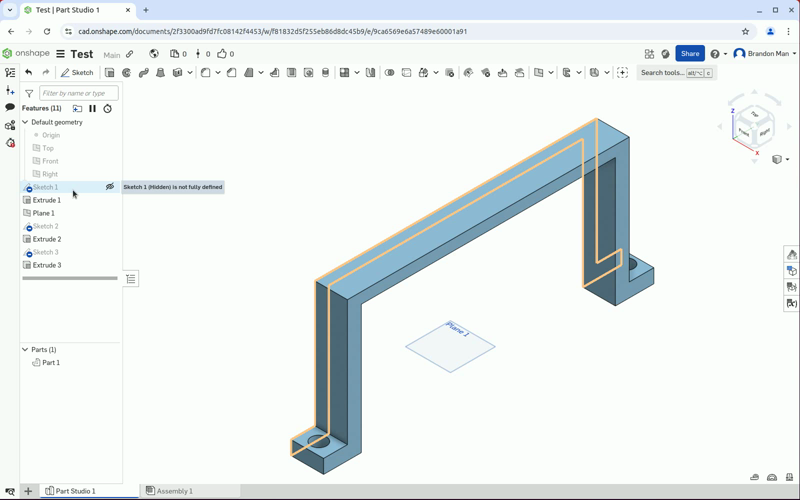
click(73, 189)